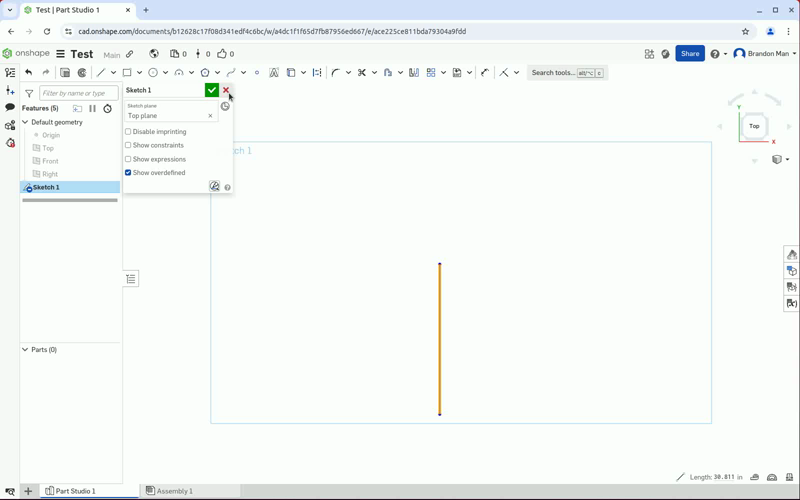
key(shift+h)
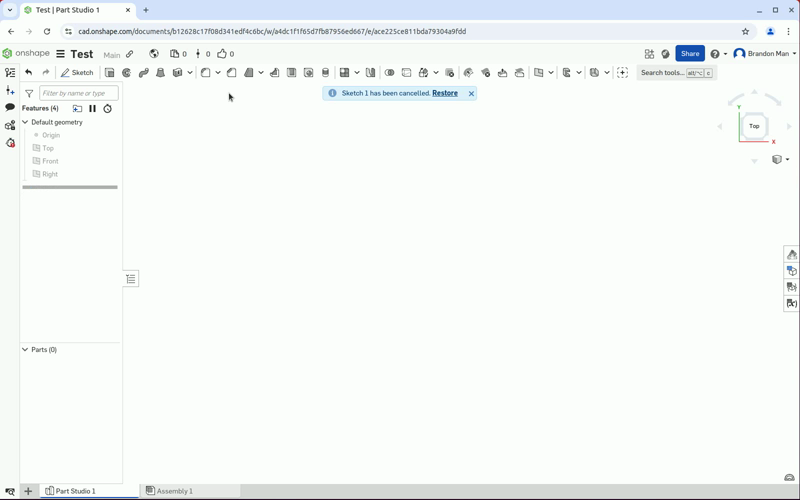
mouse_move(73, 352)
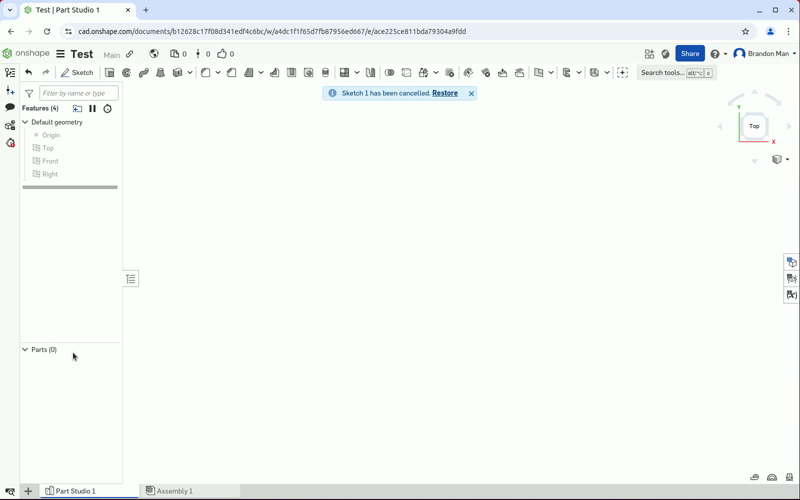
key(y)
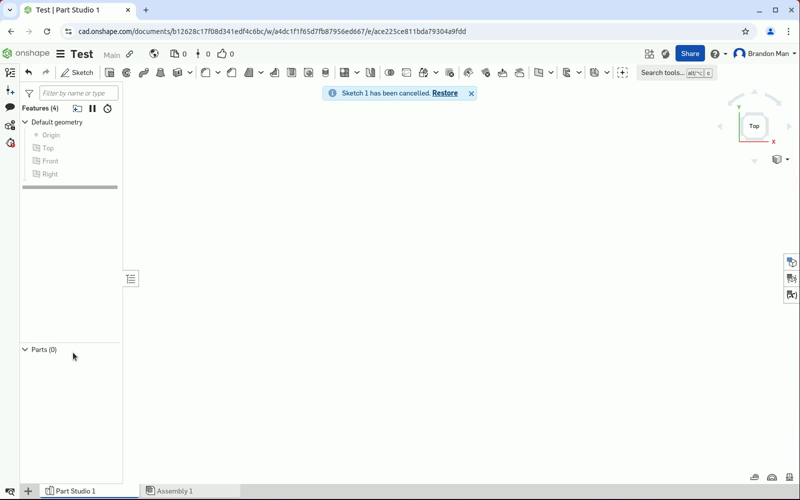
key(shift+p)
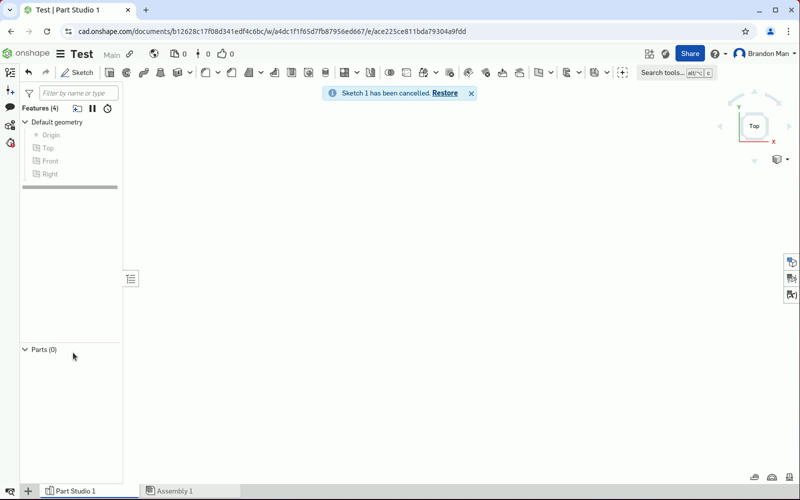
key(space)
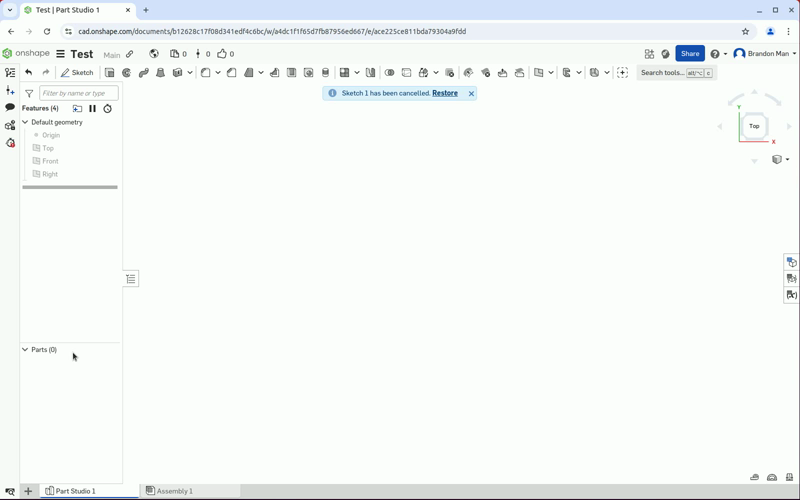
key_down(shift)
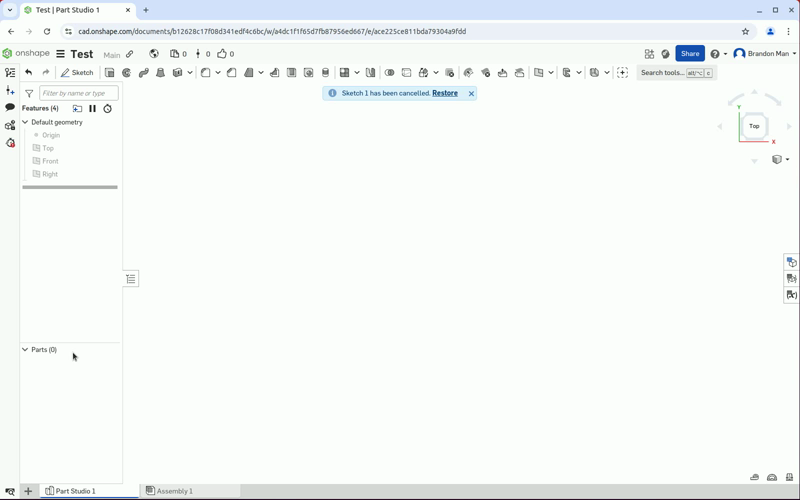
key(up)
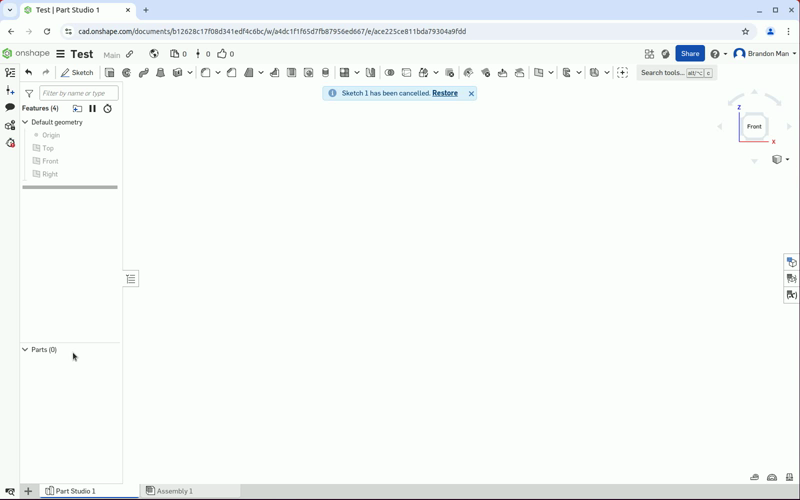
key_up(shift)
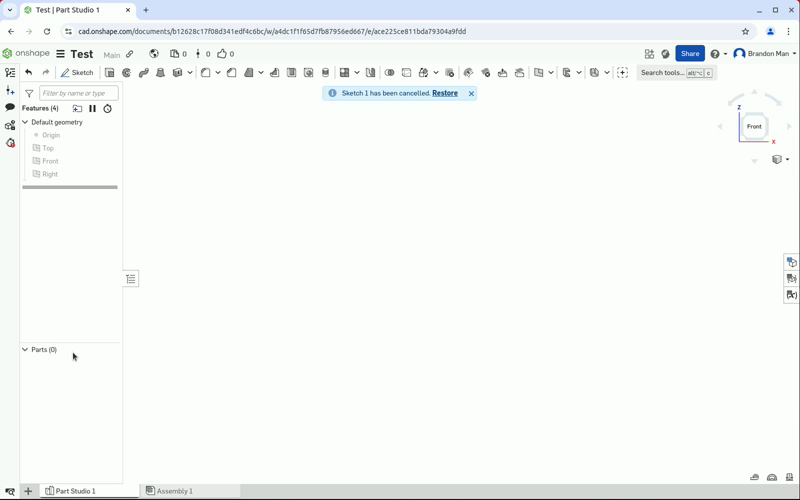
mouse_move(73, 352)
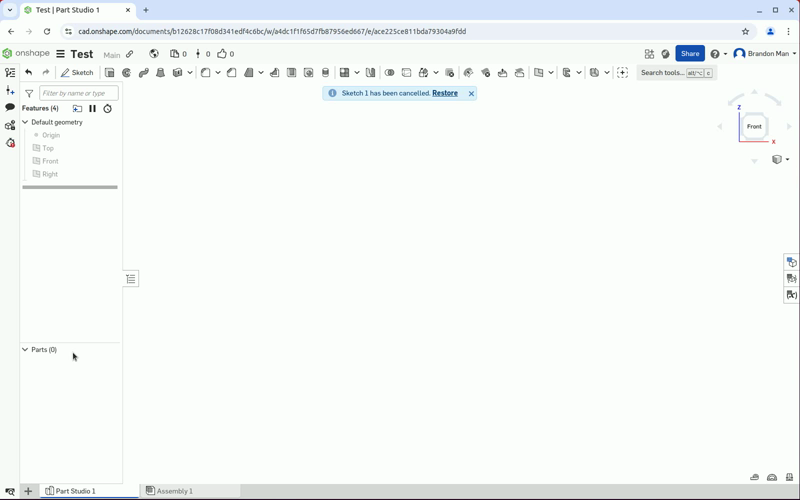
key(shift+y)
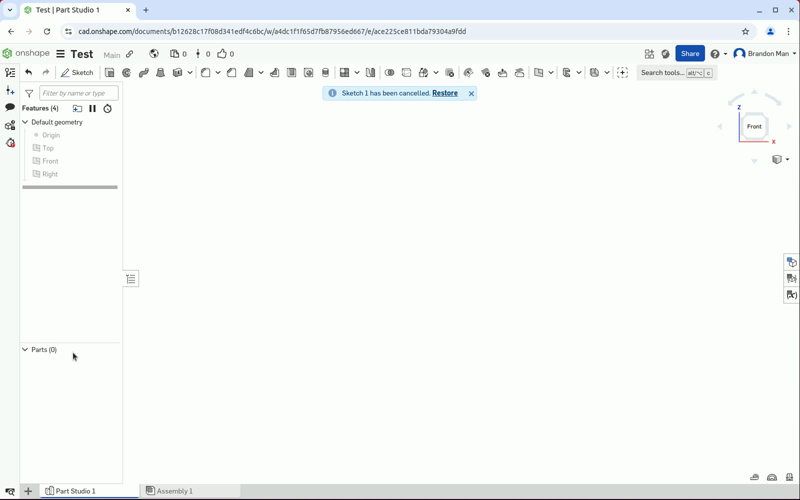
key(shift+s)
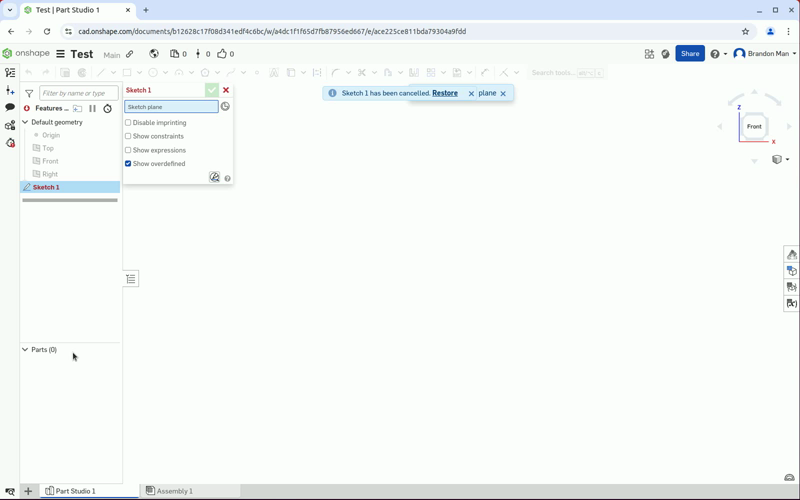
mouse_move(73, 163)
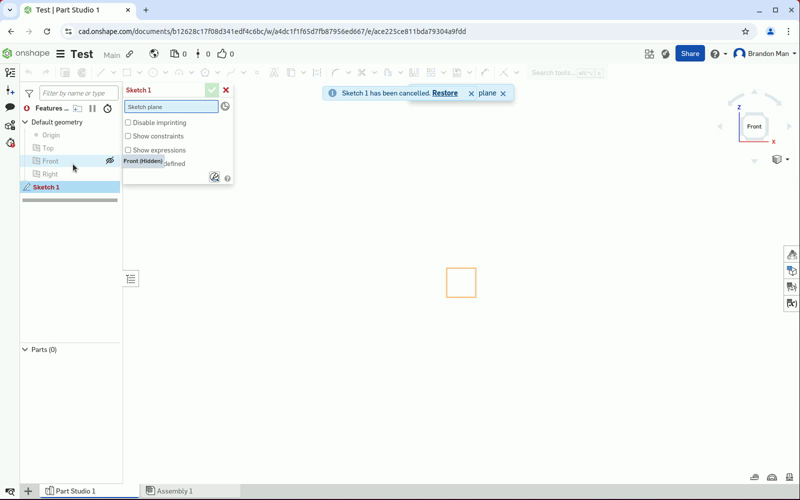
click(73, 163)
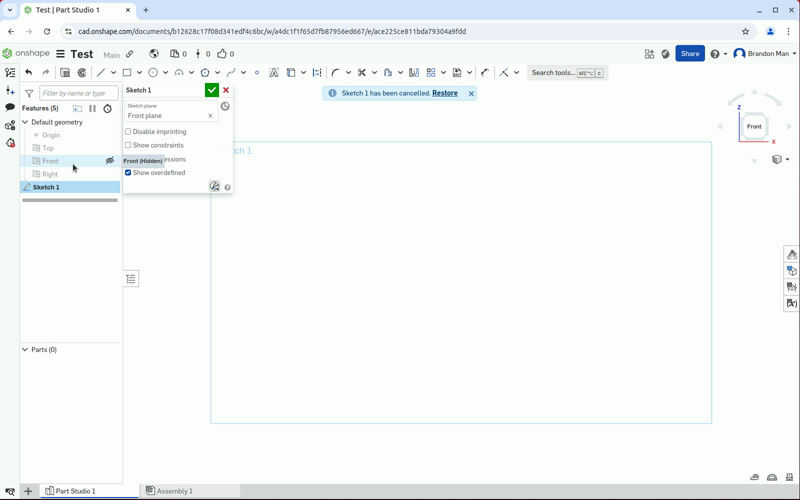
mouse_move(73, 352)
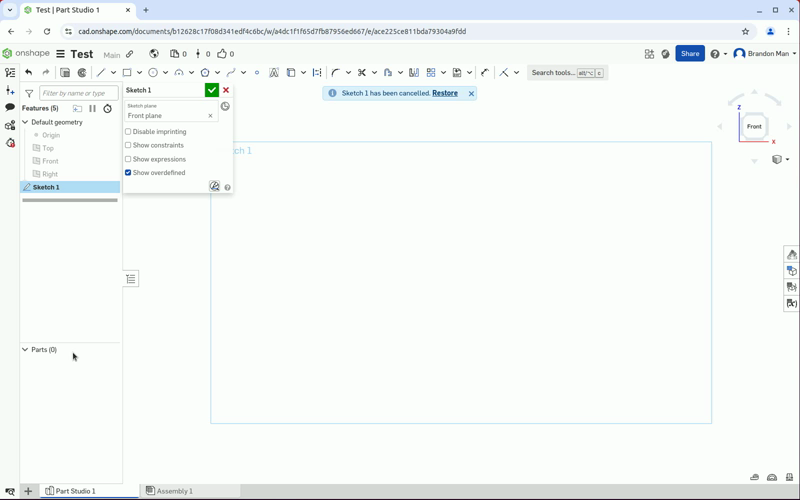
key(y)
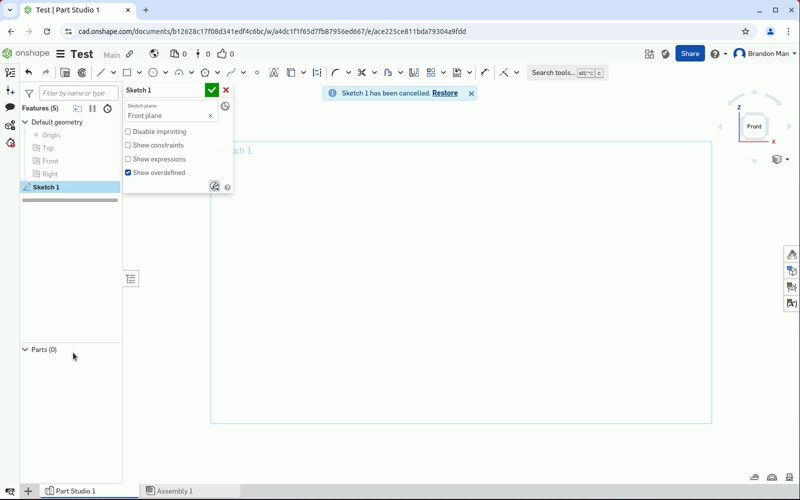
key(l)
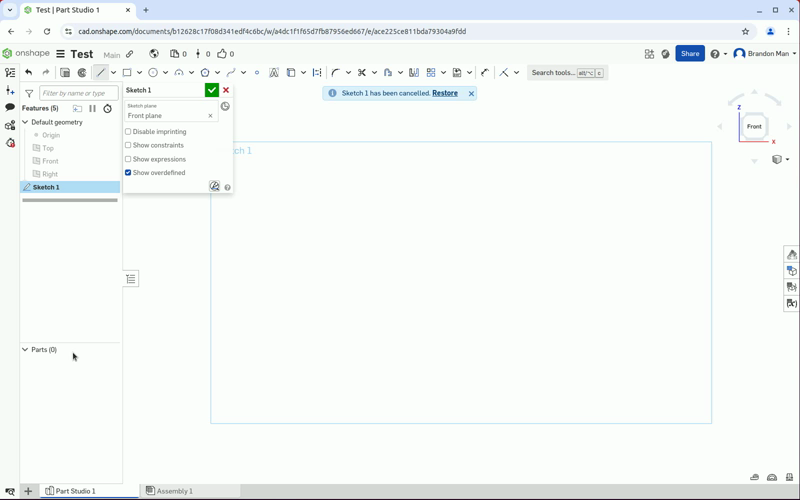
key_down(shift)
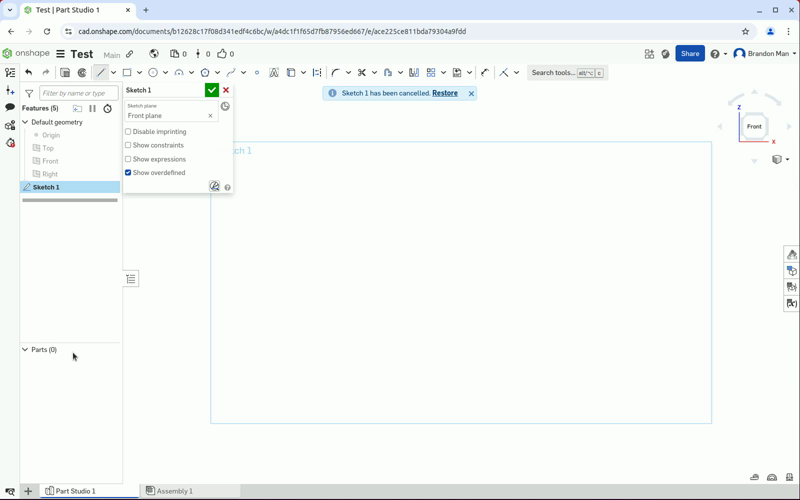
mouse_move(404, 335)
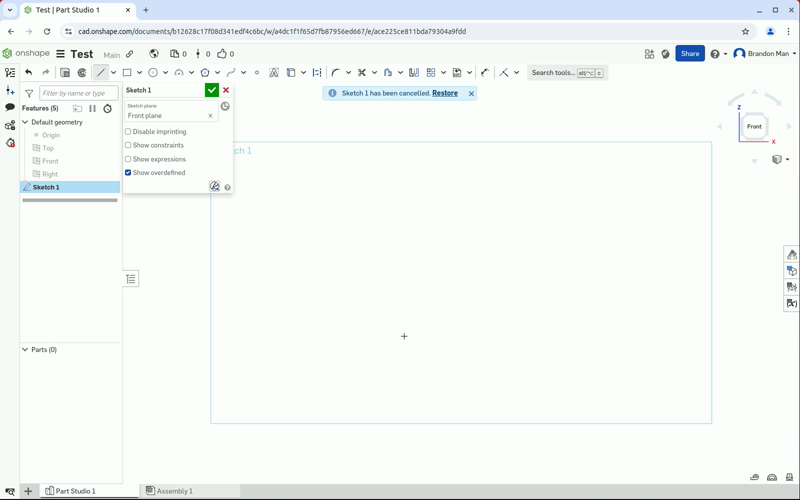
click(404, 335)
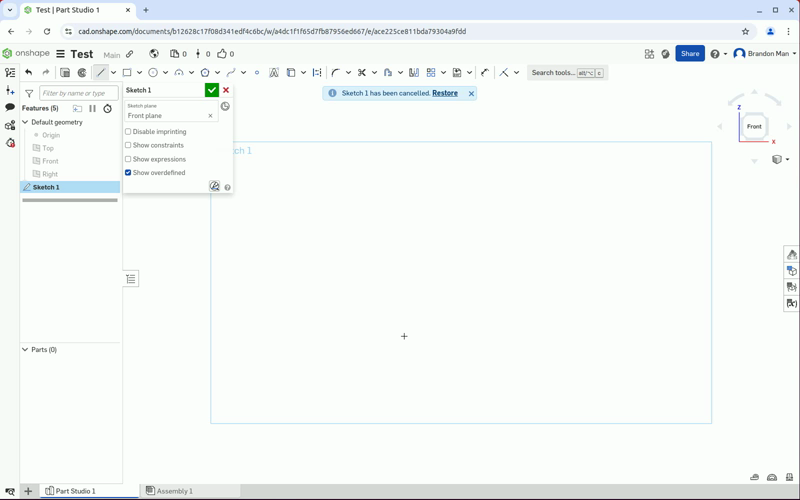
key_up(shift)
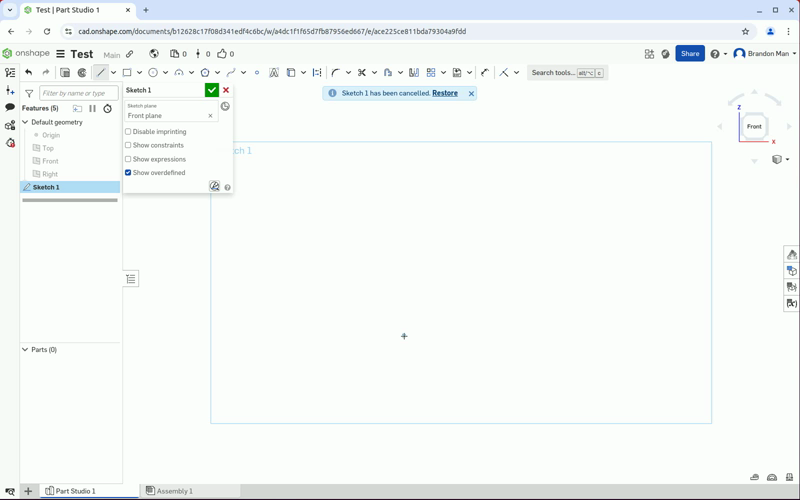
key_down(shift)
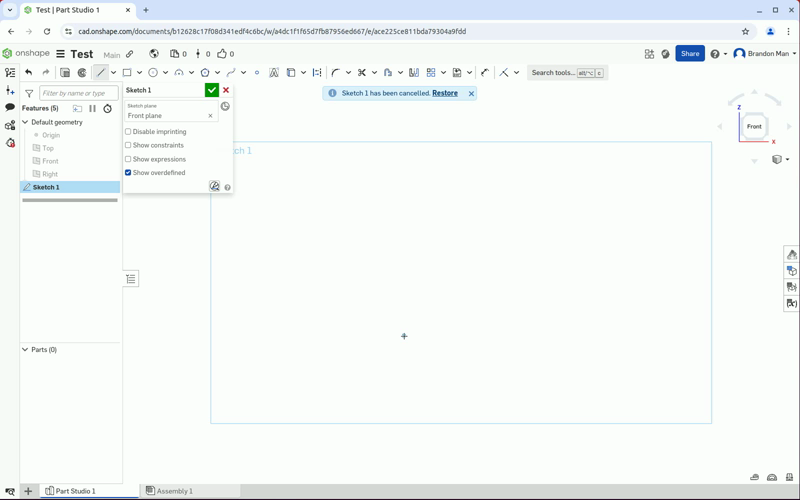
mouse_move(516, 335)
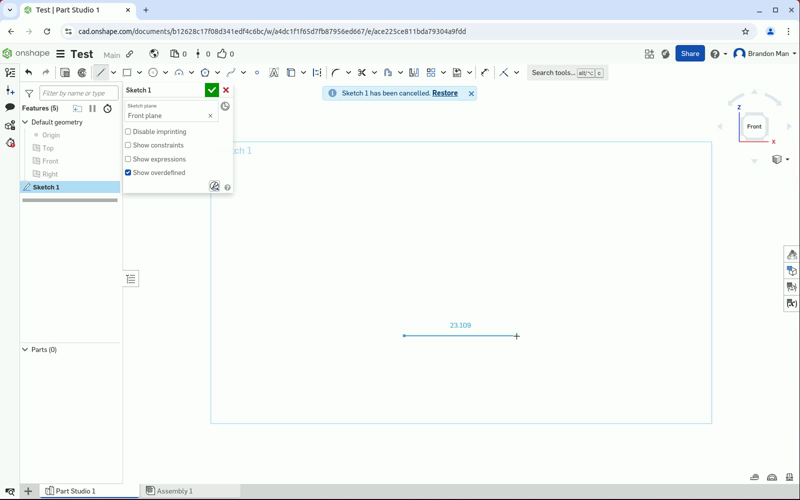
click(516, 335)
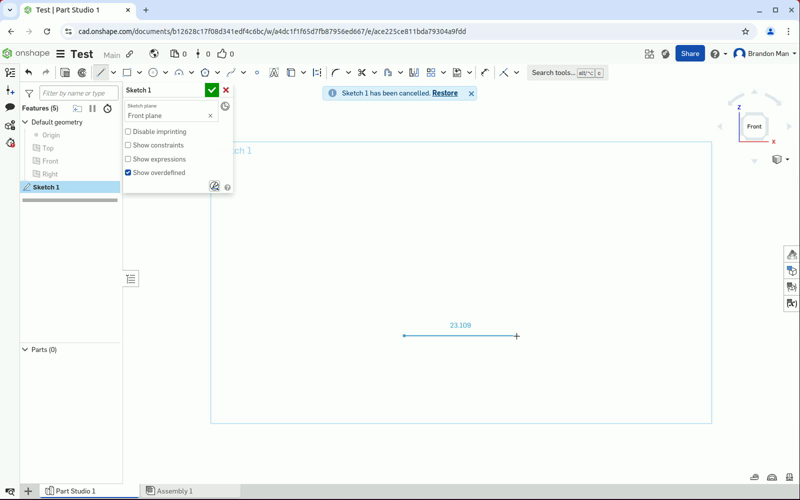
key_up(shift)
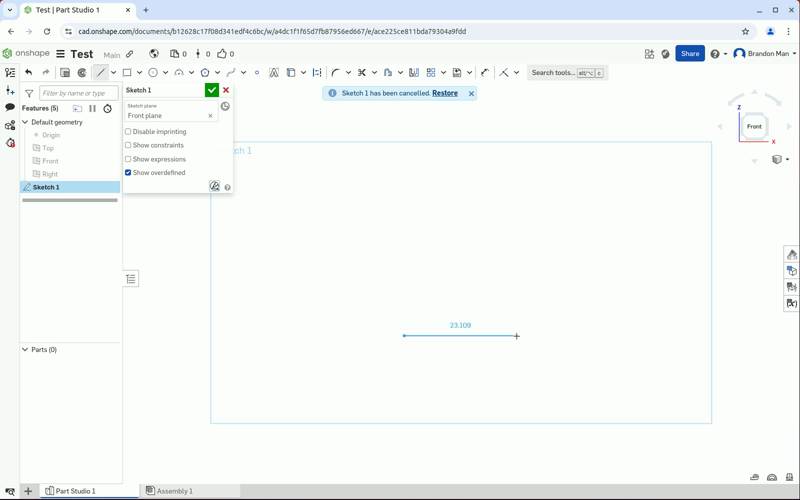
key_down(shift)
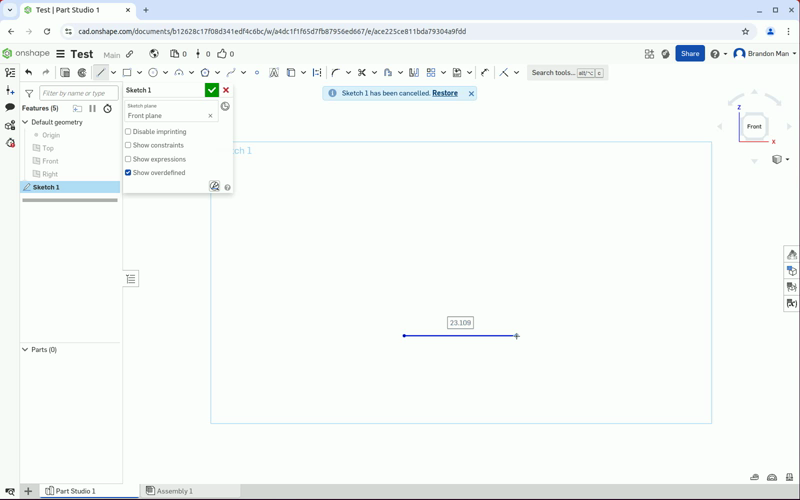
mouse_move(516, 223)
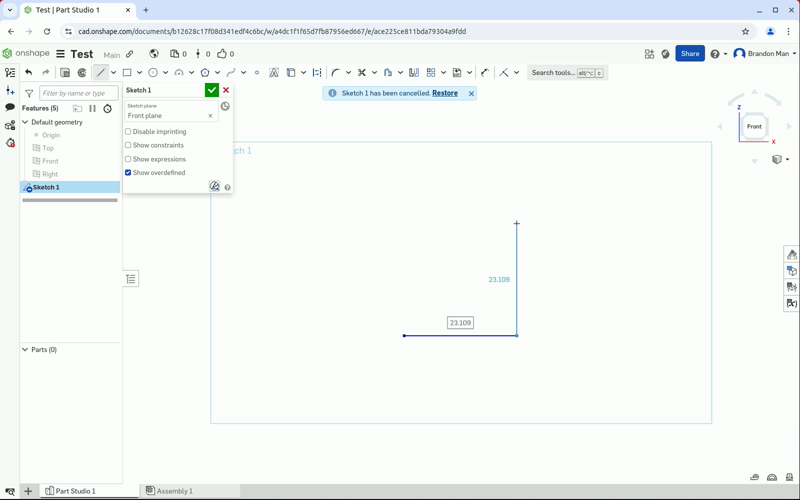
click(516, 223)
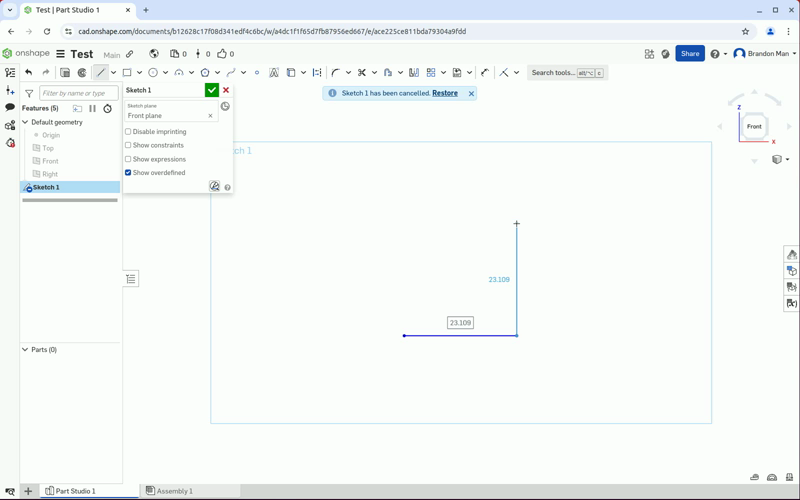
key_up(shift)
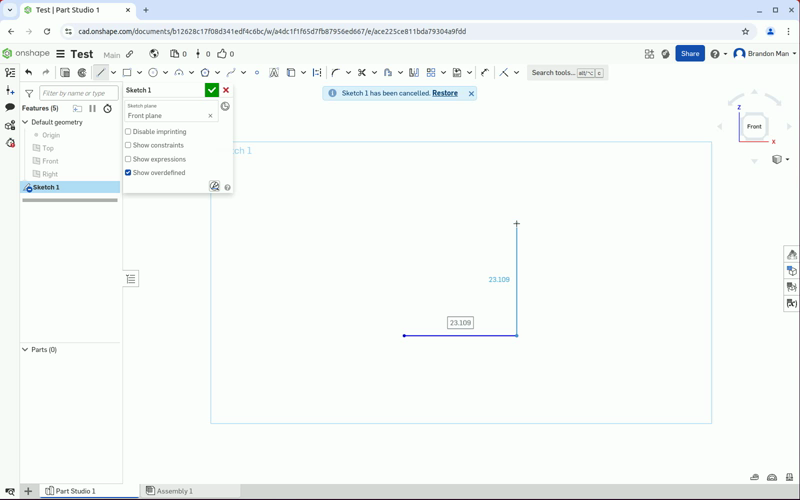
key_down(shift)
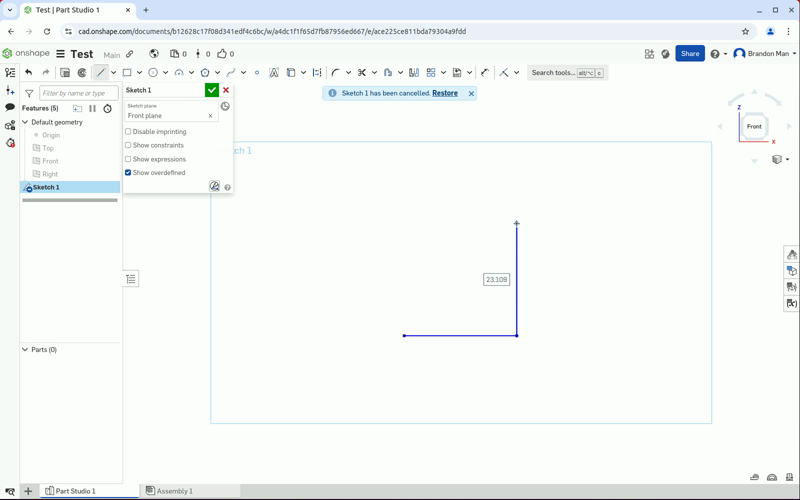
mouse_move(404, 223)
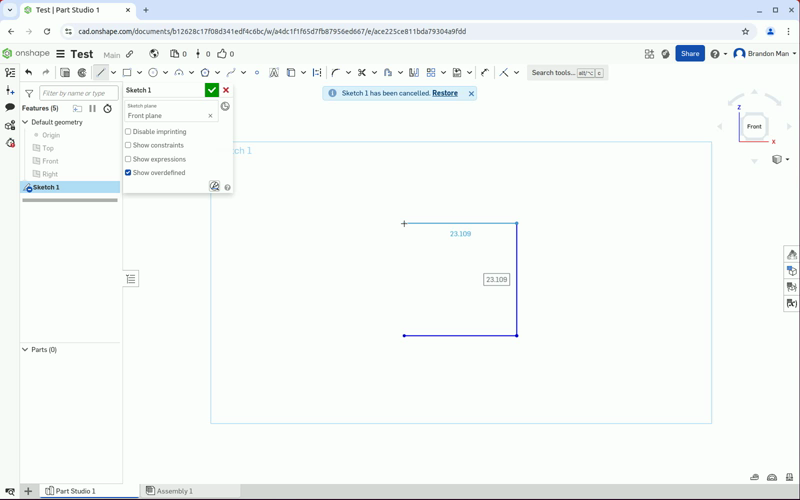
click(404, 223)
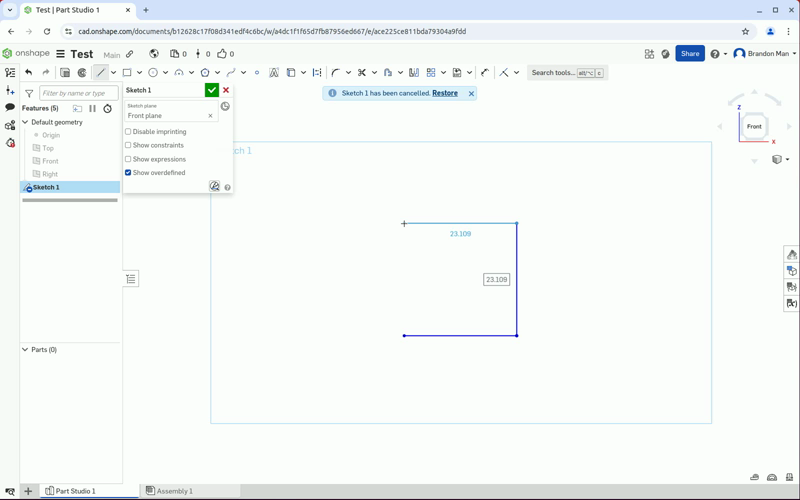
key_up(shift)
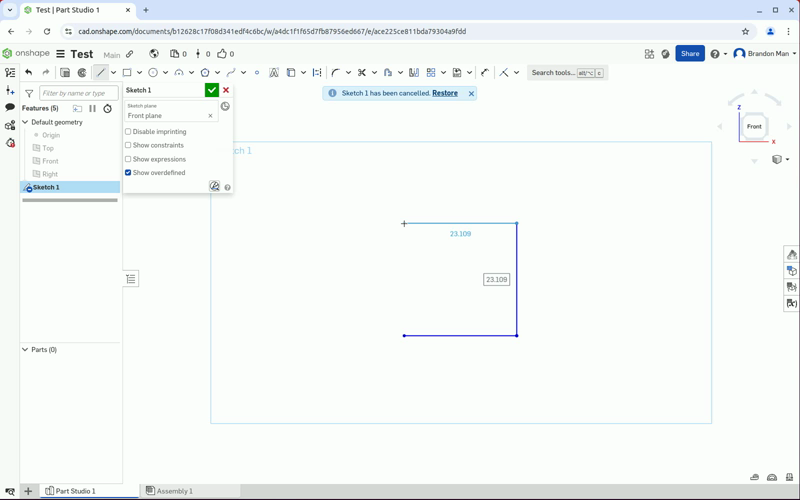
key_down(shift)
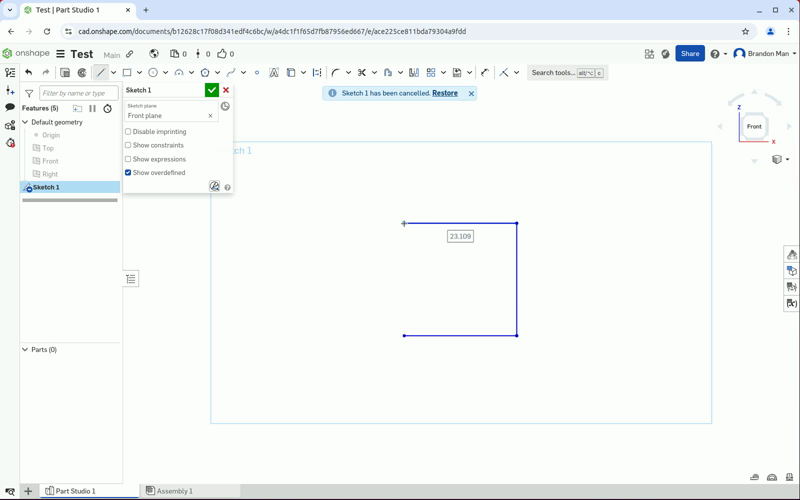
mouse_move(404, 335)
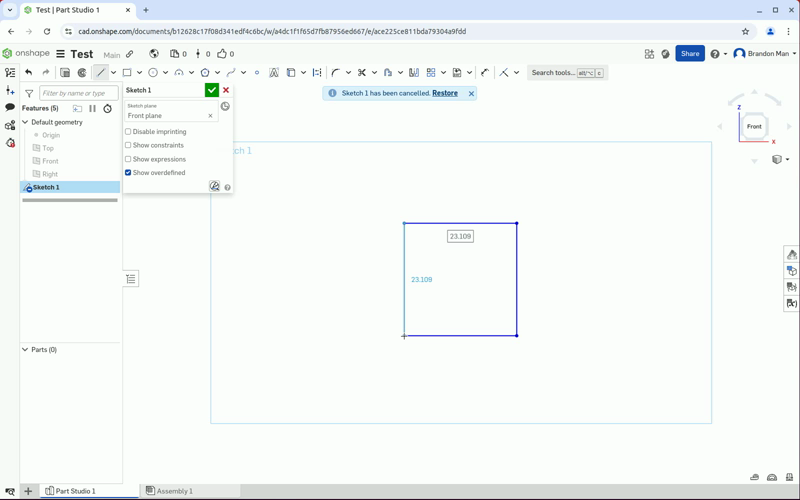
key_up(shift)
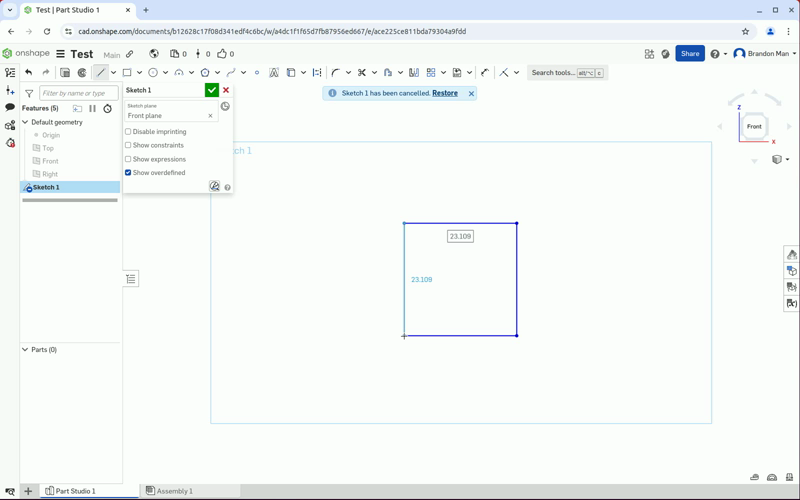
click(404, 335)
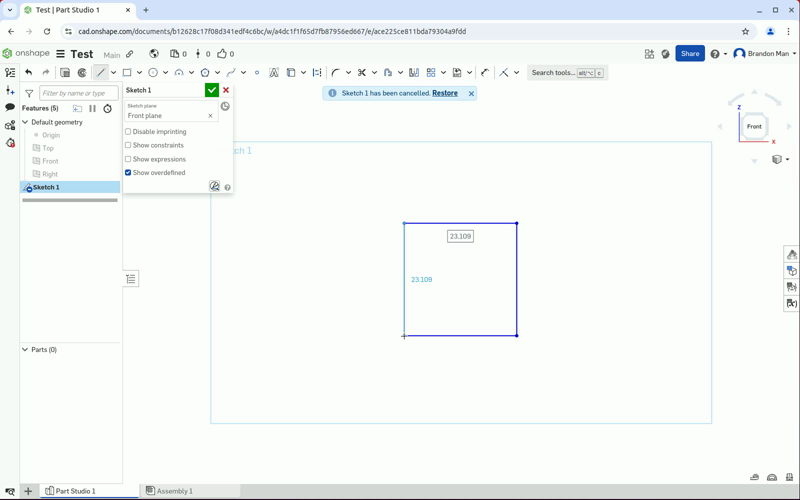
key(esc)
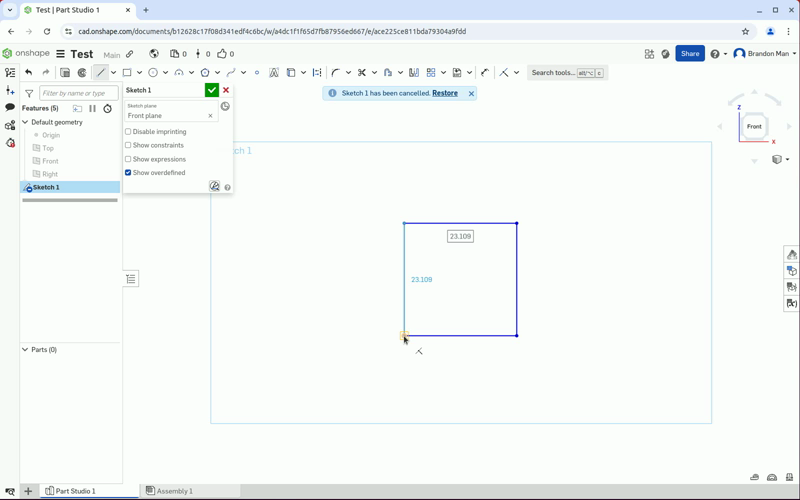
mouse_move(447, 294)
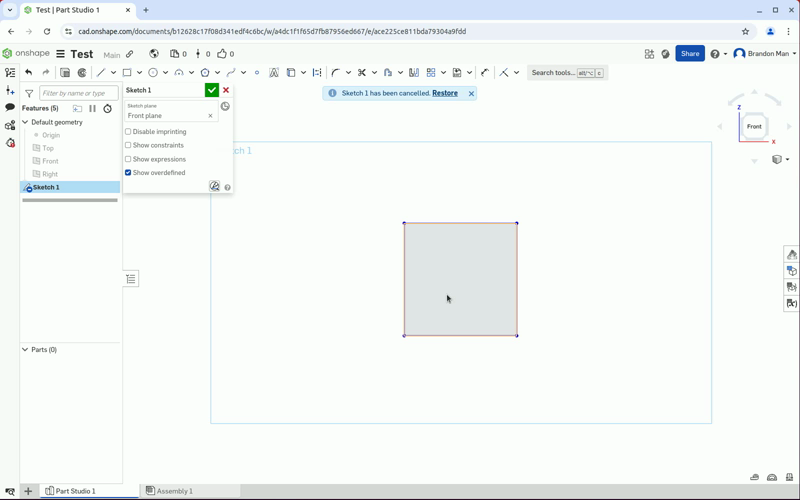
click(447, 294)
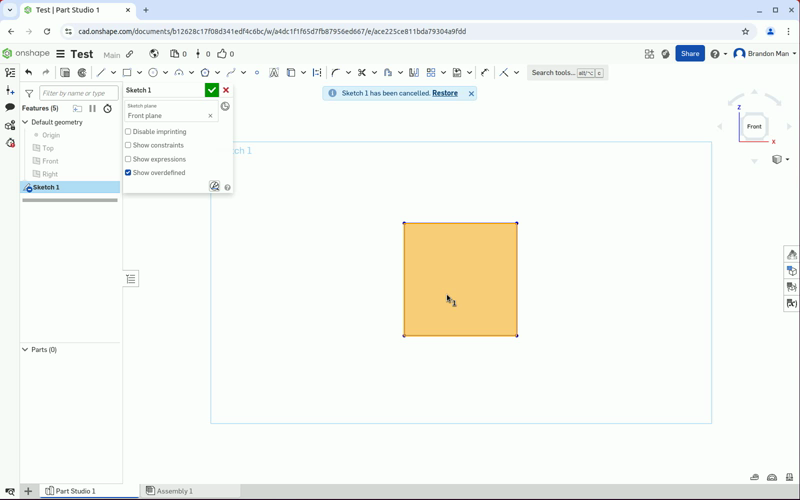
mouse_move(73, 352)
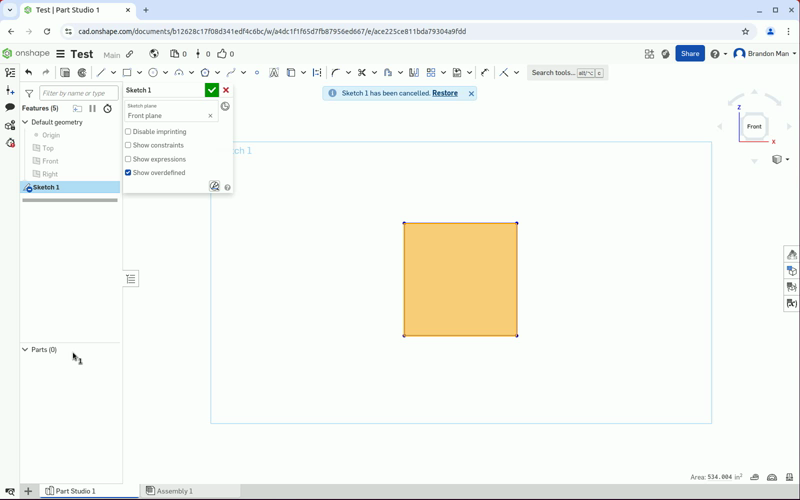
key(shift+y)
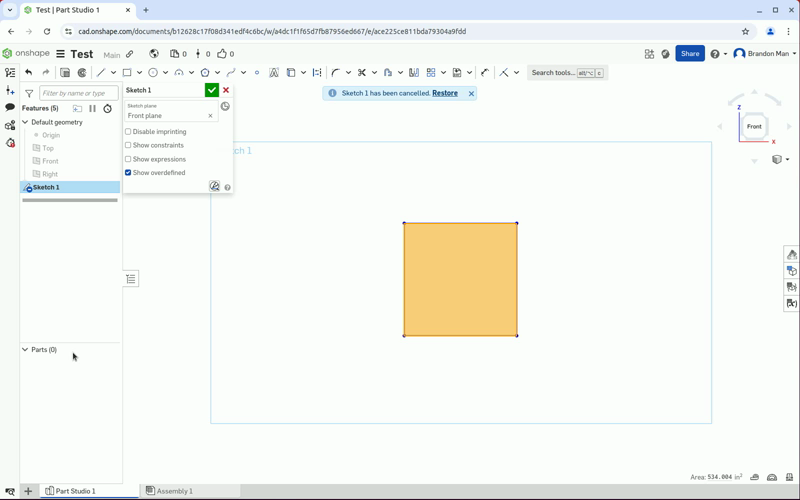
key(shift+e)
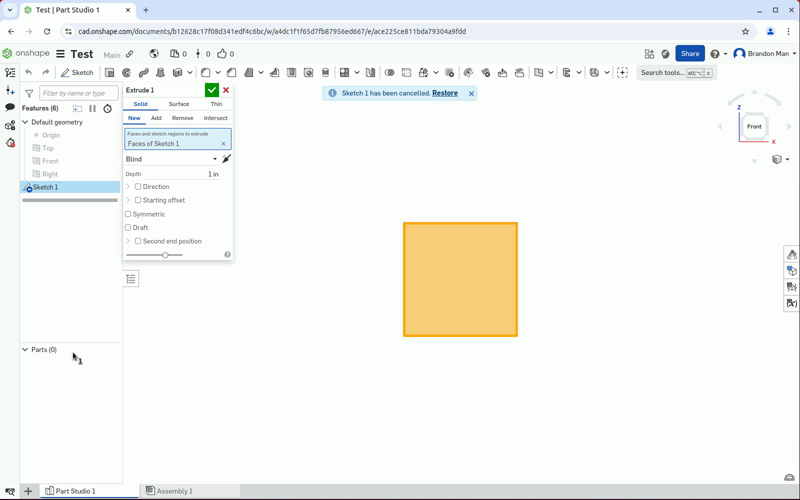
mouse_move(143, 106)
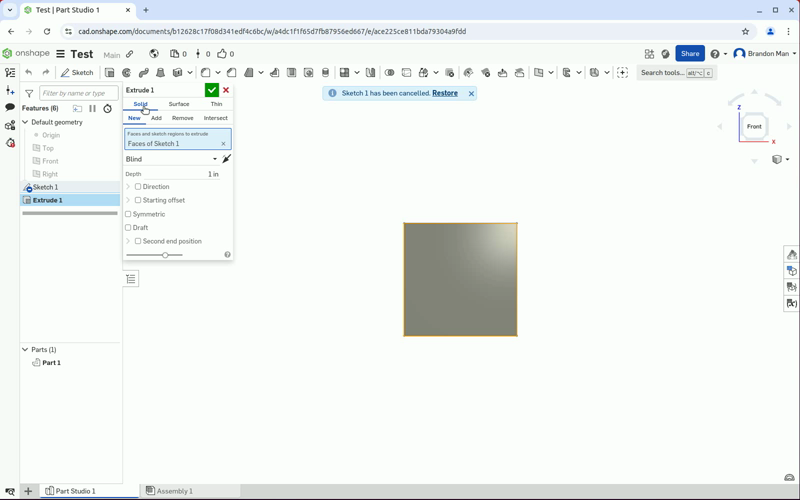
click(143, 106)
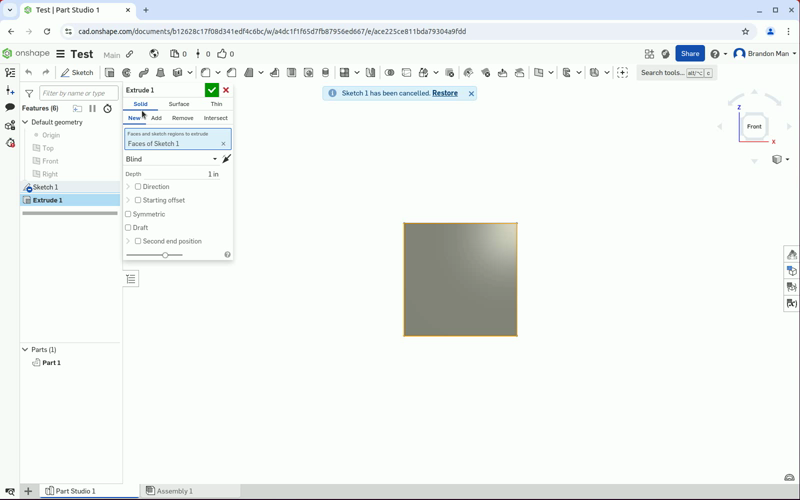
mouse_move(137, 120)
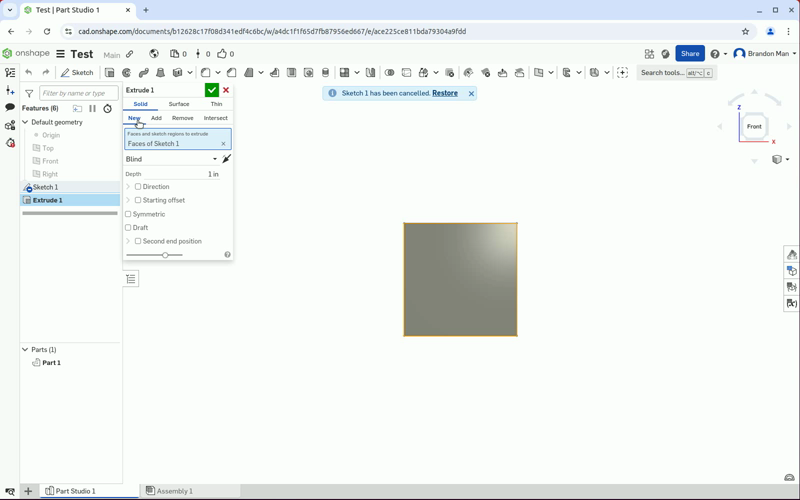
click(137, 120)
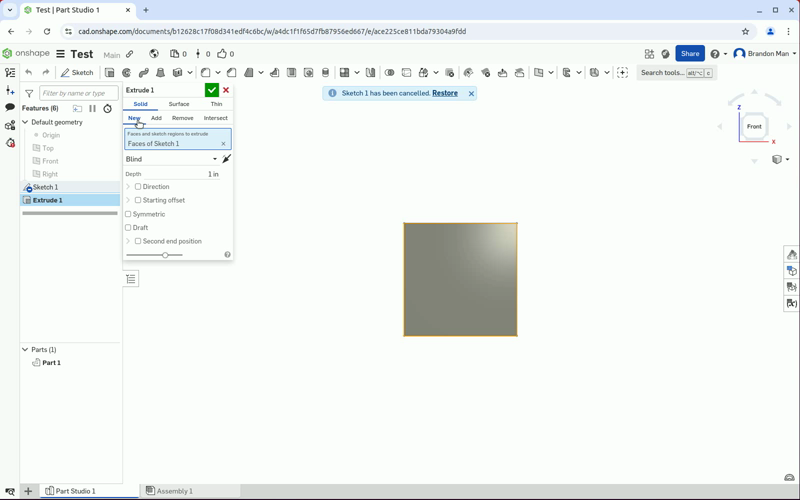
key(tab, 4)
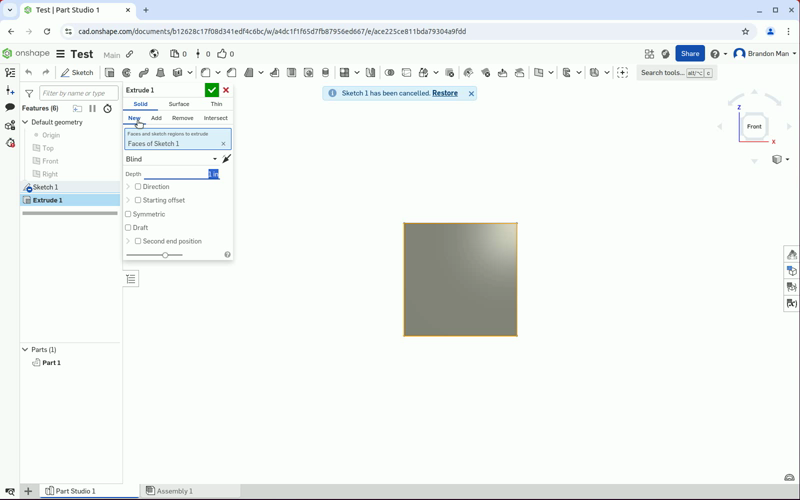
text(23.108)
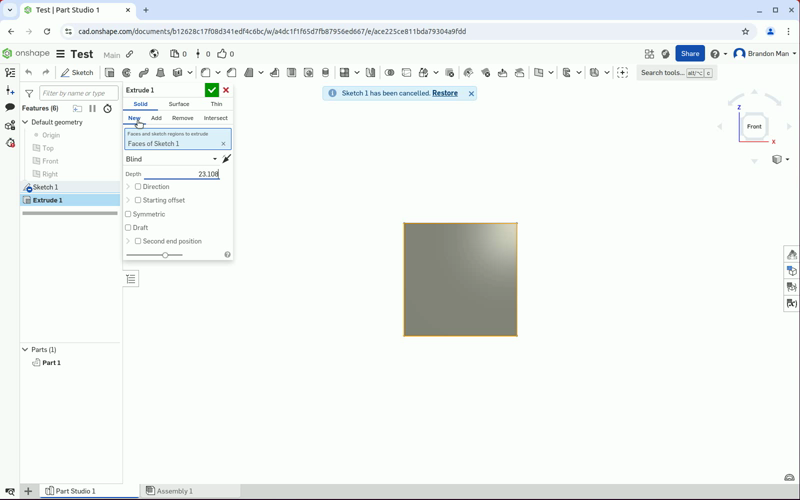
key(enter)
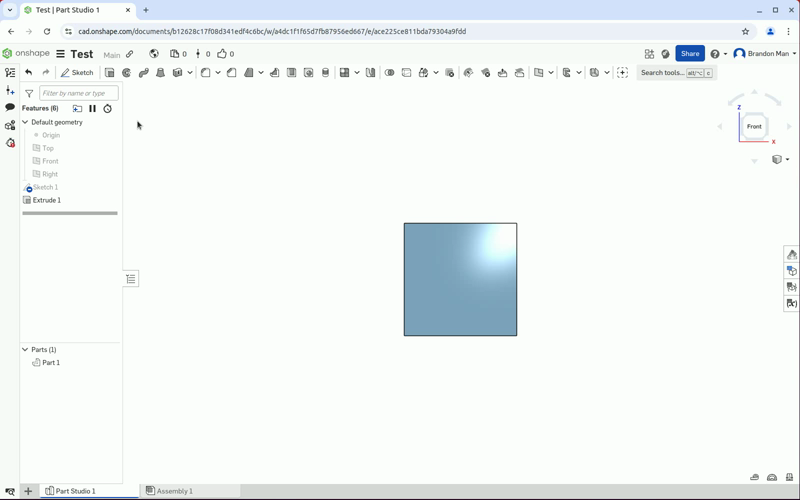
key(shift+h)
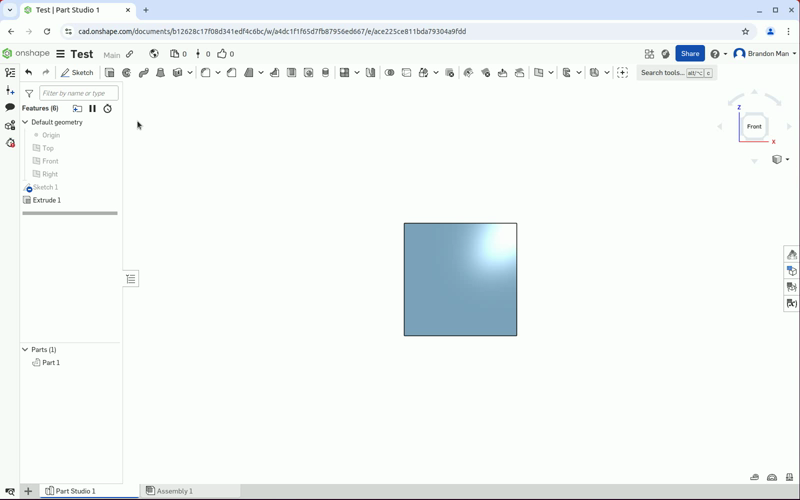
key(shift+h)
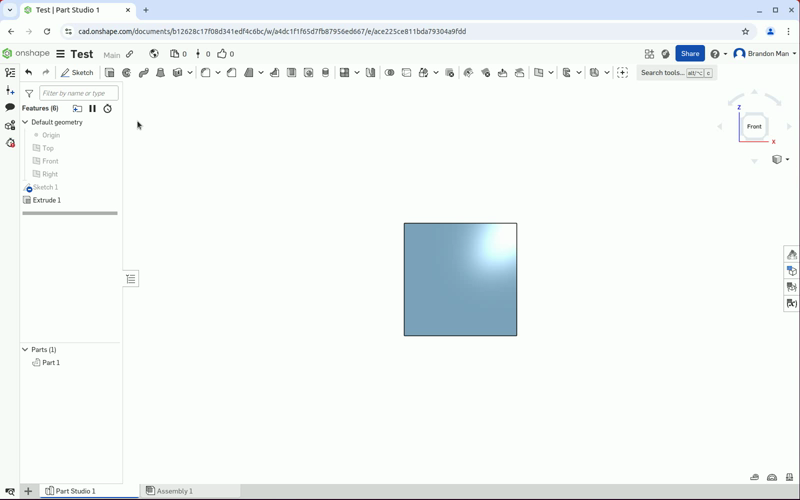
mouse_move(73, 189)
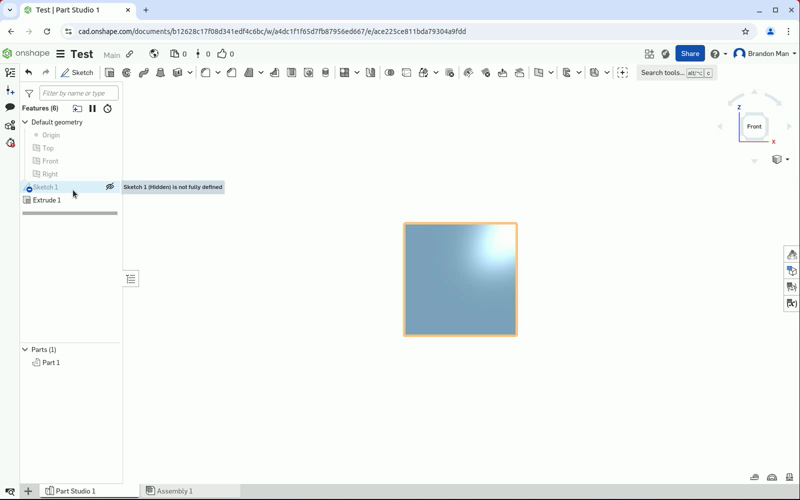
click(73, 189)
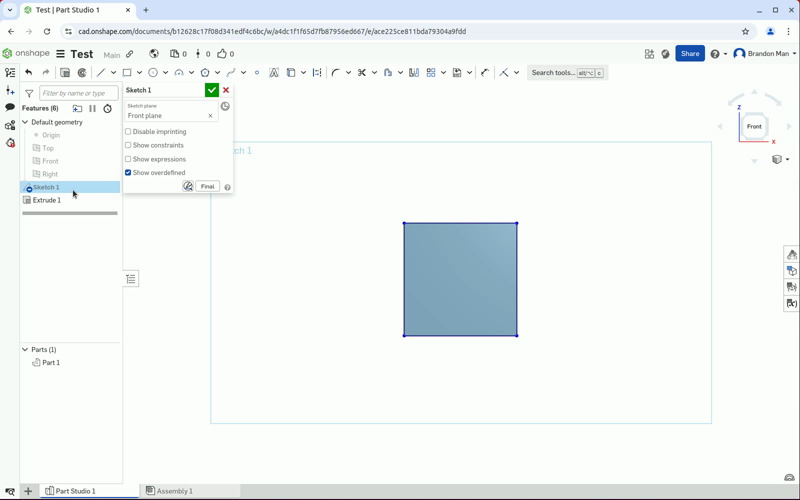
mouse_move(229, 92)
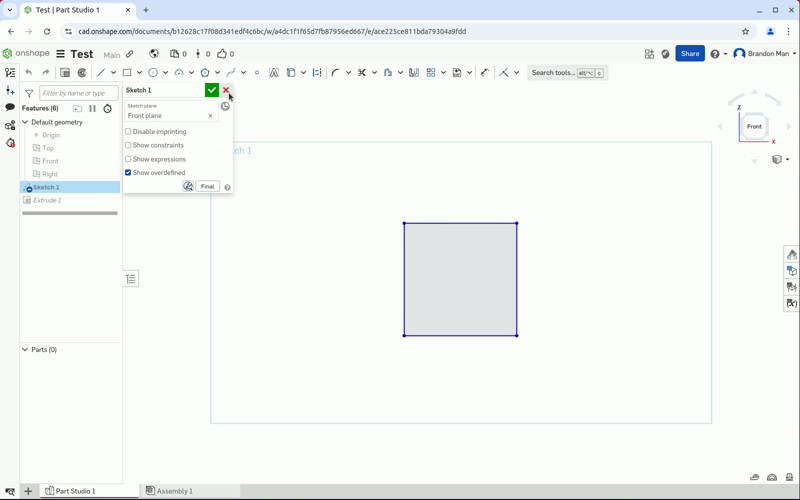
click(229, 92)
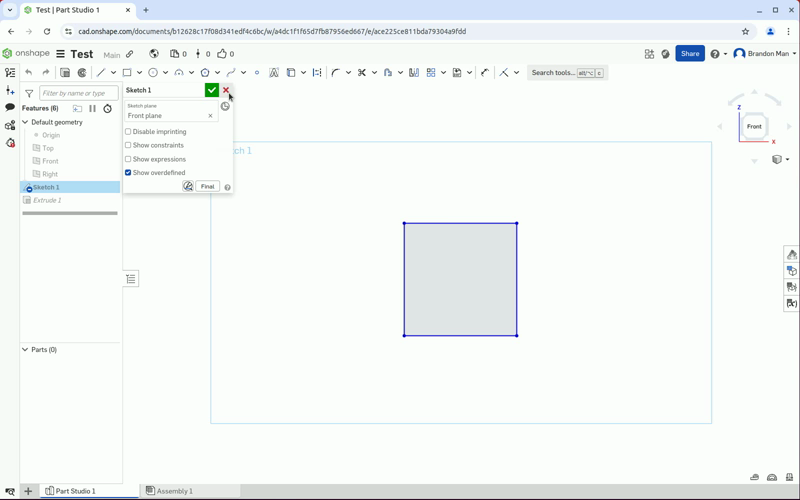
key(shift+s)
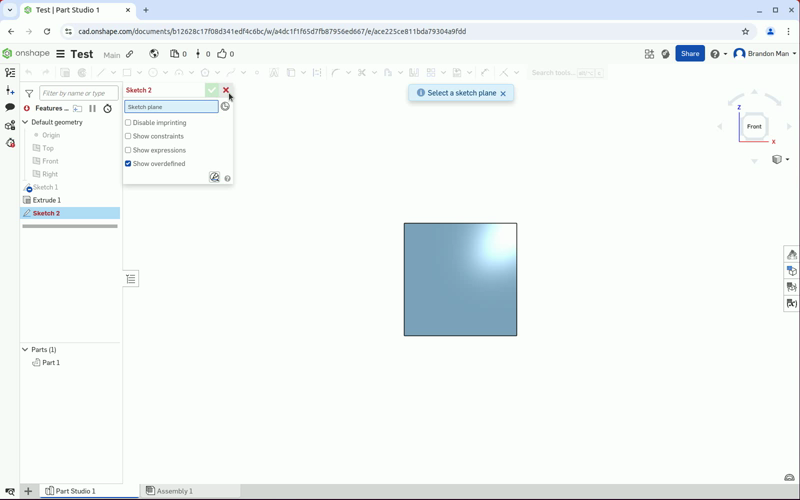
mouse_move(73, 163)
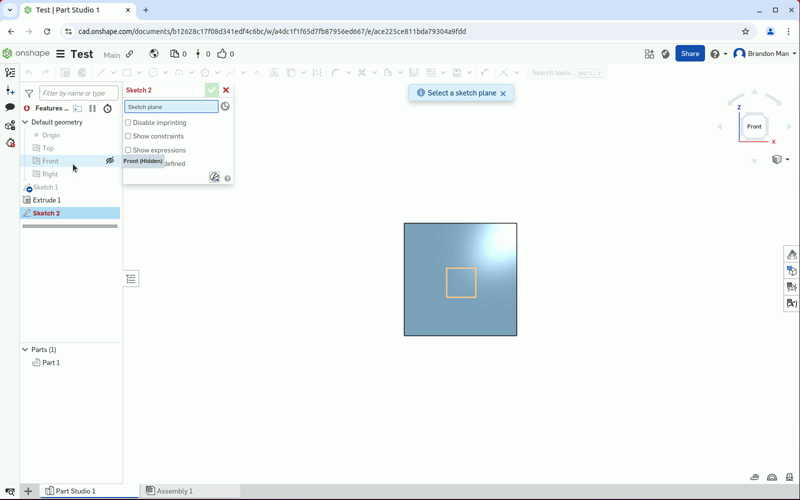
click(73, 163)
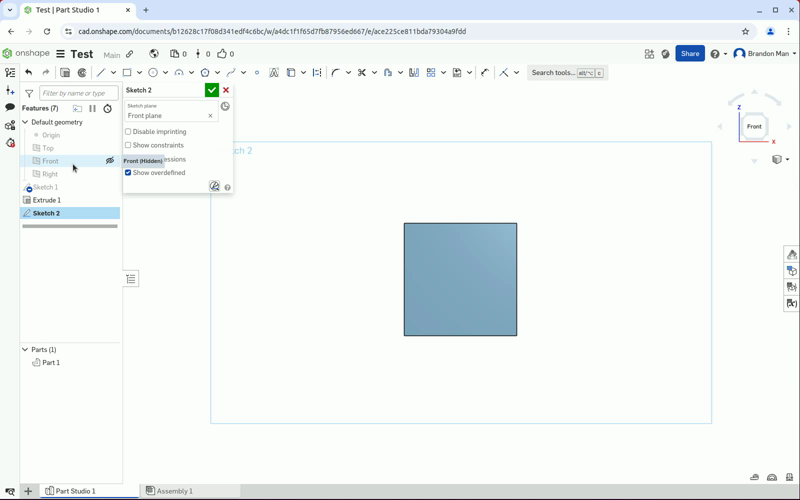
mouse_move(73, 352)
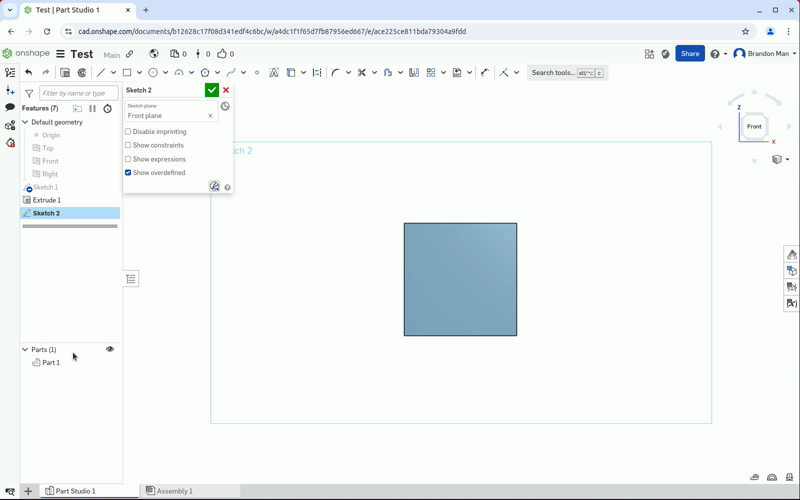
key(y)
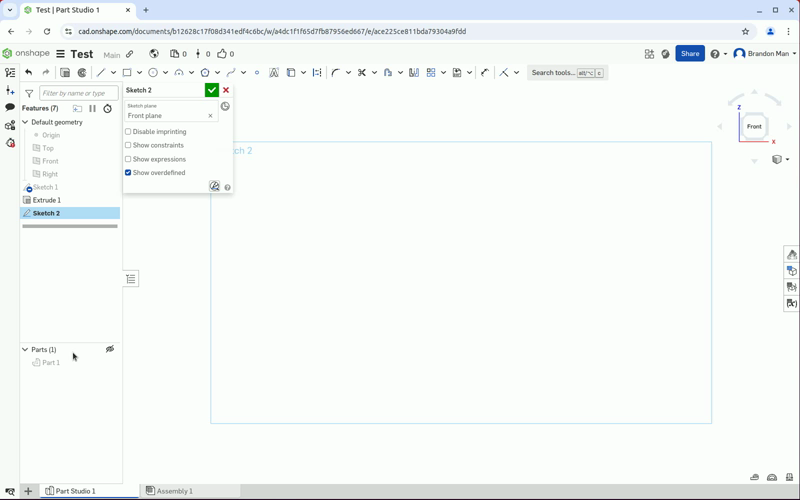
key(l)
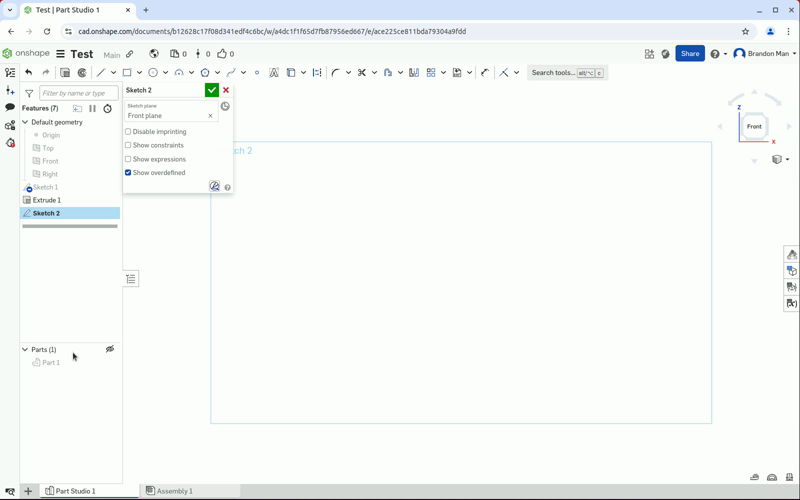
key_down(shift)
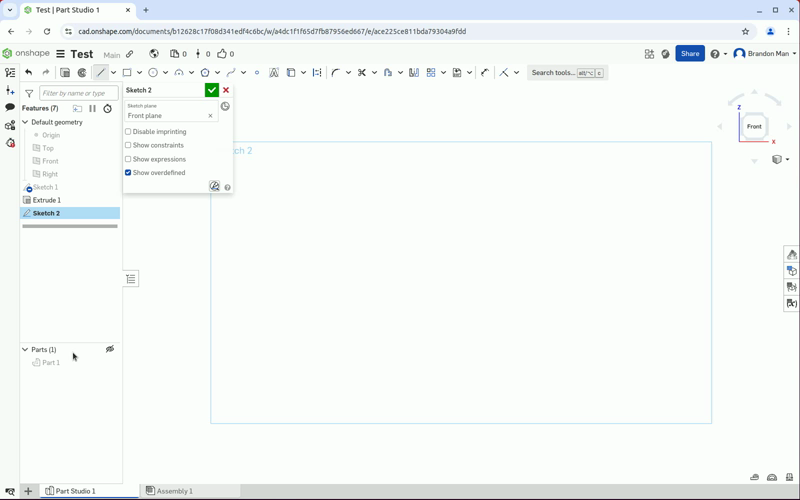
mouse_move(432, 307)
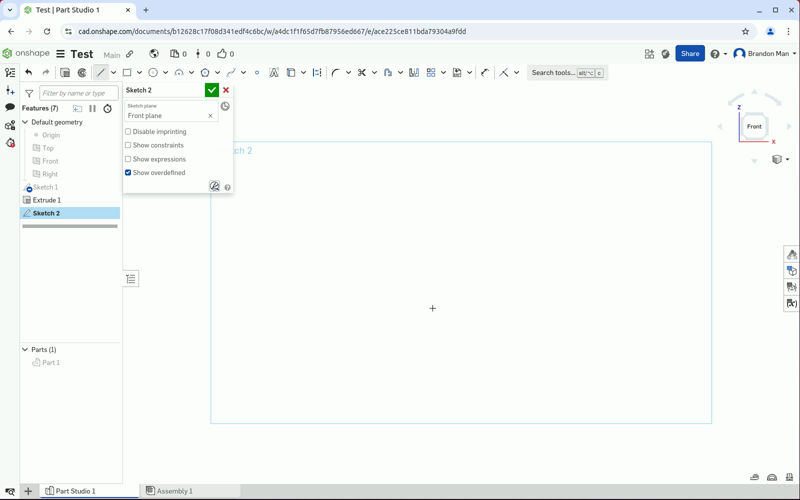
click(432, 307)
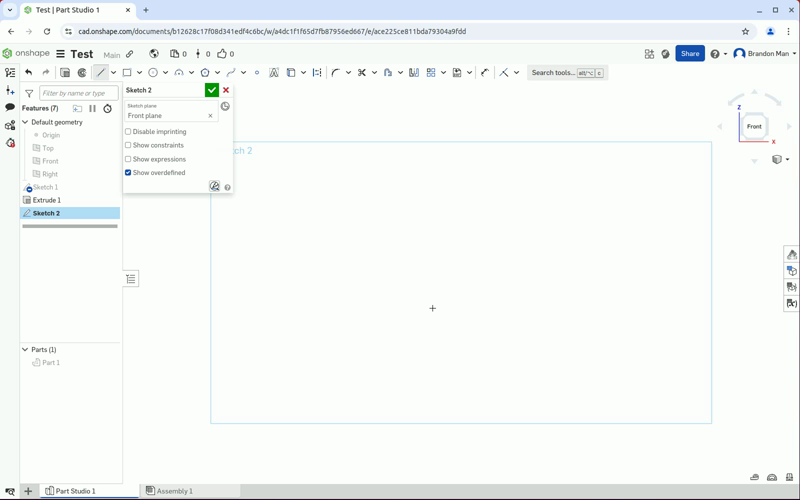
key_up(shift)
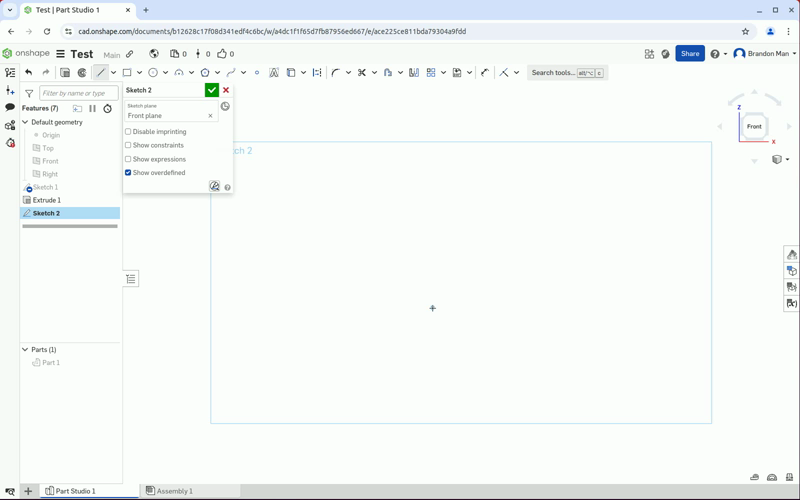
key_down(shift)
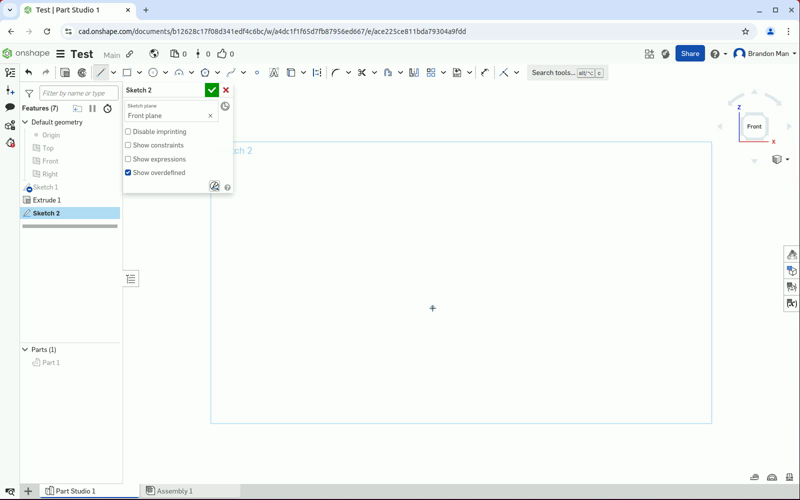
mouse_move(462, 307)
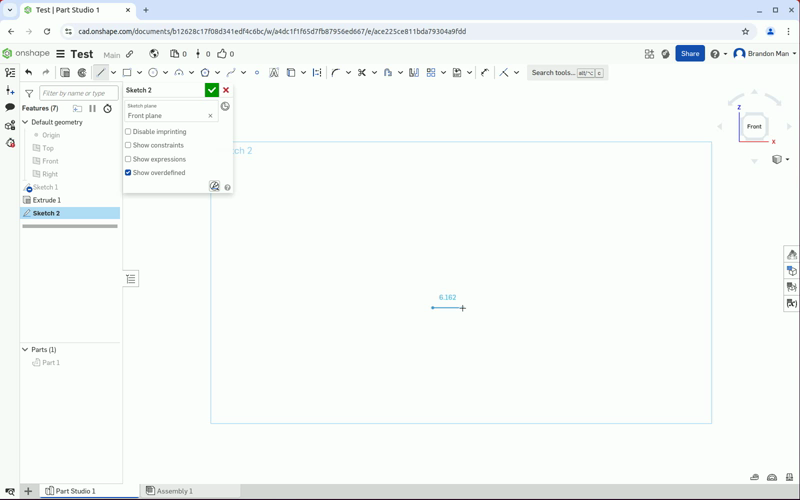
mouse_move(489, 307)
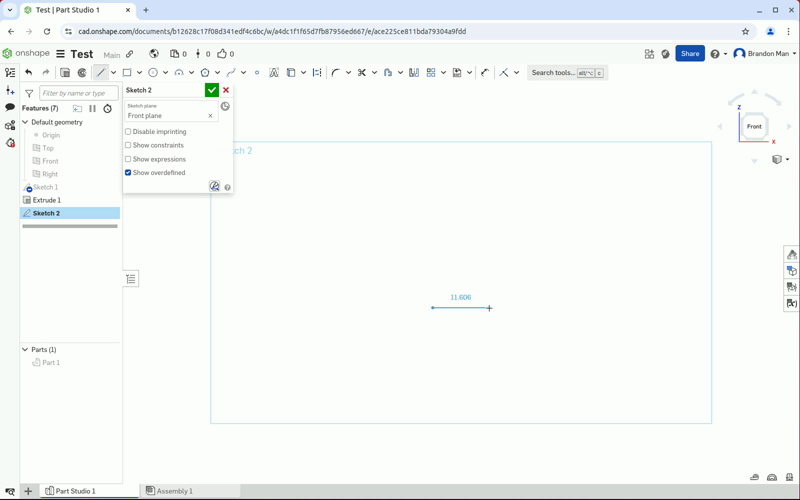
click(489, 307)
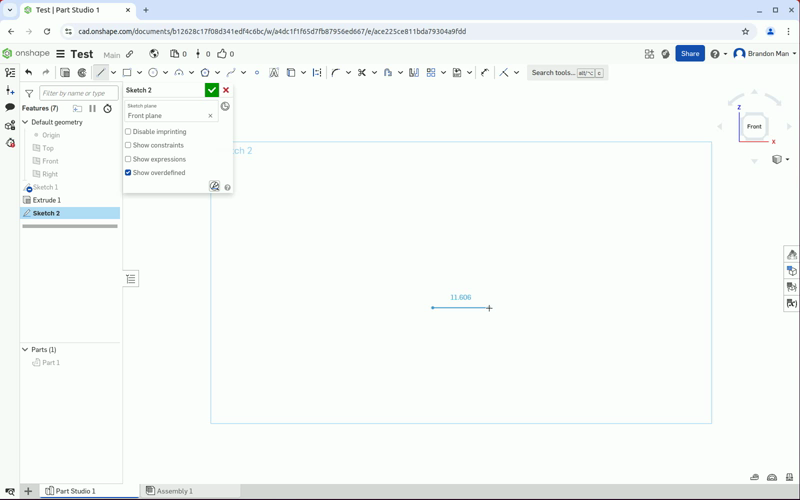
key_up(shift)
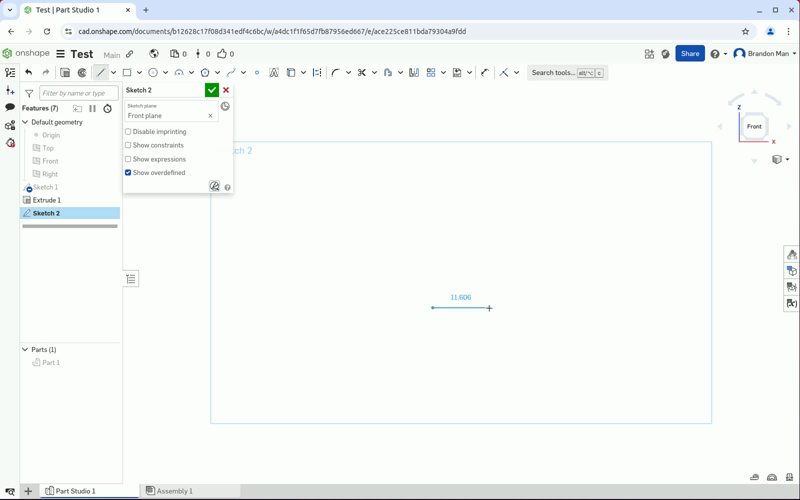
key_down(shift)
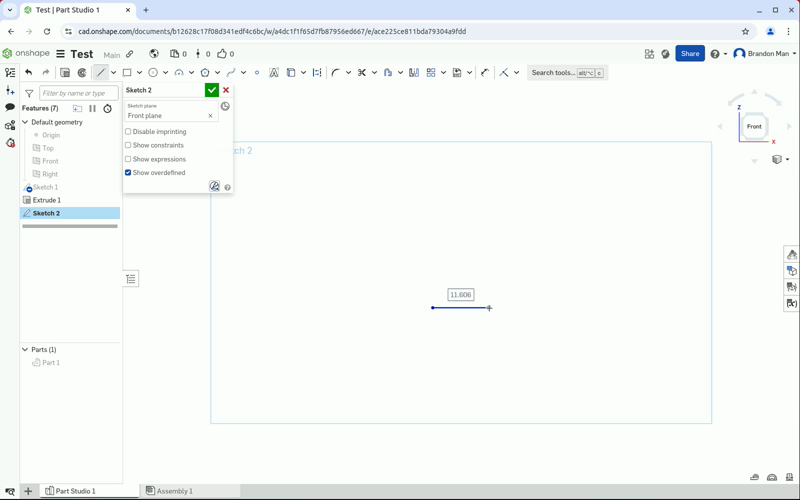
mouse_move(519, 307)
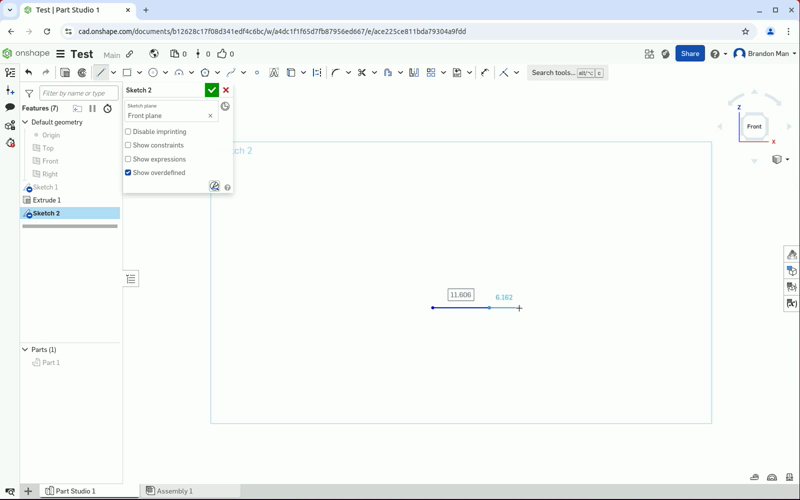
mouse_move(489, 250)
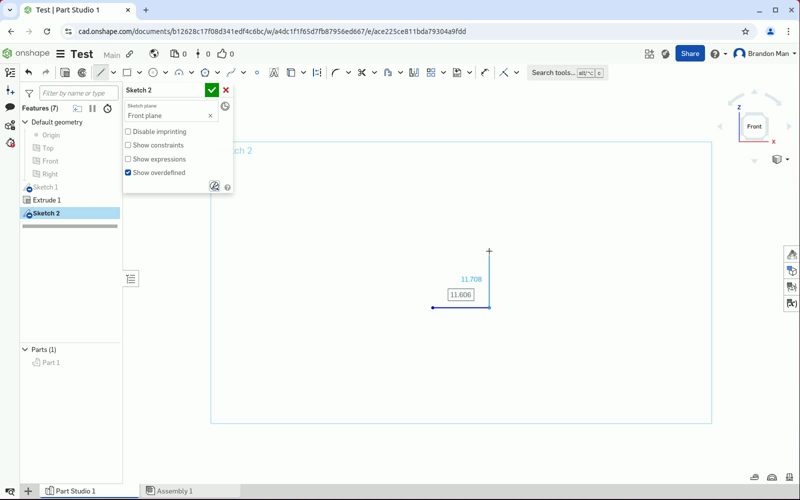
click(489, 250)
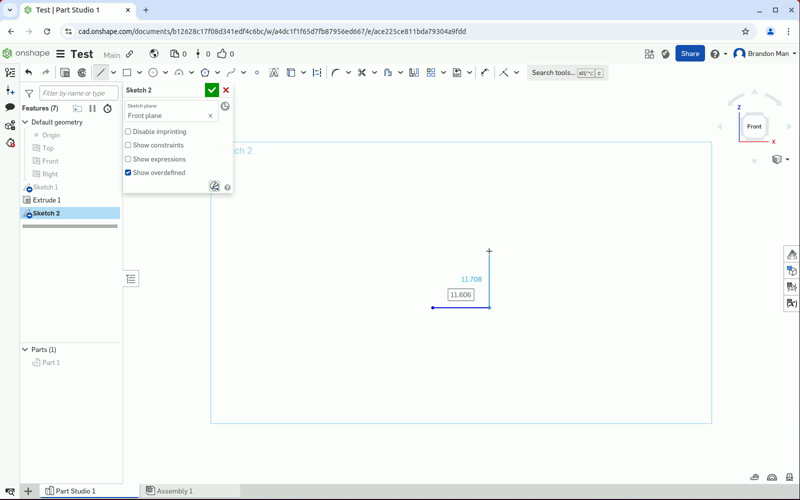
key_up(shift)
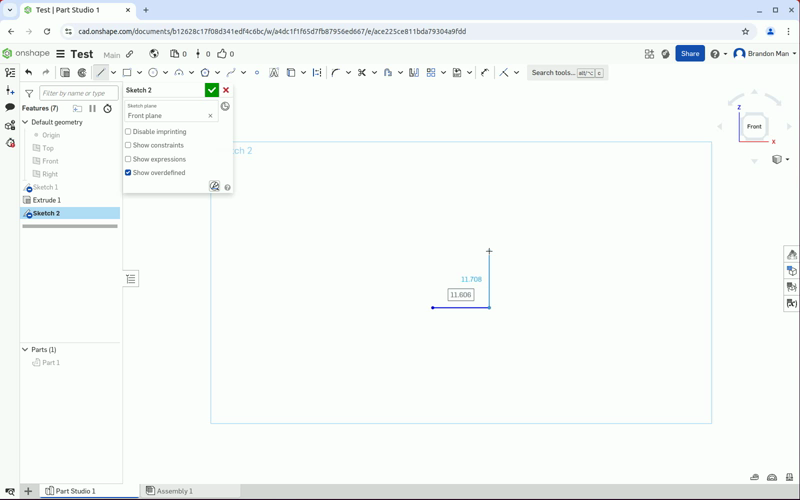
key_down(shift)
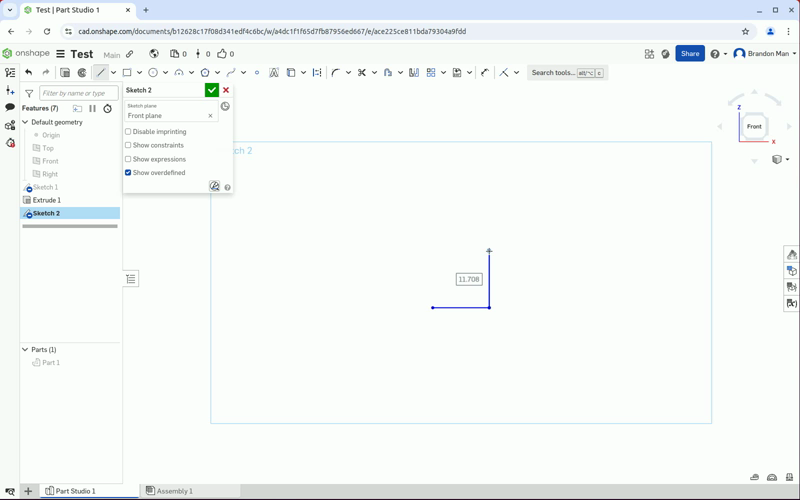
mouse_move(519, 250)
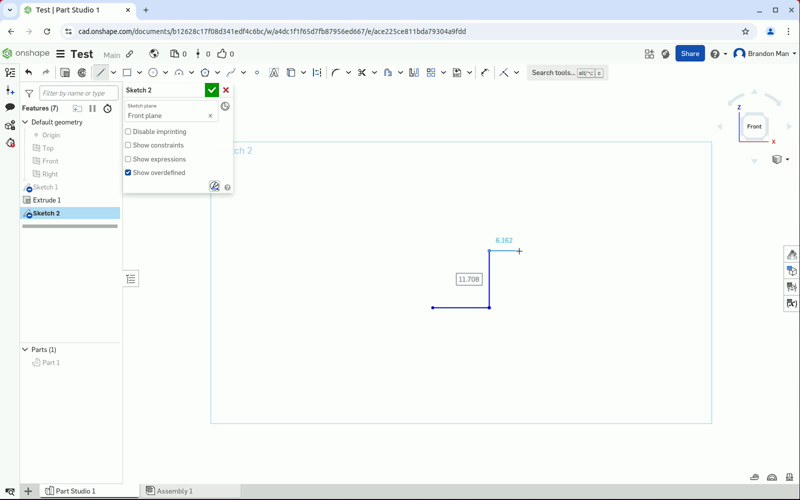
mouse_move(432, 250)
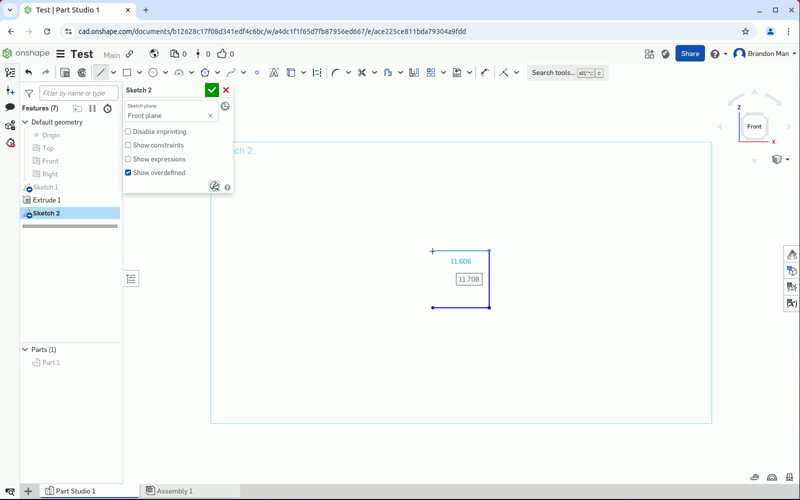
click(432, 250)
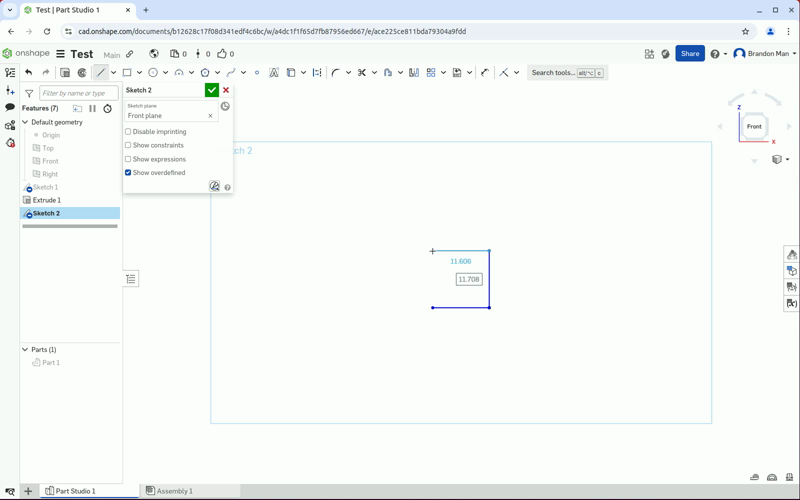
key_up(shift)
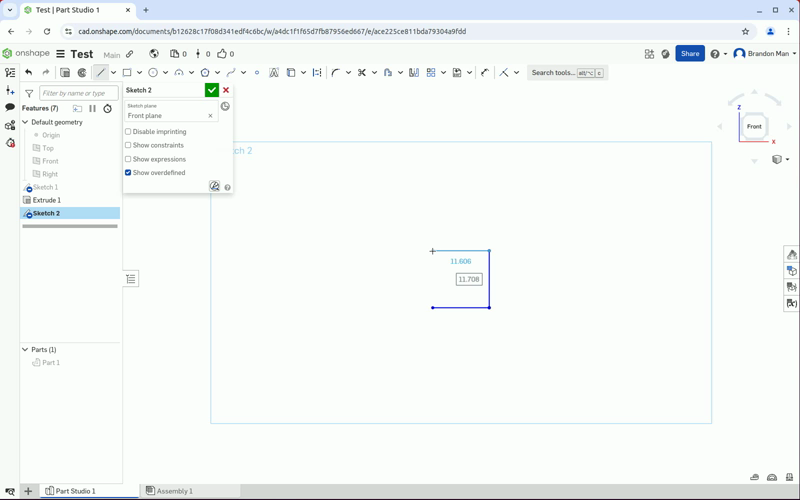
mouse_move(462, 250)
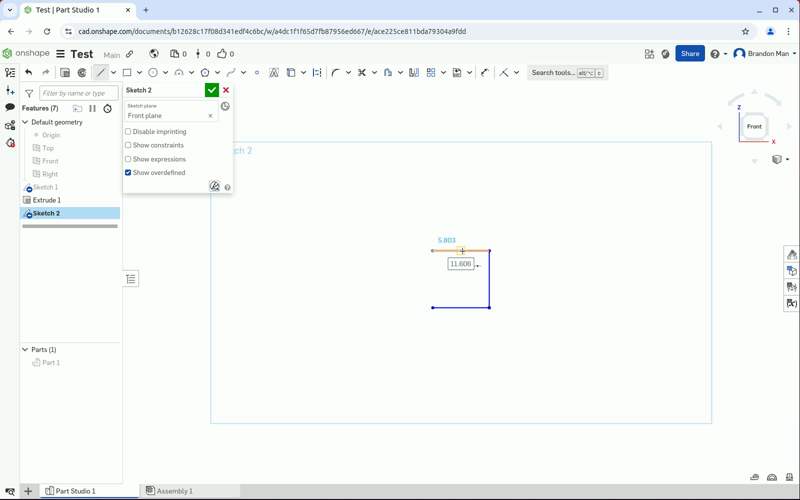
key_down(shift)
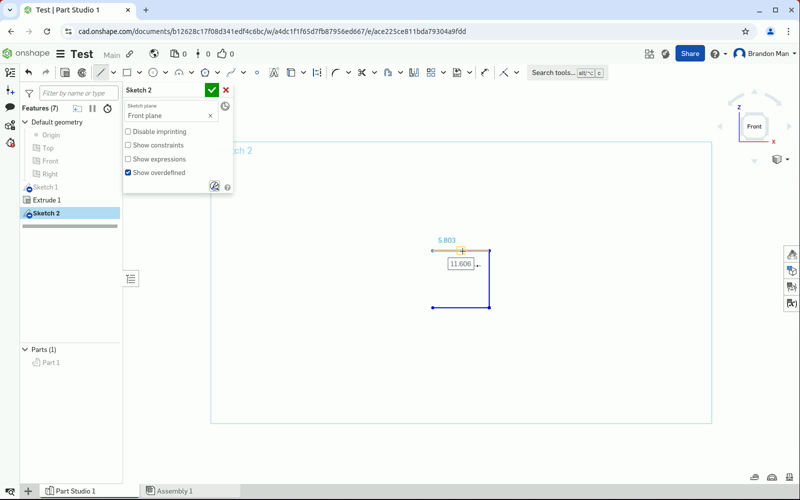
mouse_move(432, 307)
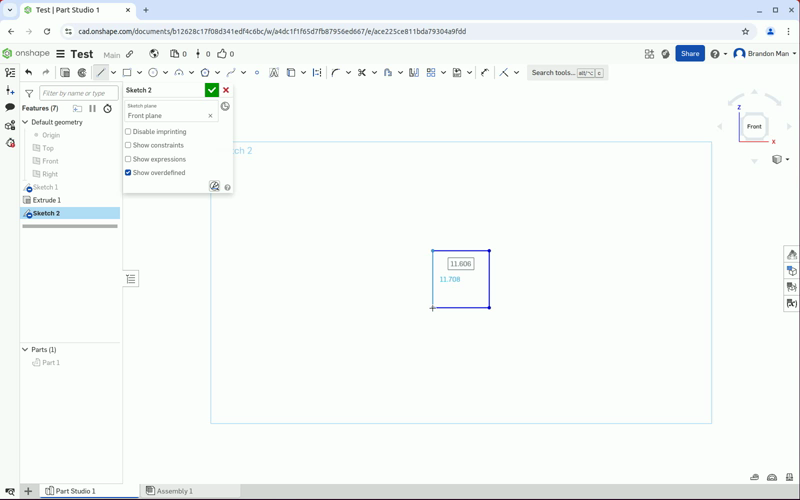
key_up(shift)
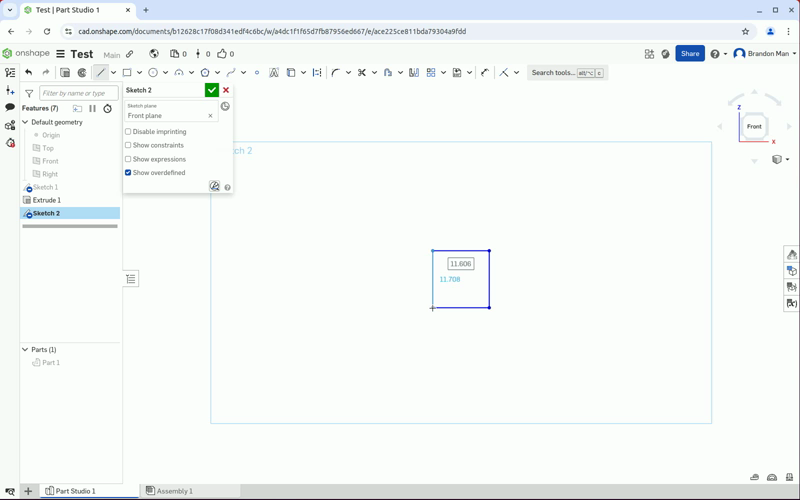
click(432, 307)
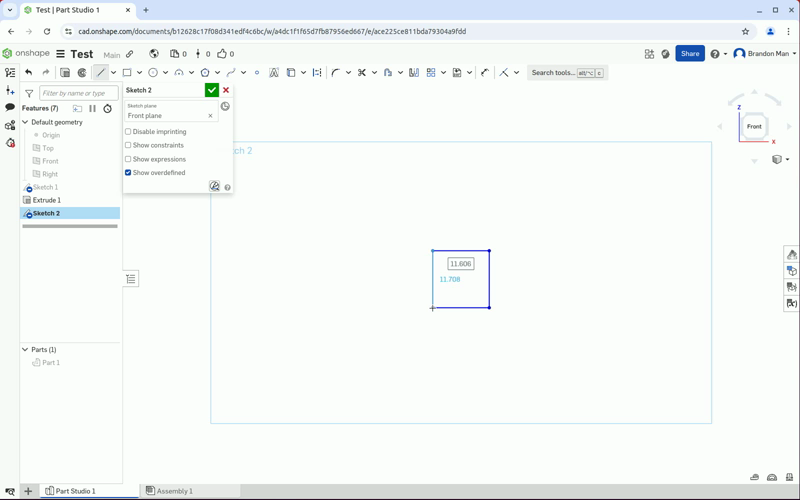
key(esc)
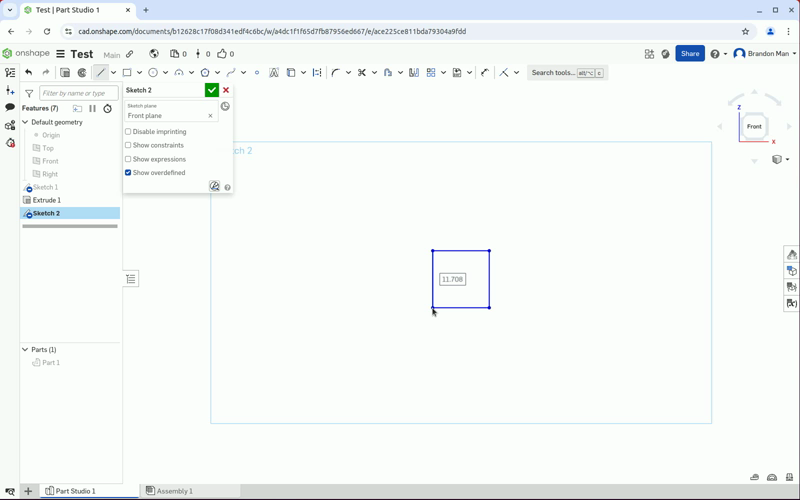
mouse_move(450, 290)
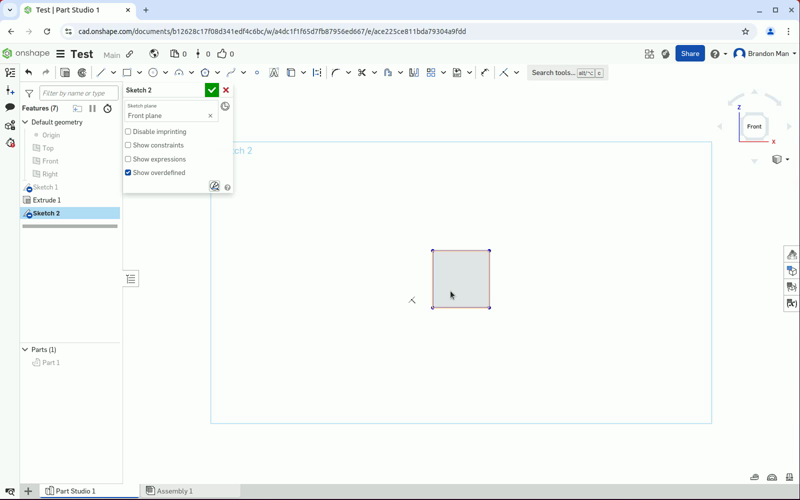
click(450, 290)
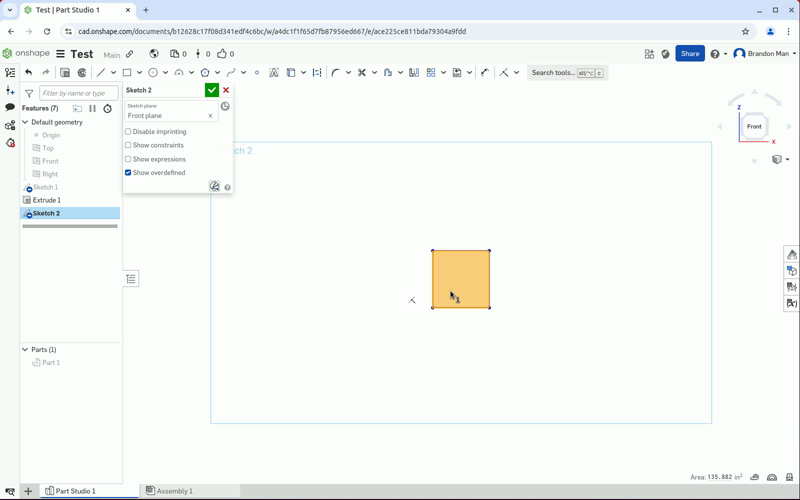
mouse_move(73, 352)
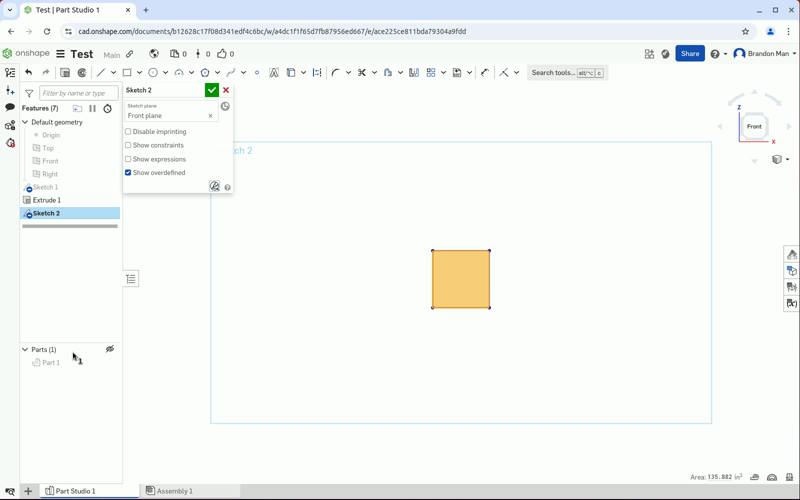
key(shift+y)
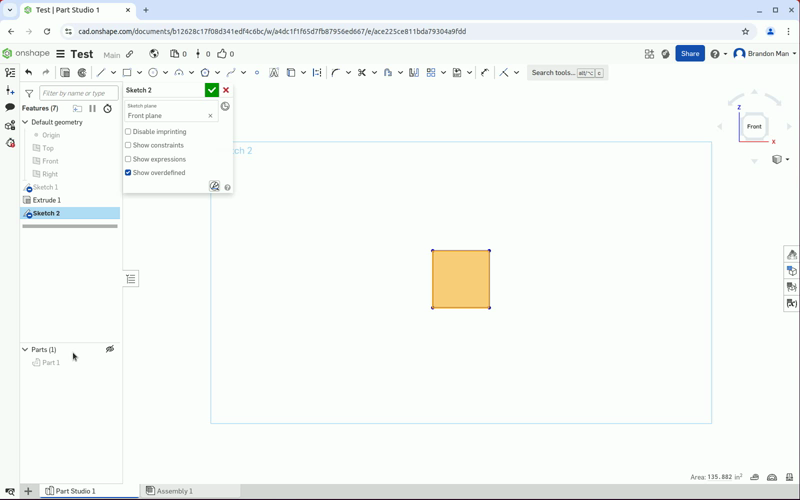
key(shift+e)
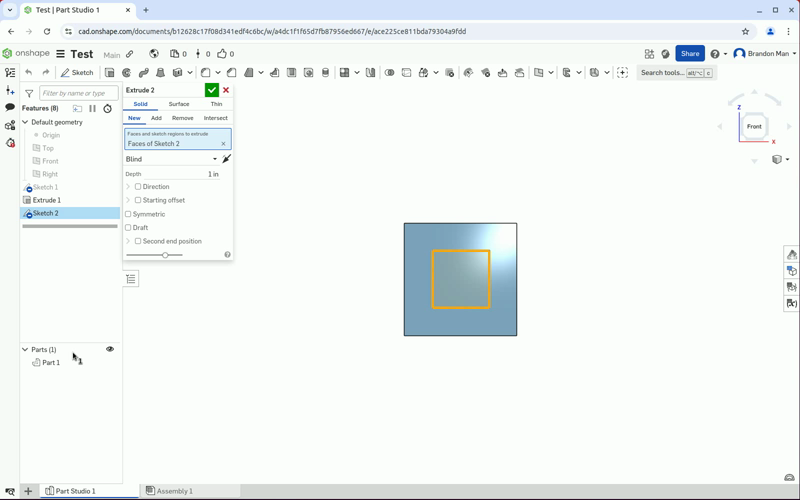
mouse_move(143, 106)
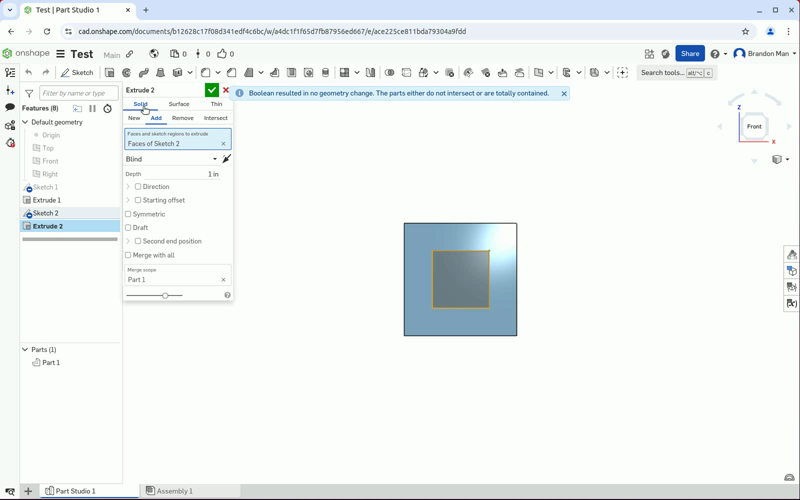
click(143, 106)
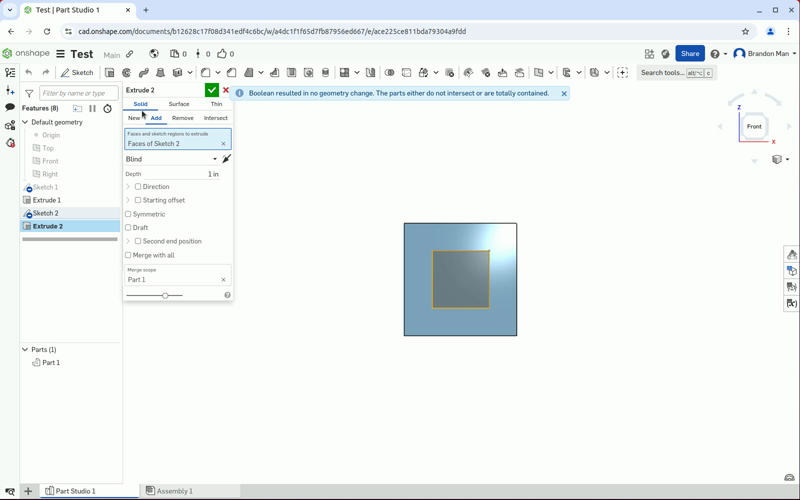
mouse_move(137, 120)
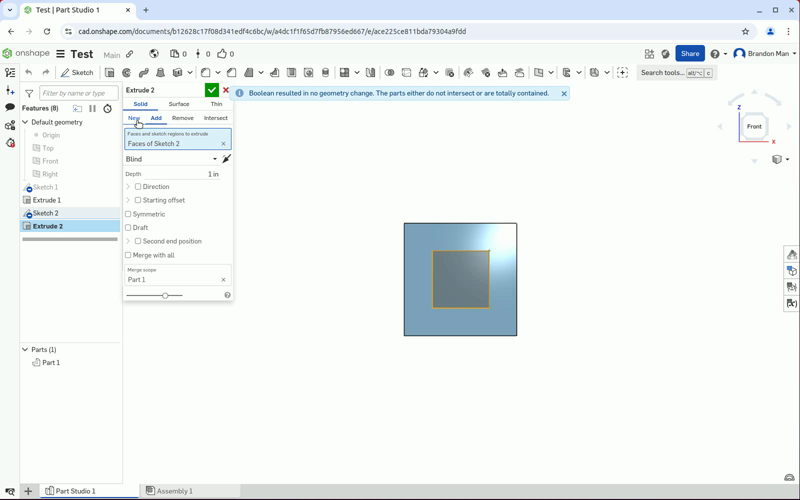
click(137, 120)
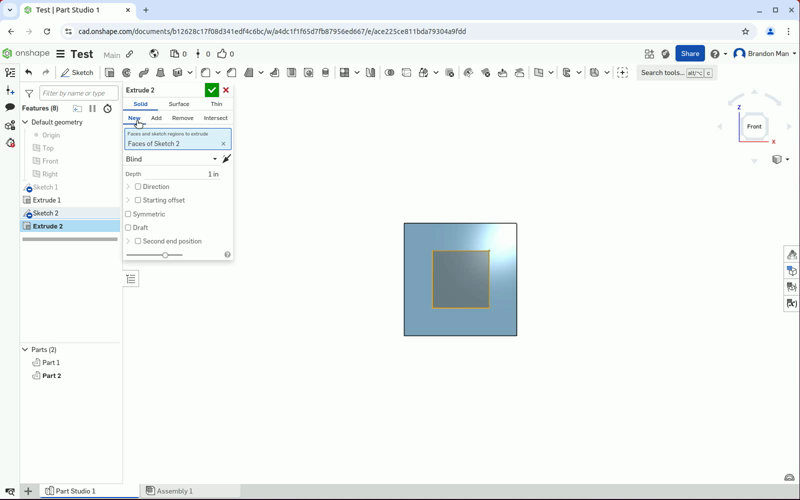
key(tab, 4)
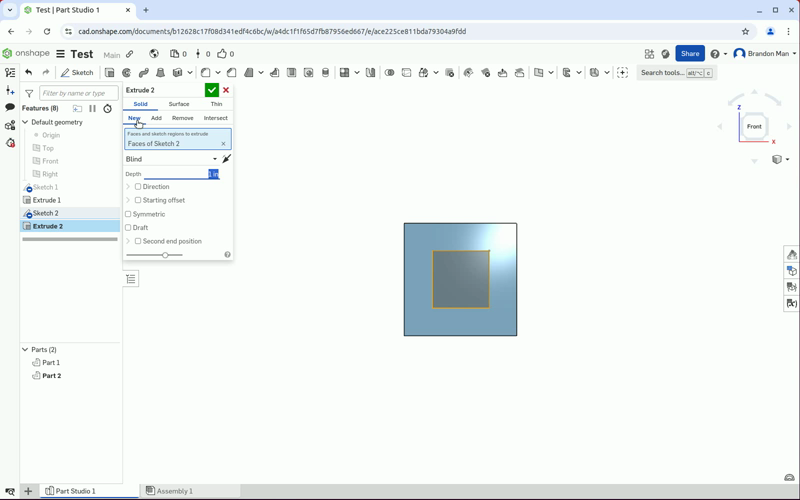
text(-5.777)
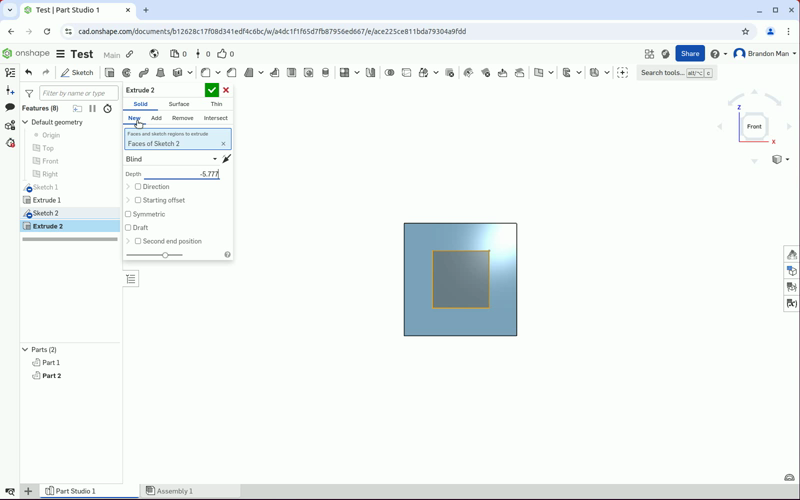
key(enter)
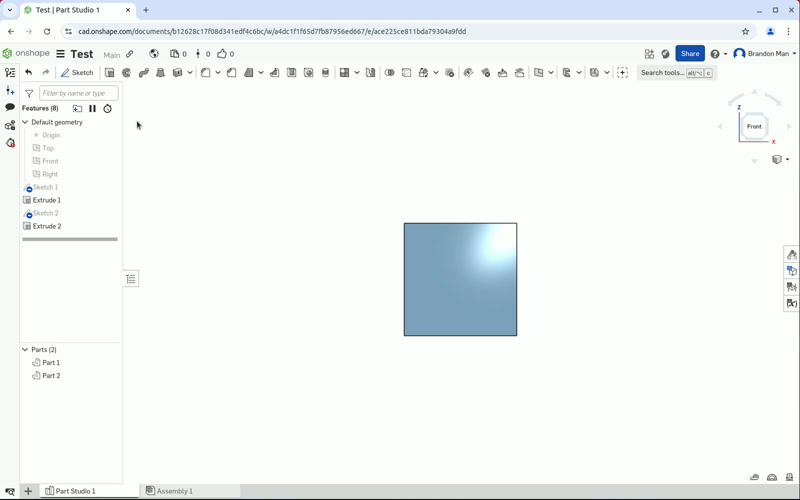
key(shift+h)
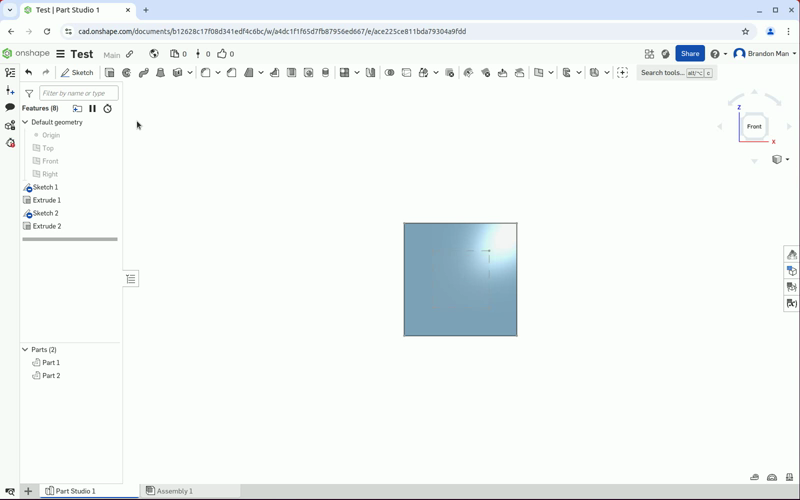
key(shift+h)
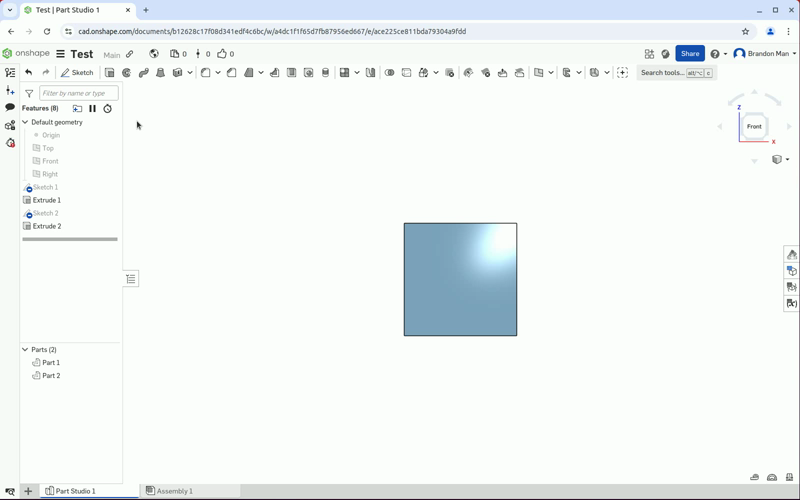
mouse_move(73, 189)
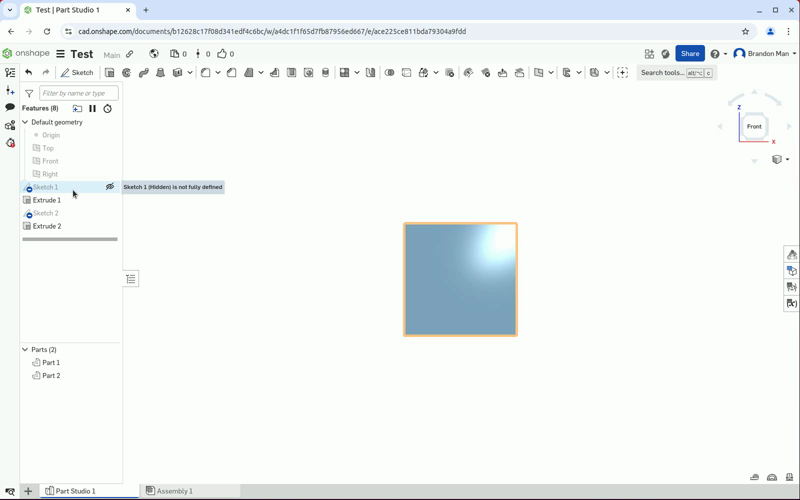
click(73, 189)
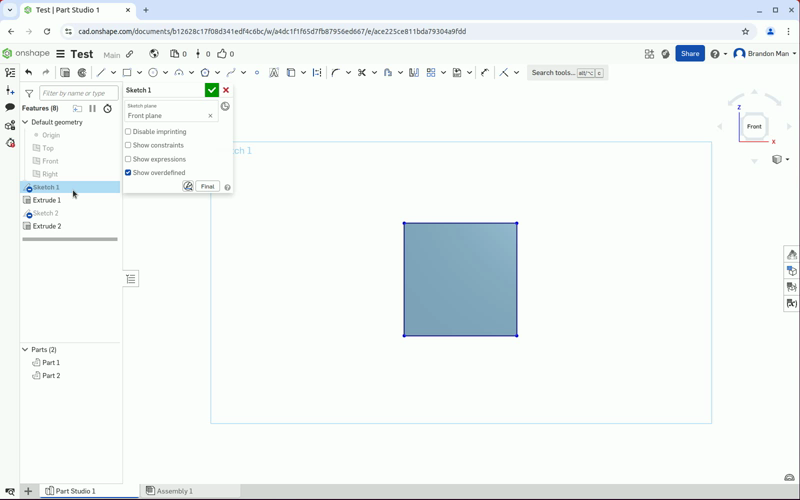
mouse_move(229, 92)
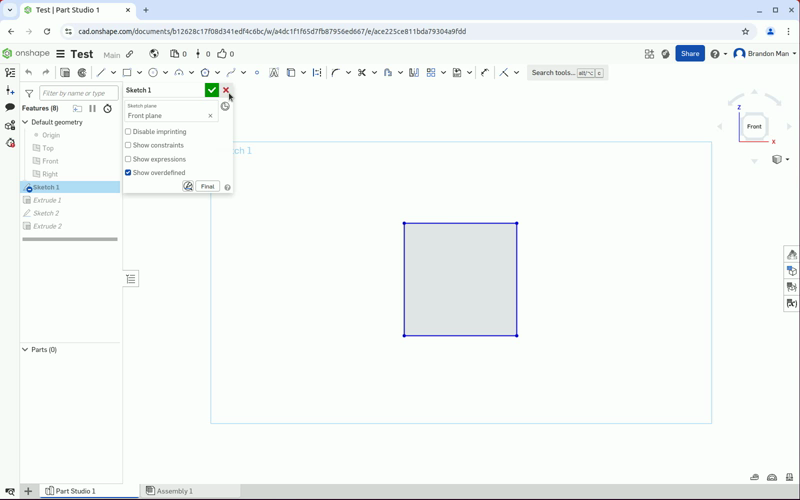
click(229, 92)
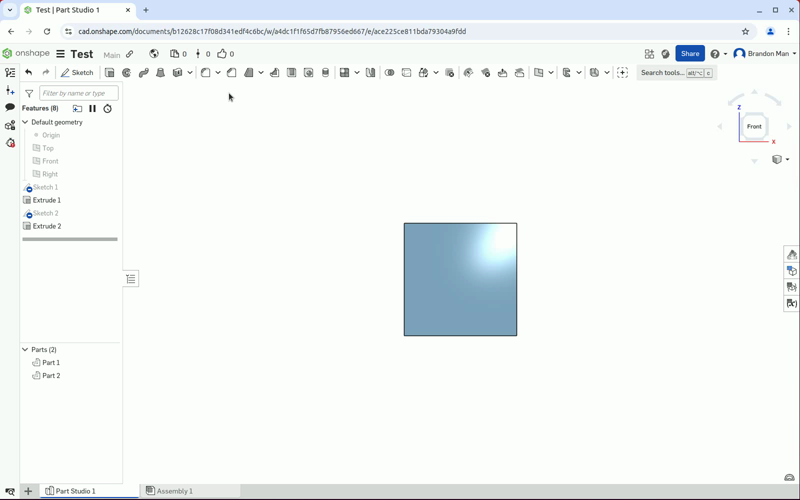
mouse_move(73, 352)
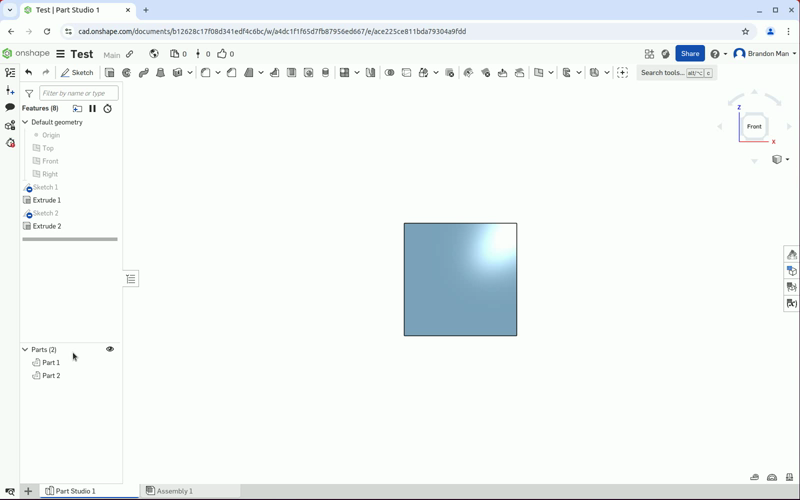
key(y)
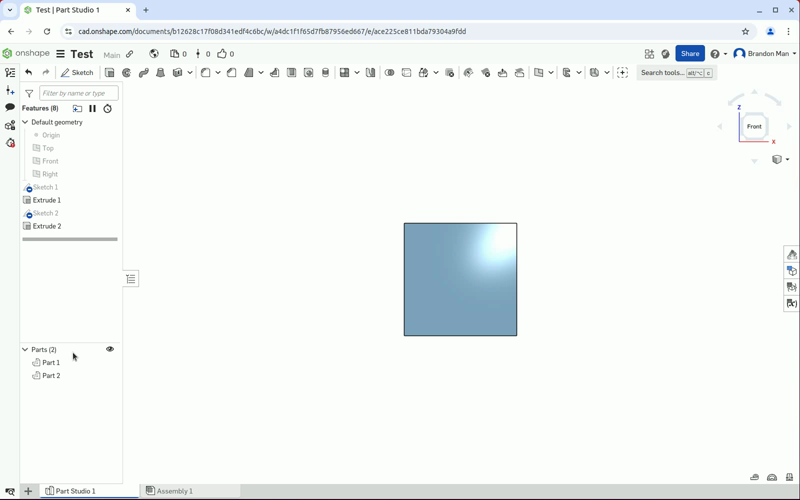
key(shift+p)
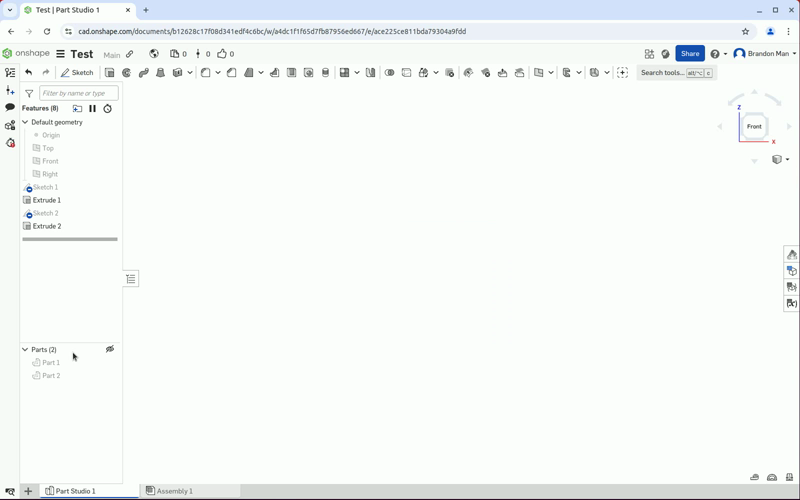
key(space)
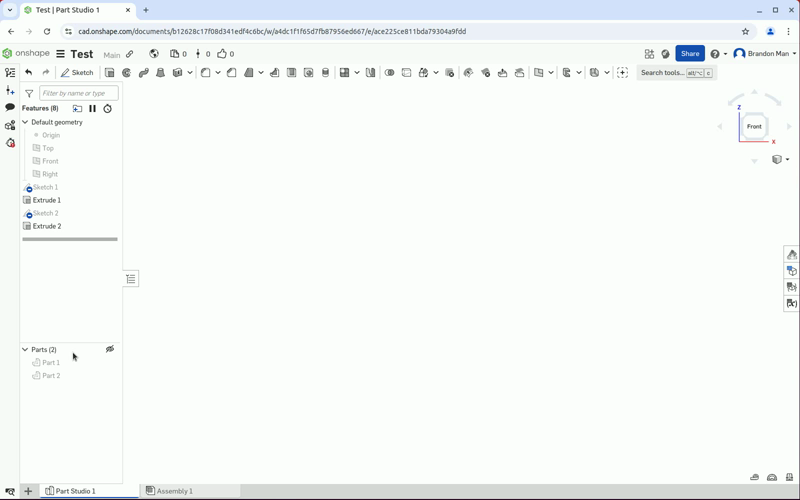
key_down(shift)
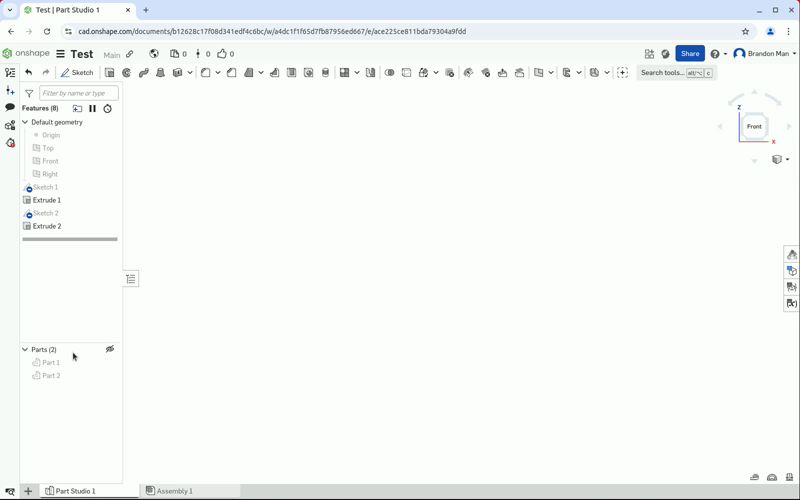
key(left)
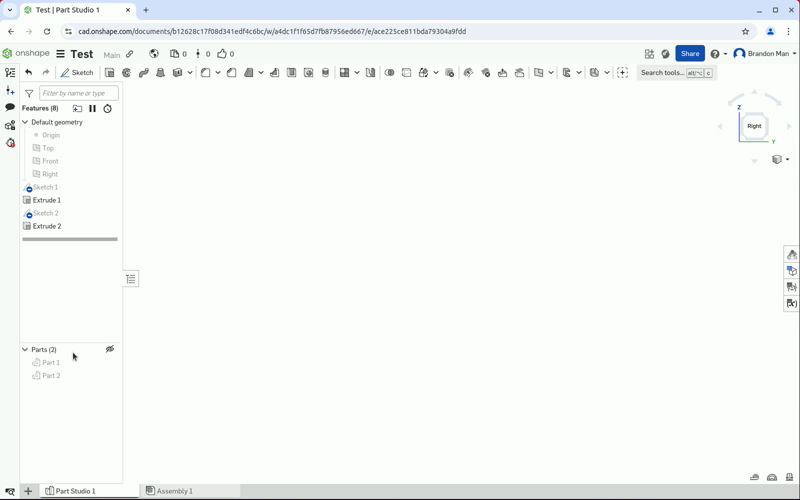
key_up(shift)
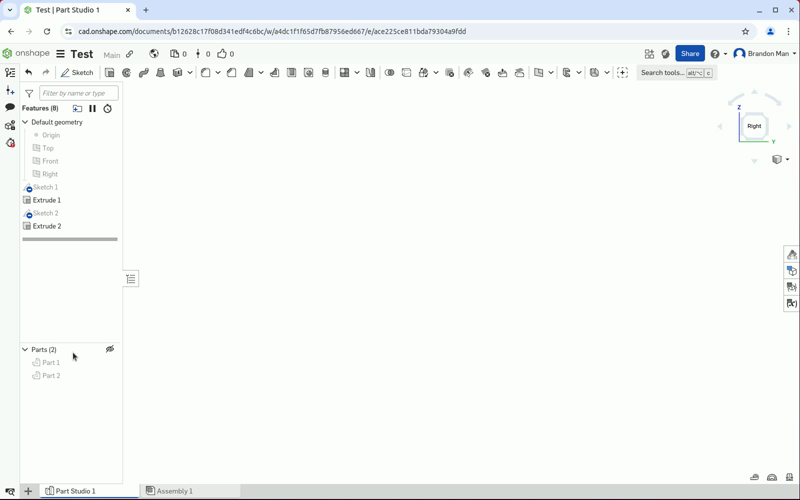
mouse_move(73, 352)
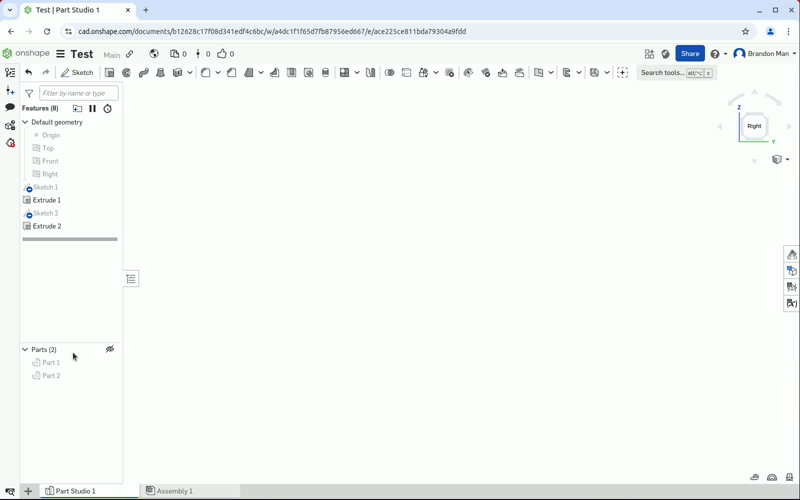
key(shift+y)
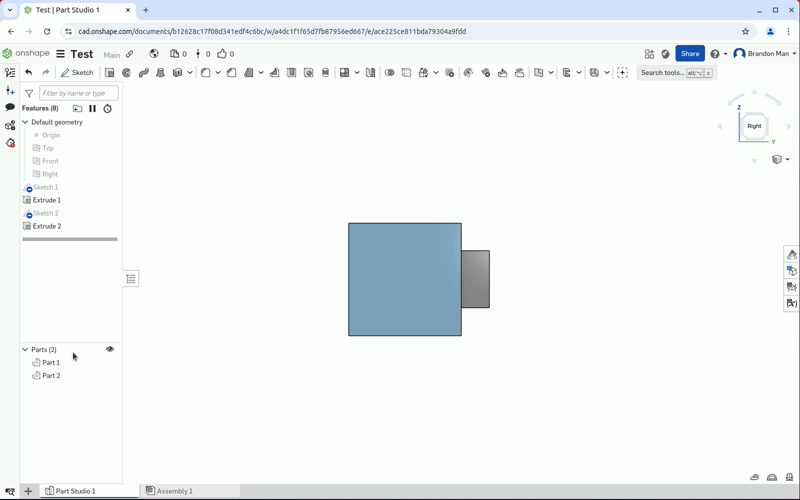
mouse_move(541, 75)
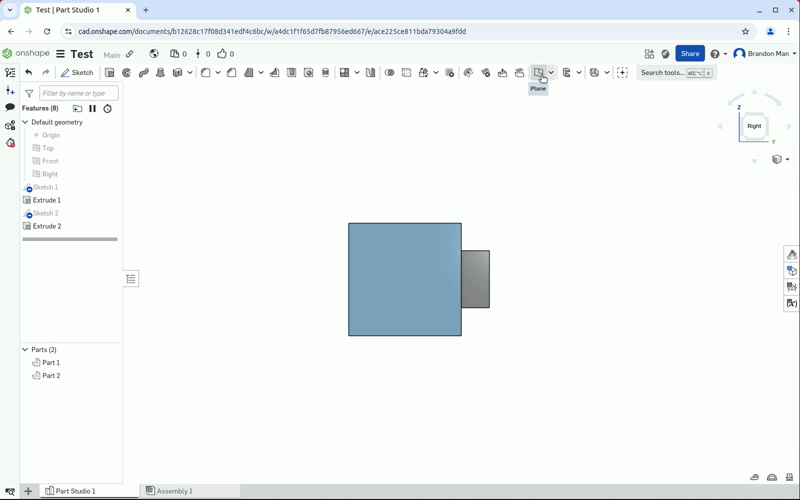
click(541, 75)
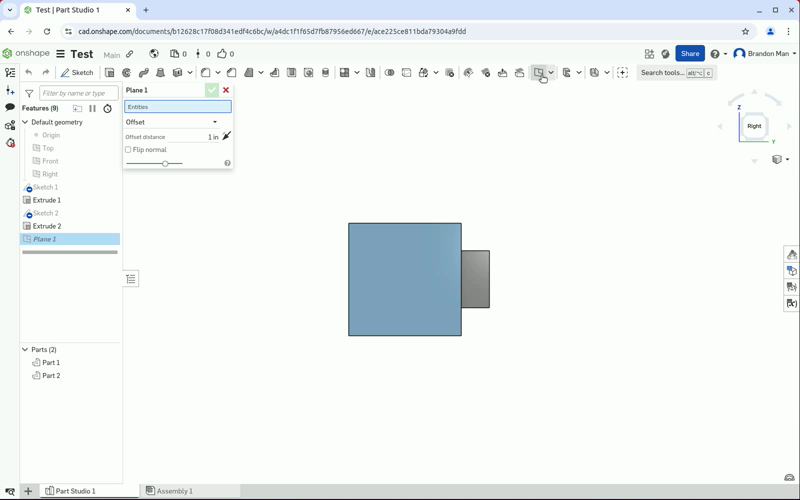
mouse_move(73, 176)
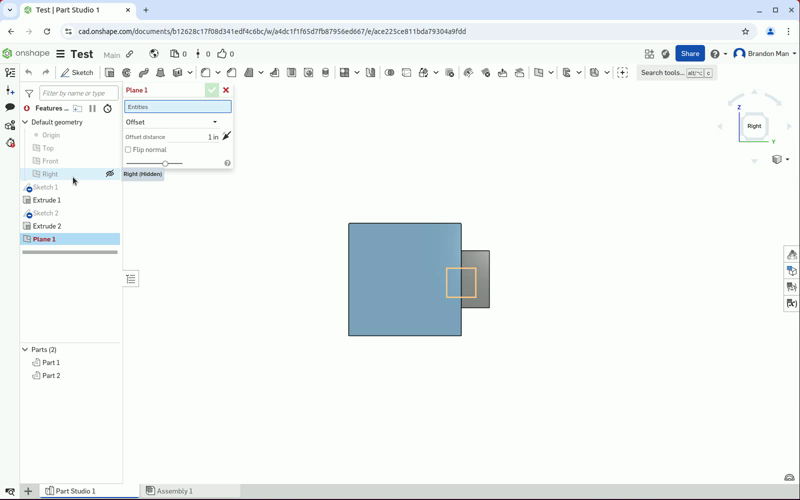
click(73, 176)
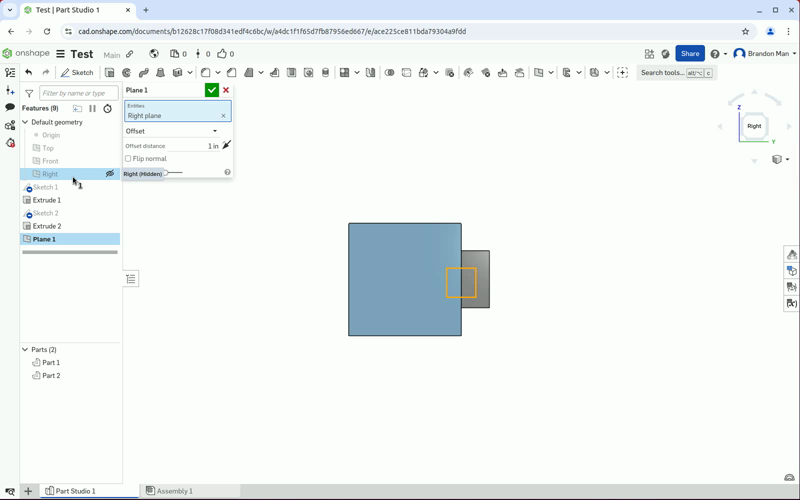
key(tab, 2)
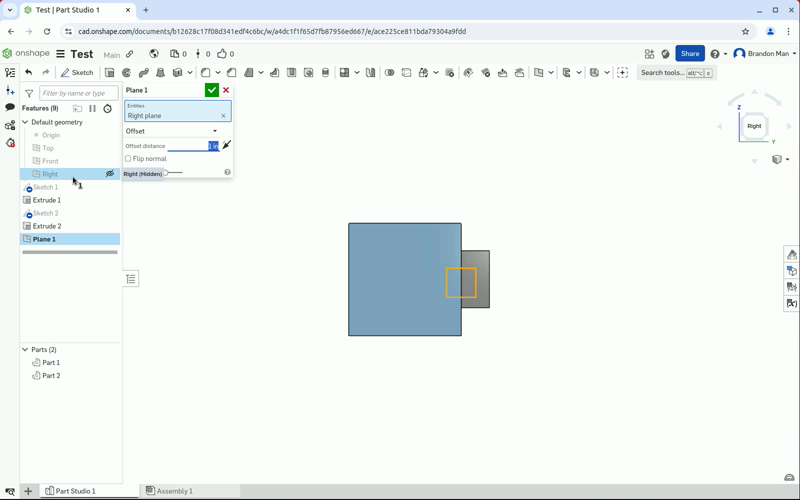
text(11.554)
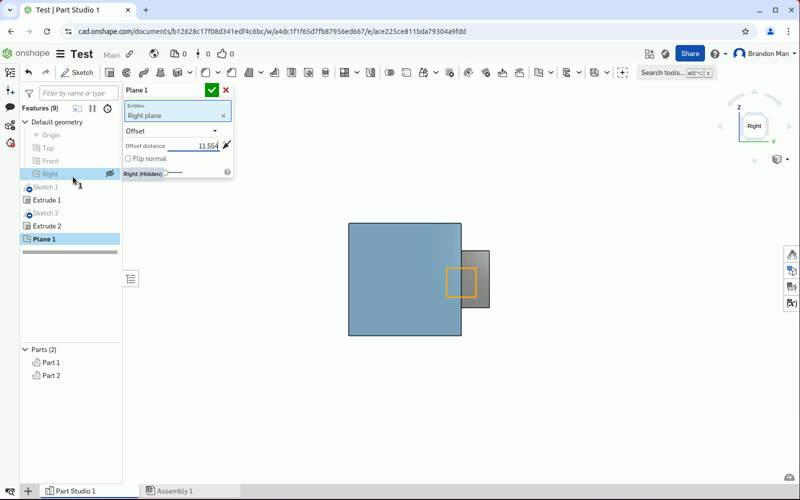
key(enter, 2)
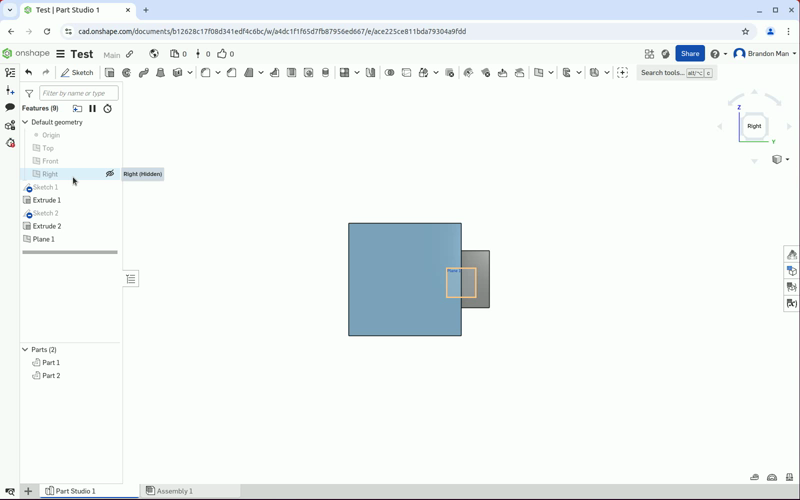
key(shift+s)
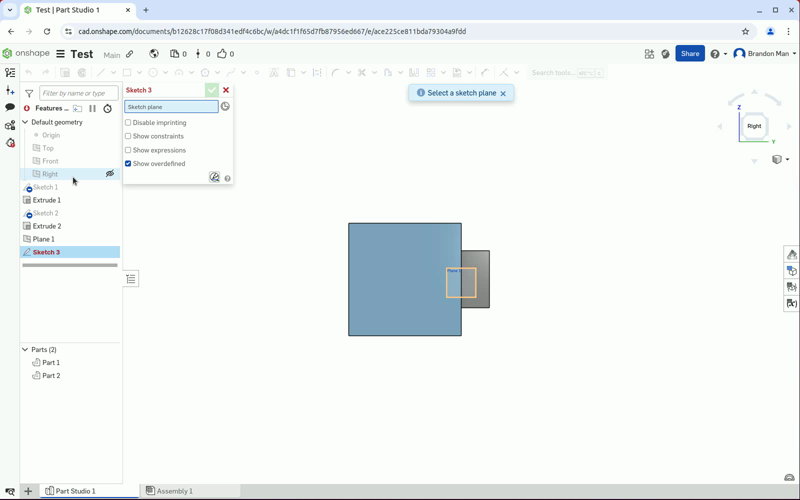
mouse_move(73, 241)
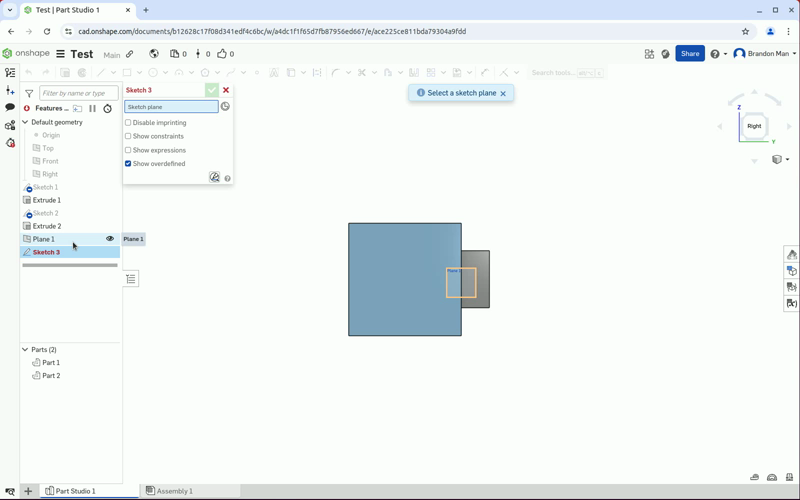
click(73, 241)
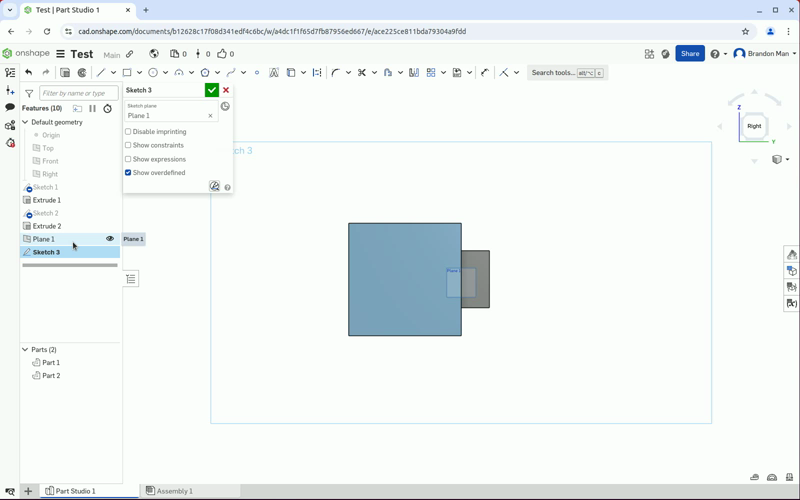
mouse_move(73, 352)
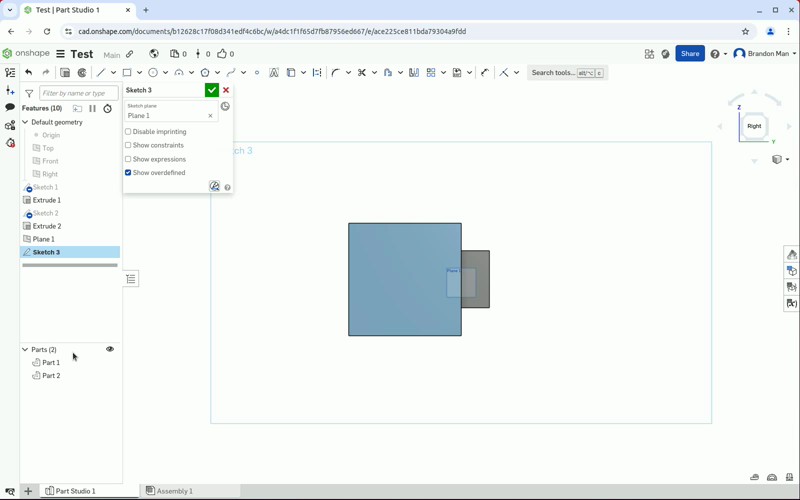
key(y)
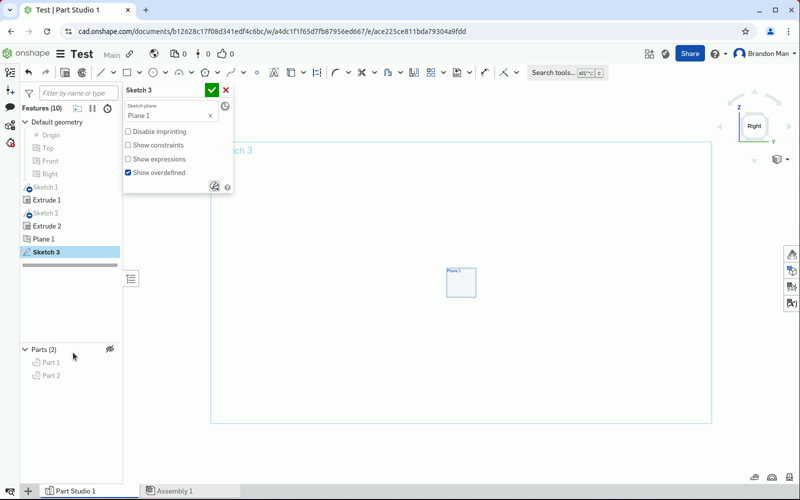
key(c)
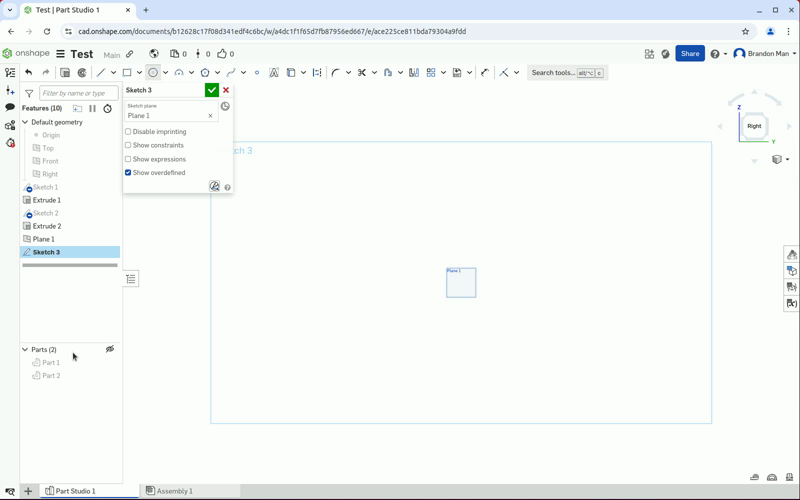
key_down(shift)
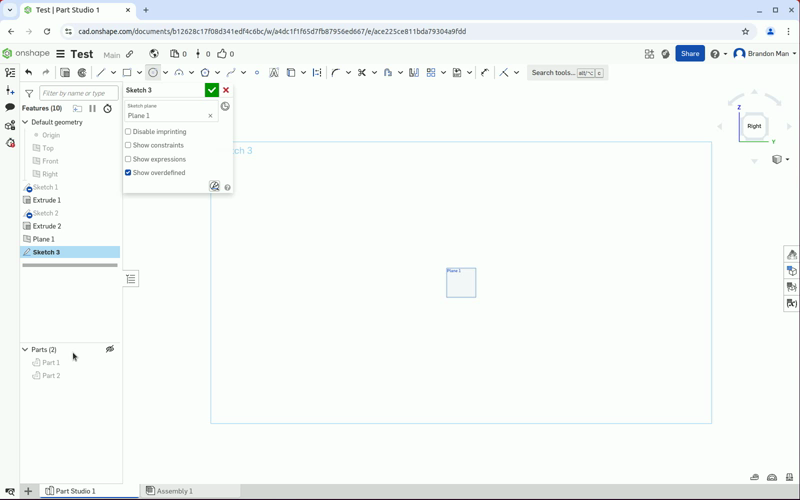
mouse_move(405, 282)
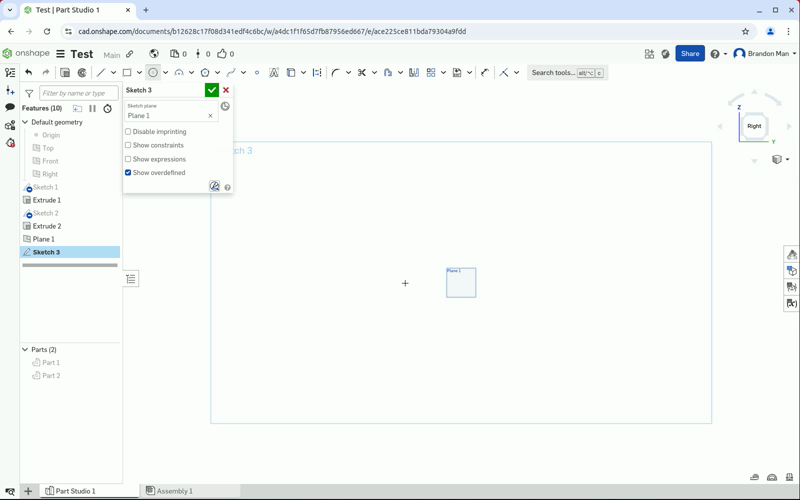
click(405, 282)
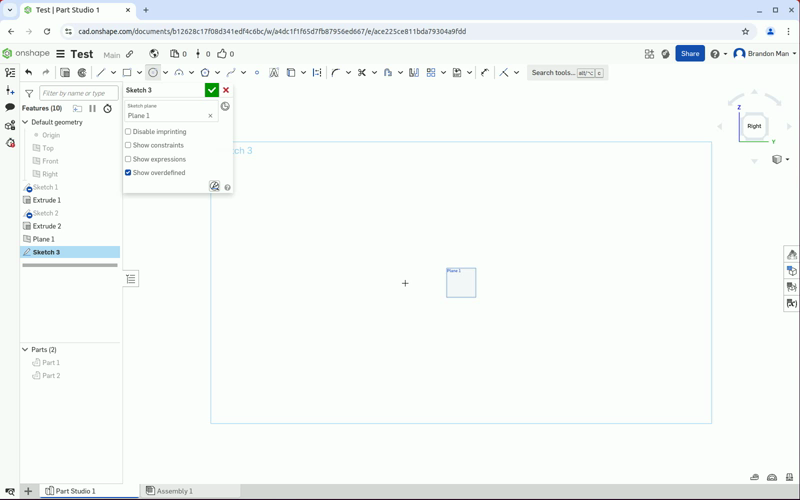
key_up(shift)
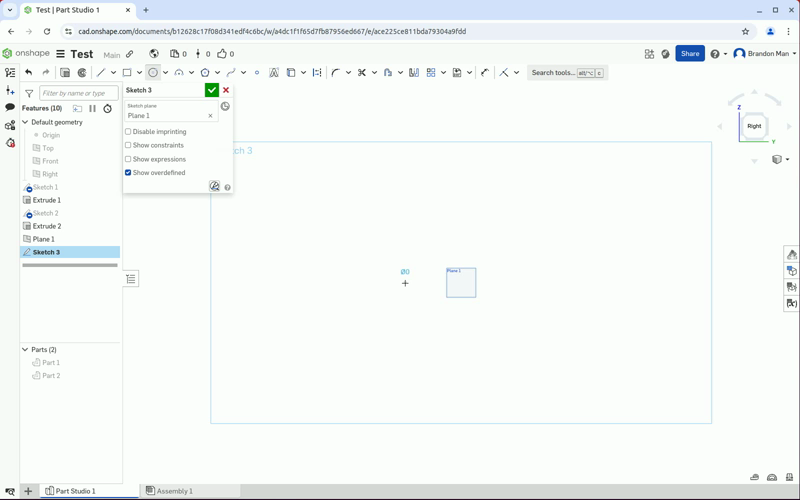
mouse_move(434, 282)
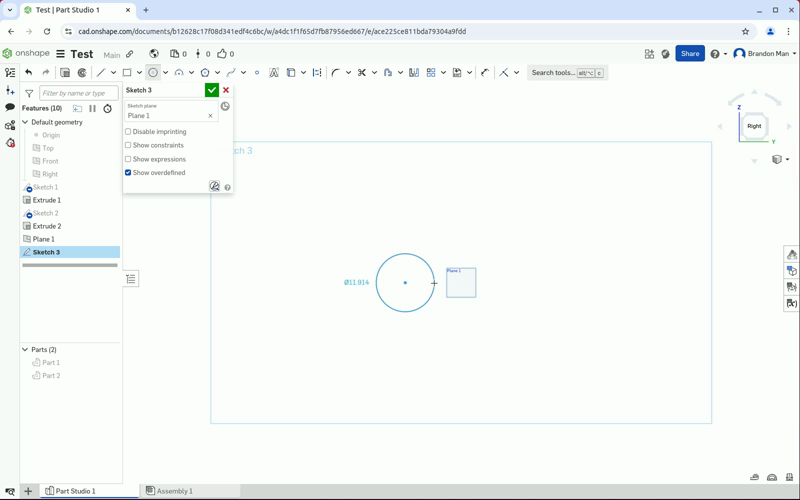
click(434, 282)
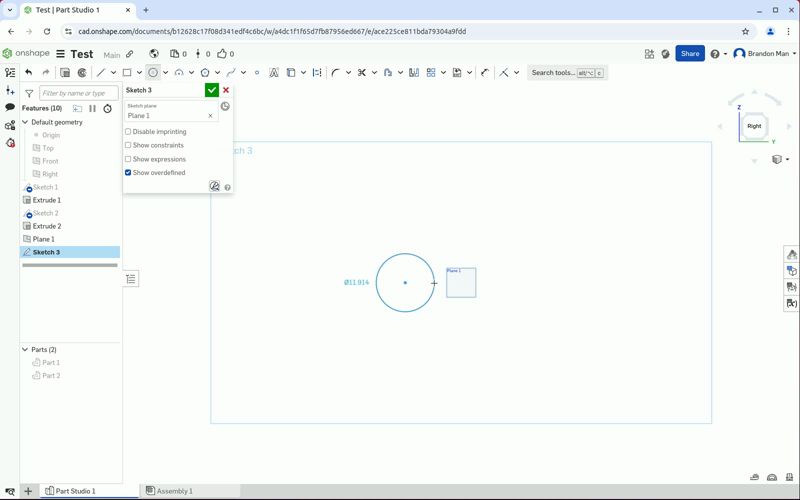
key(esc)
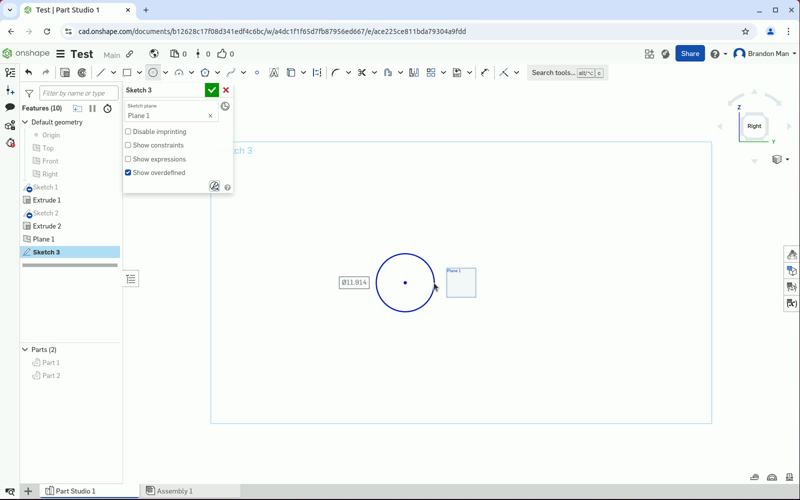
mouse_move(416, 286)
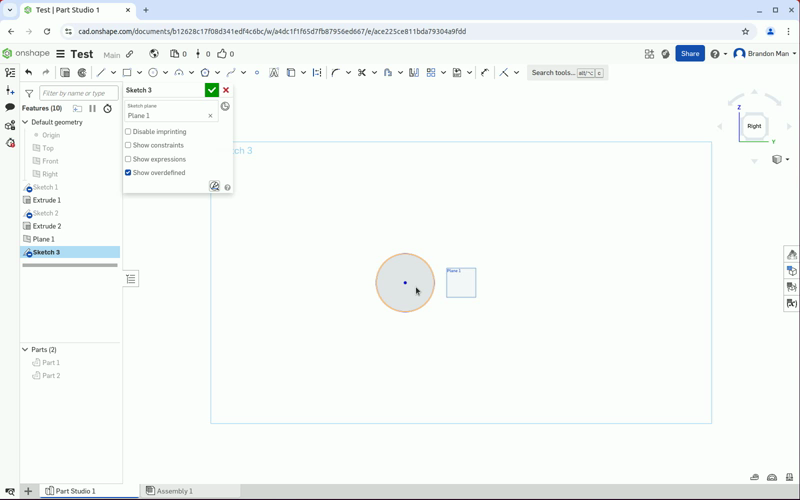
click(416, 286)
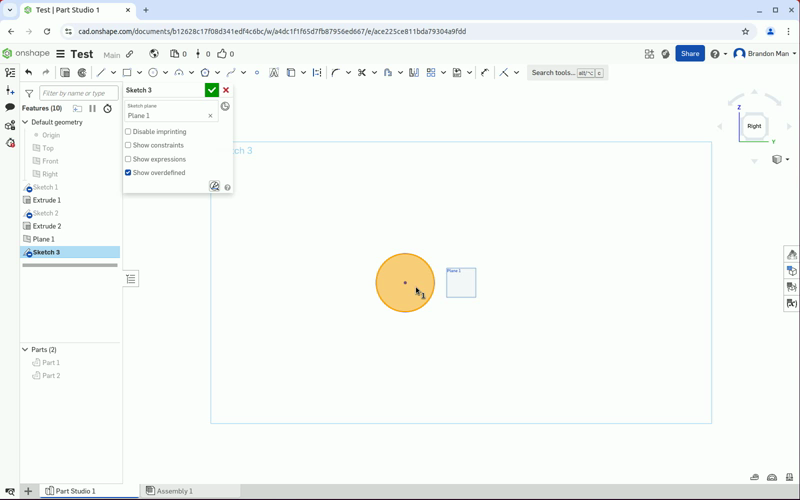
mouse_move(73, 352)
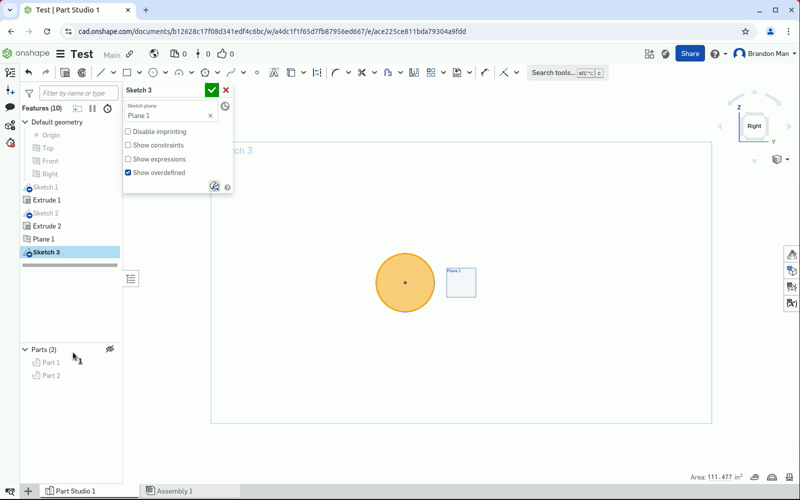
key(shift+y)
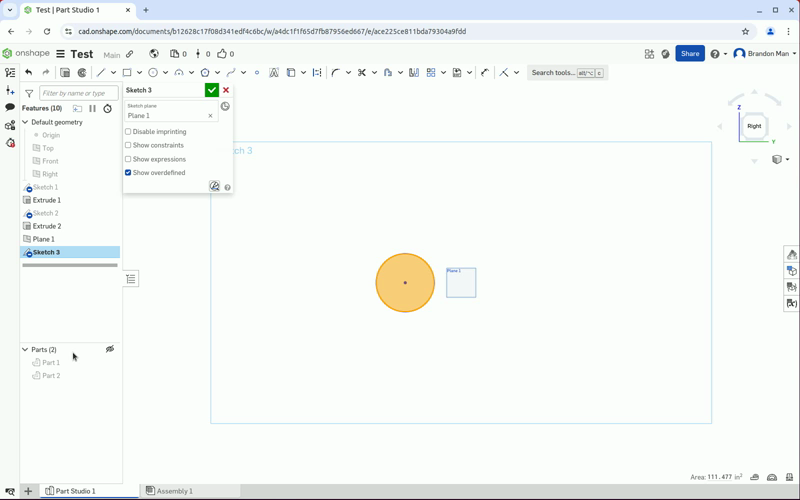
key(shift+e)
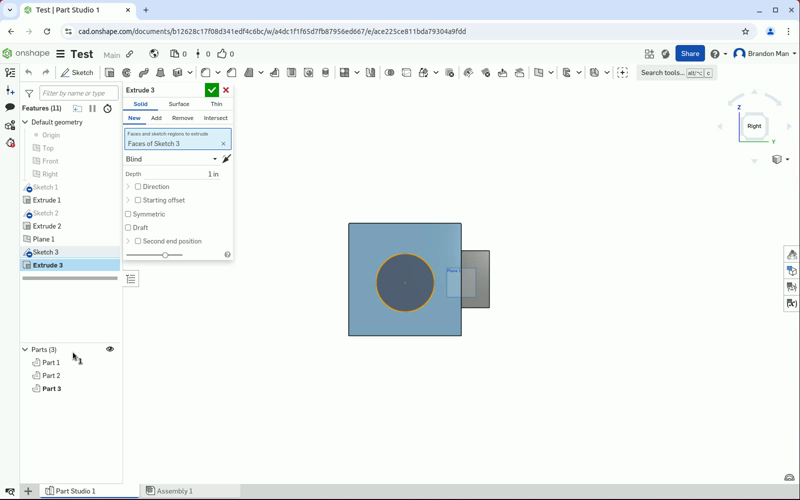
mouse_move(143, 106)
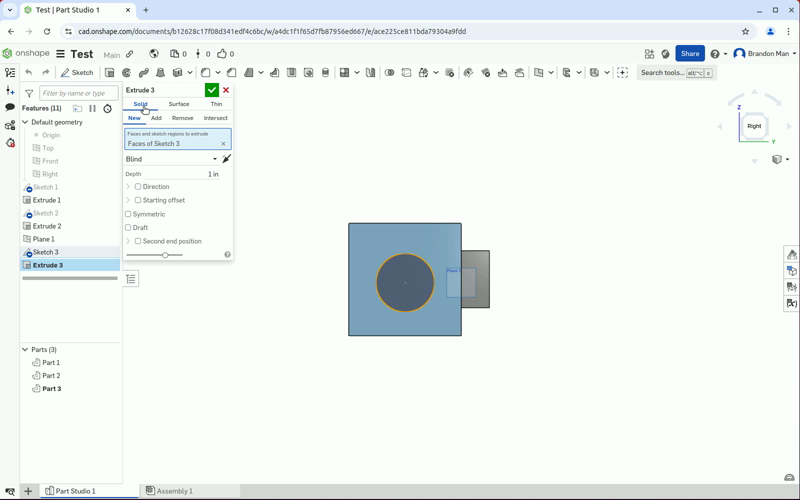
click(143, 106)
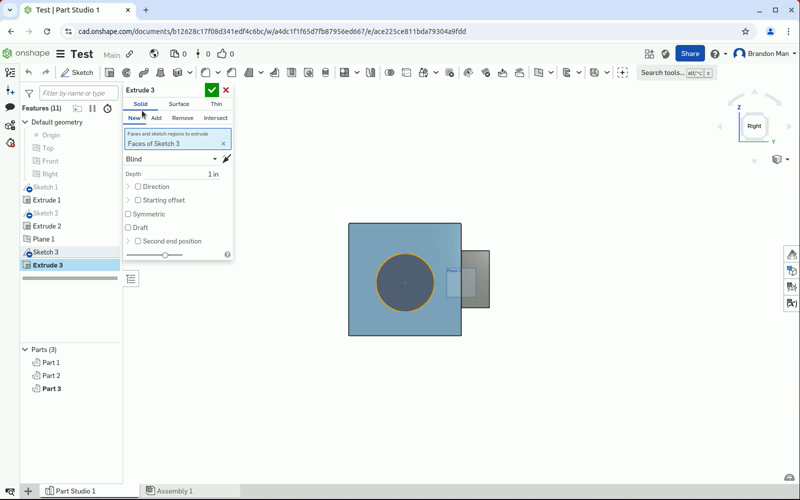
mouse_move(137, 120)
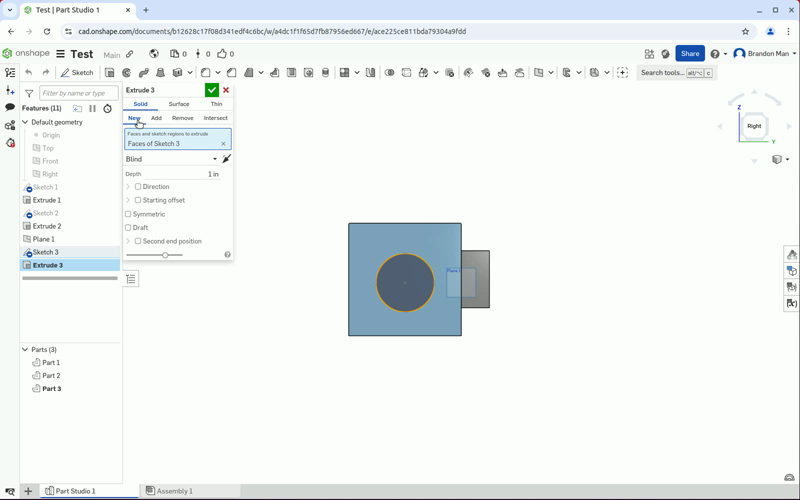
click(137, 120)
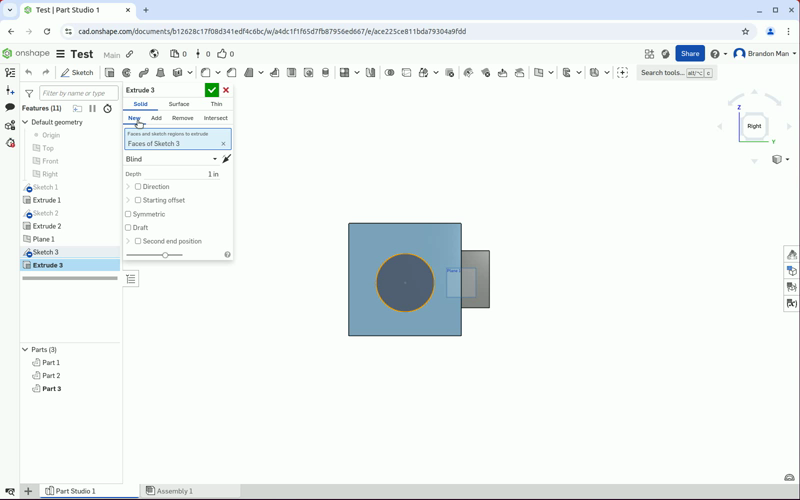
key(tab, 4)
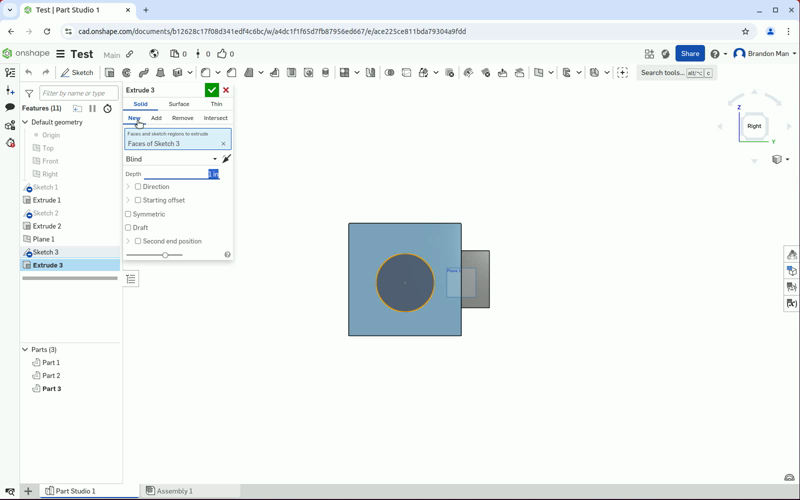
text(5.777)
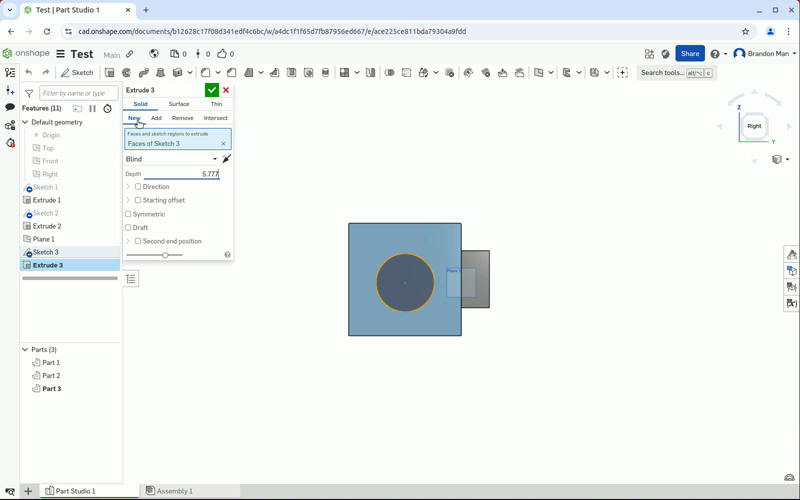
key(enter)
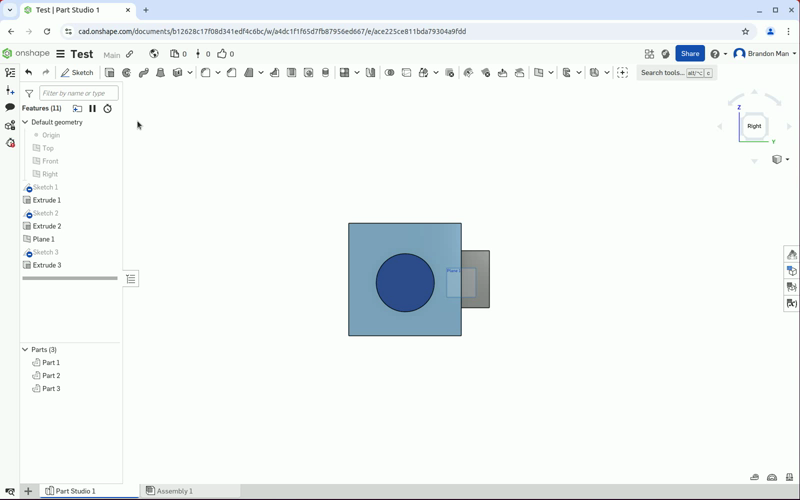
key(shift+h)
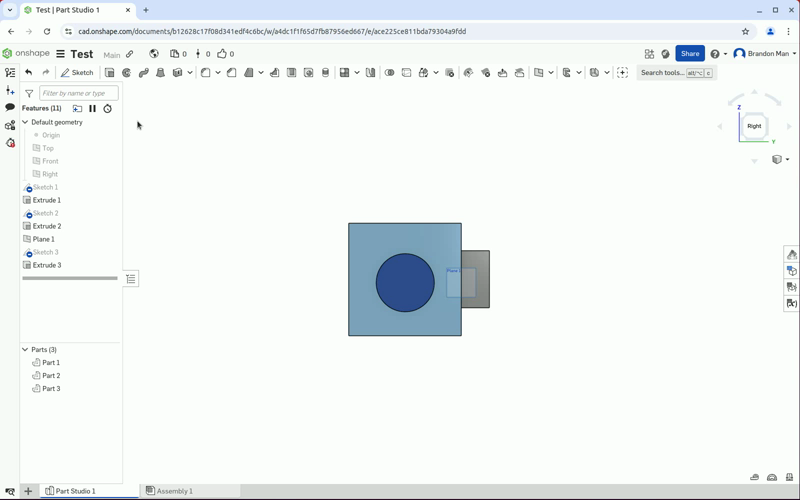
key(shift+h)
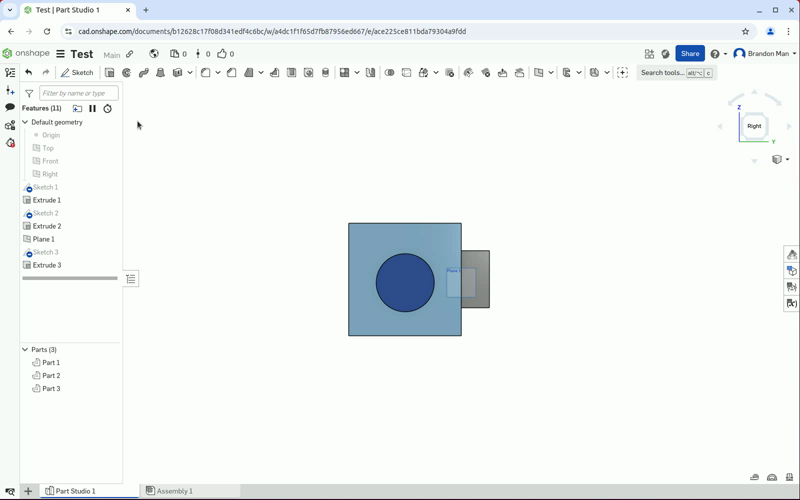
mouse_move(73, 189)
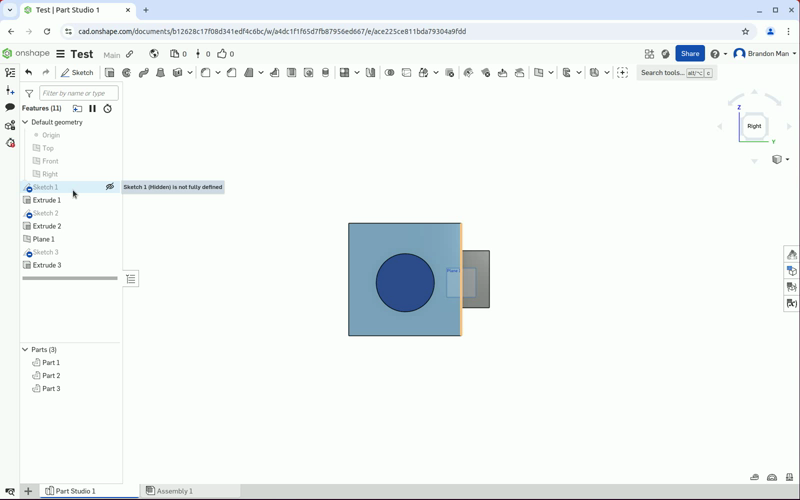
click(73, 189)
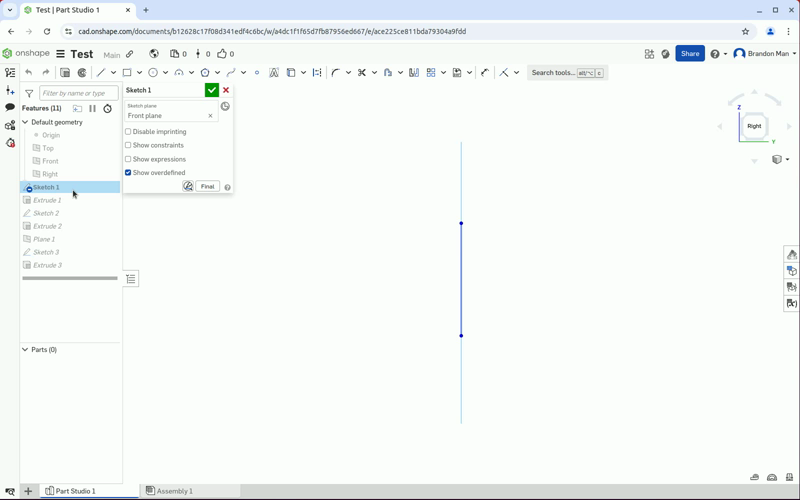
mouse_move(229, 92)
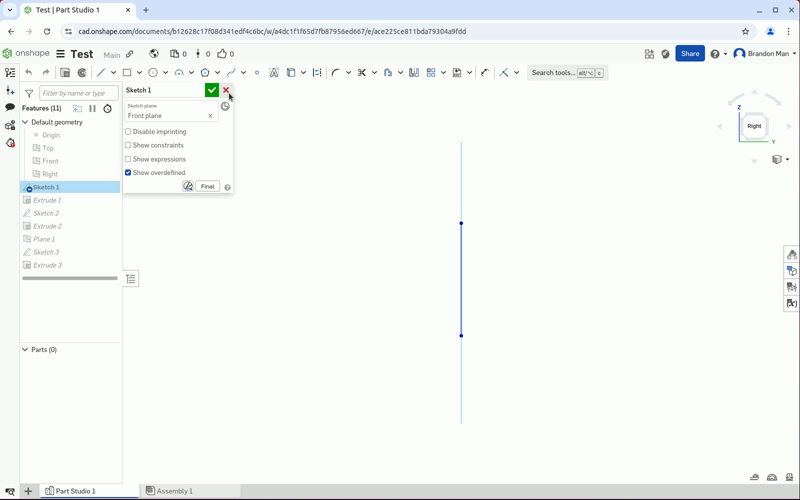
click(229, 92)
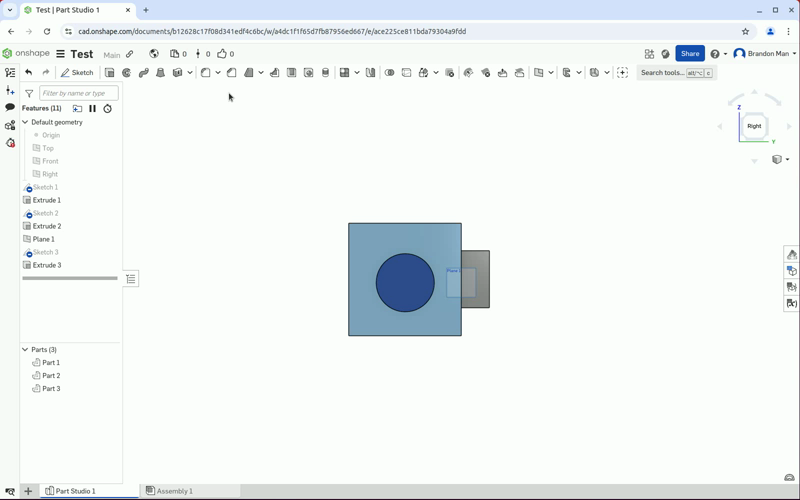
mouse_move(73, 352)
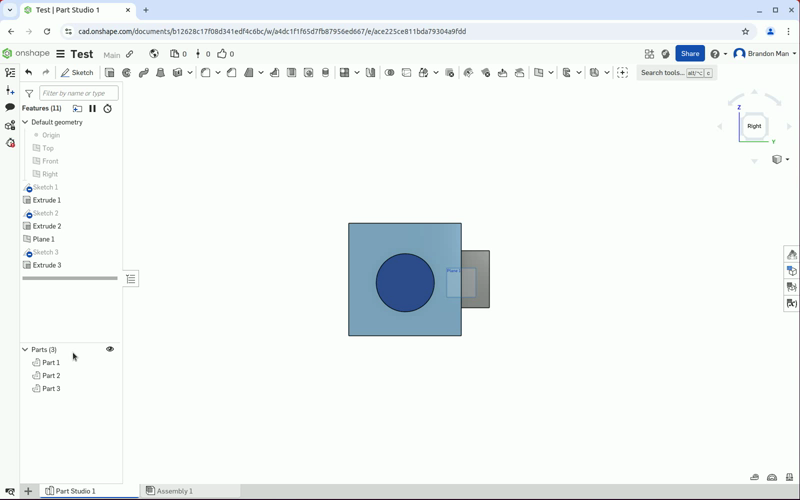
key(y)
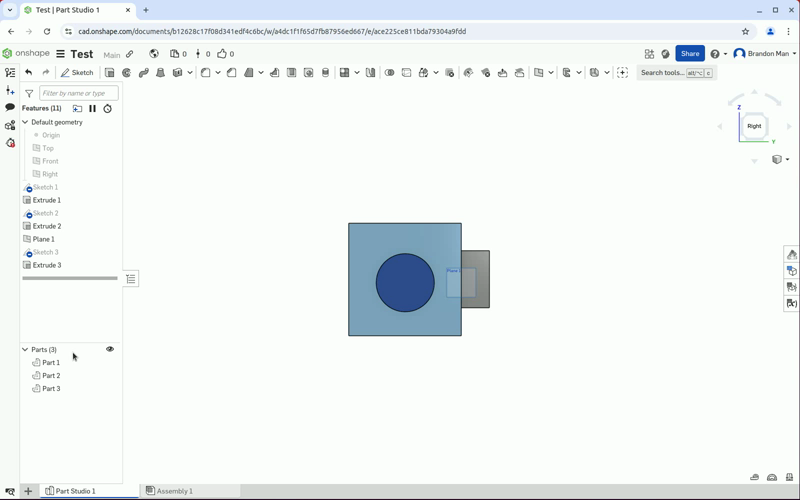
key(shift+p)
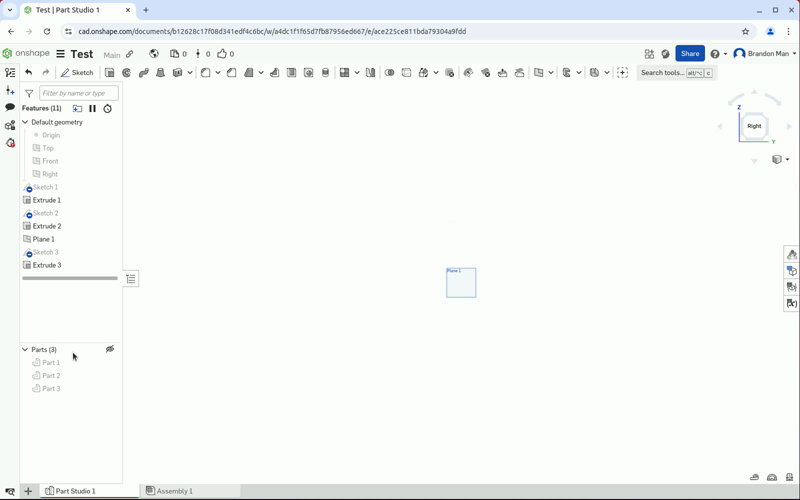
key(space)
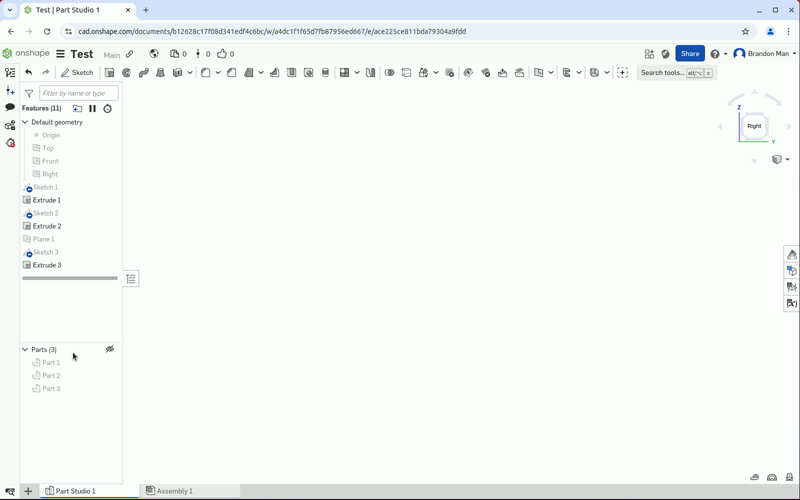
key_down(shift)
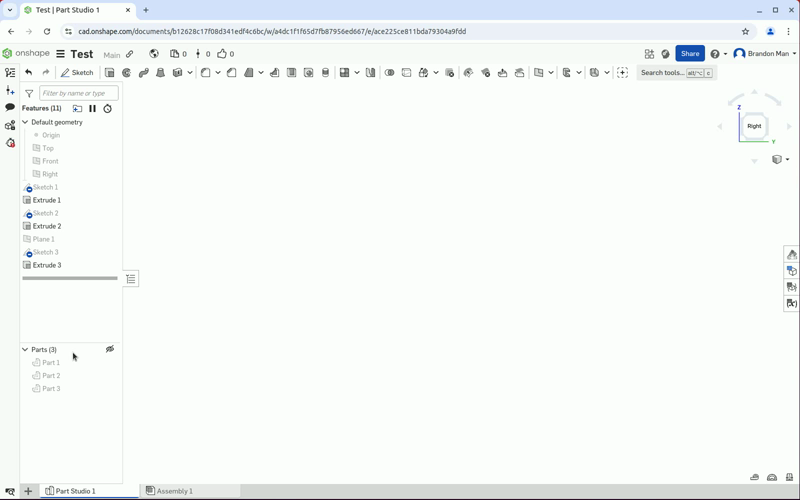
key(right)
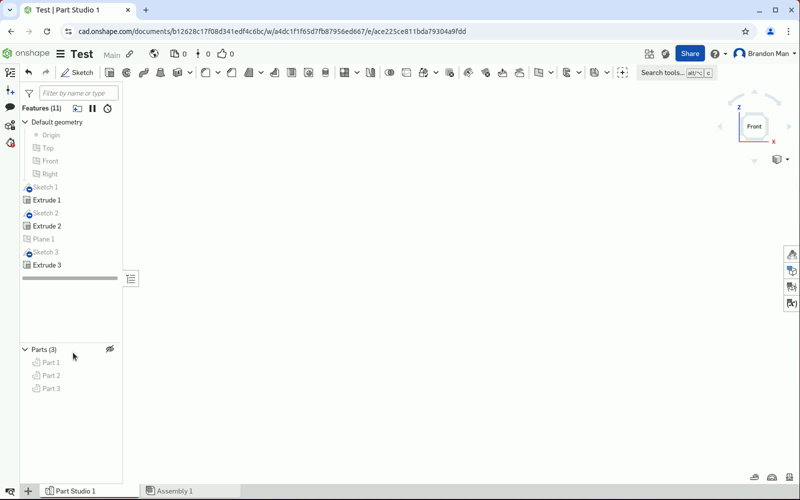
key_up(shift)
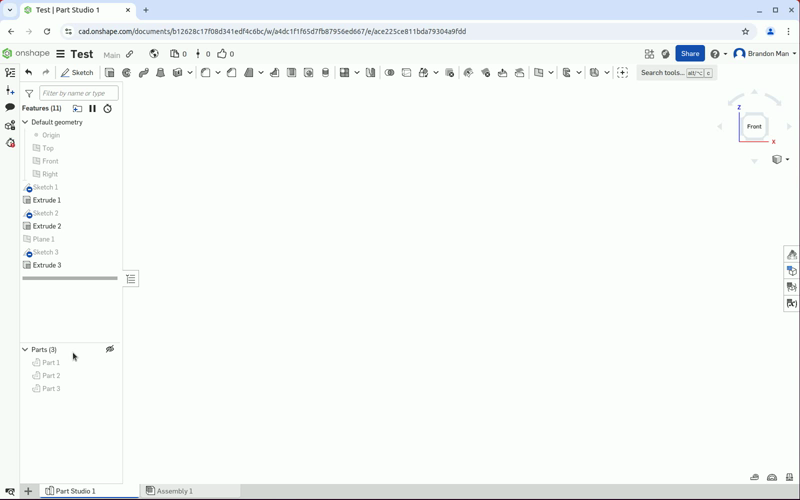
key(space)
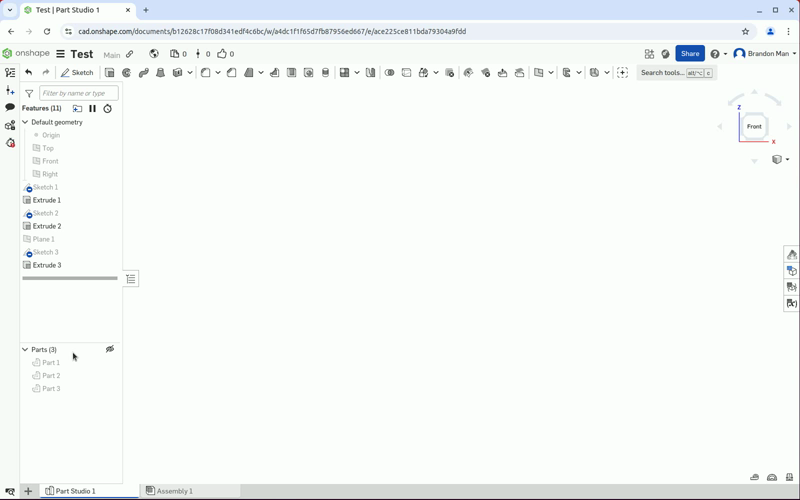
key_down(shift)
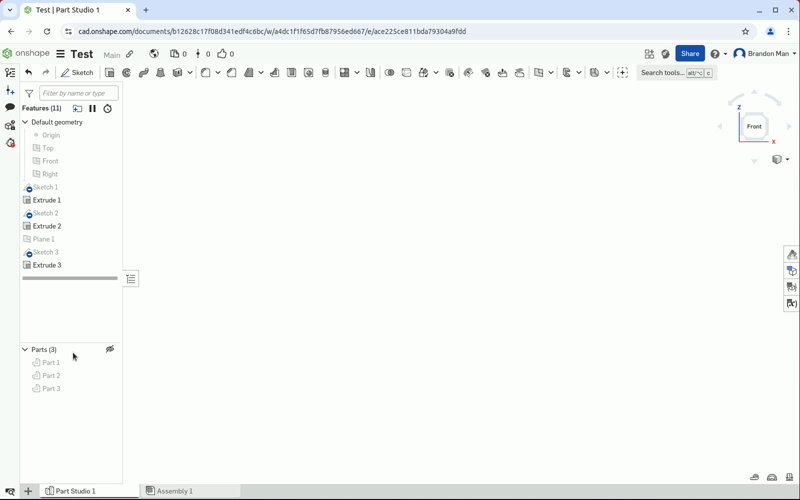
key(down)
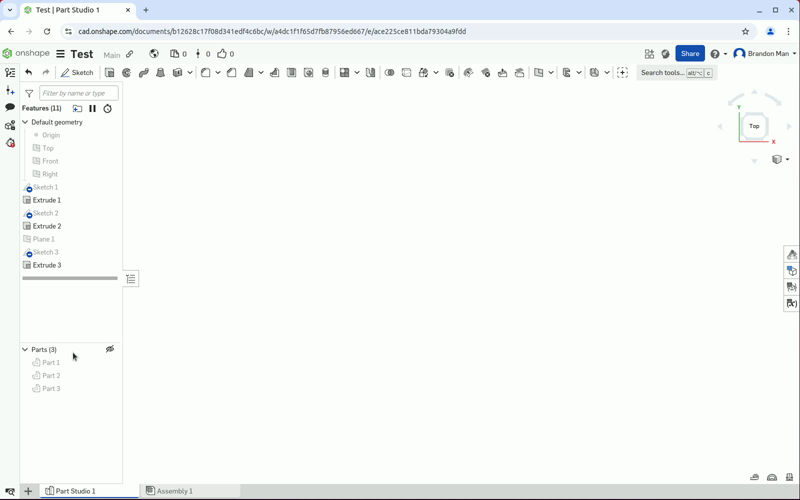
key_up(shift)
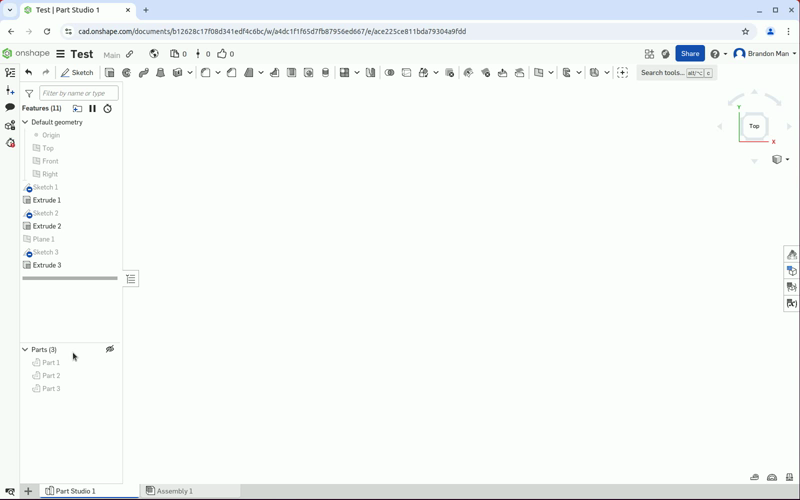
mouse_move(73, 352)
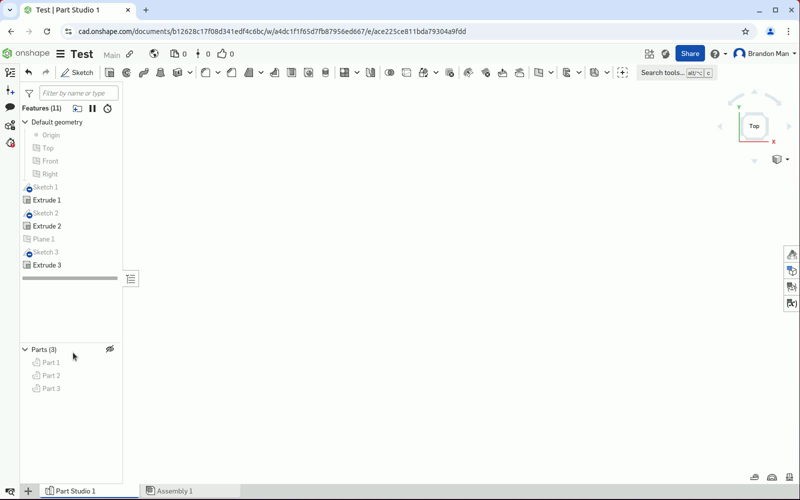
key(shift+y)
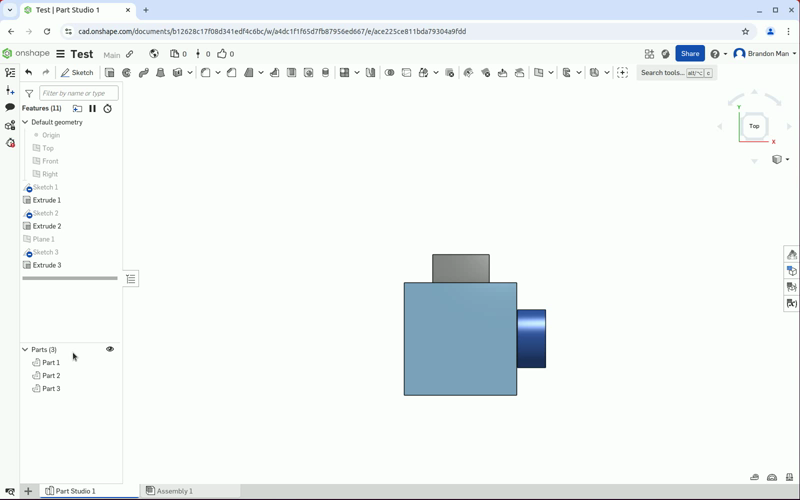
mouse_move(541, 75)
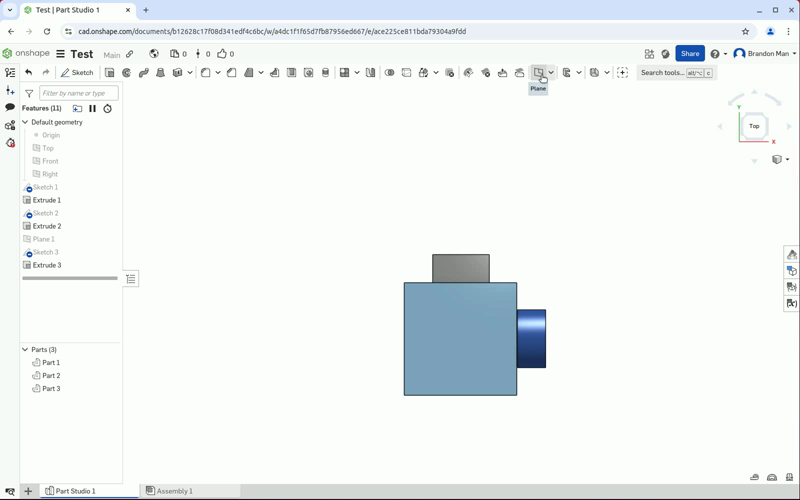
click(541, 75)
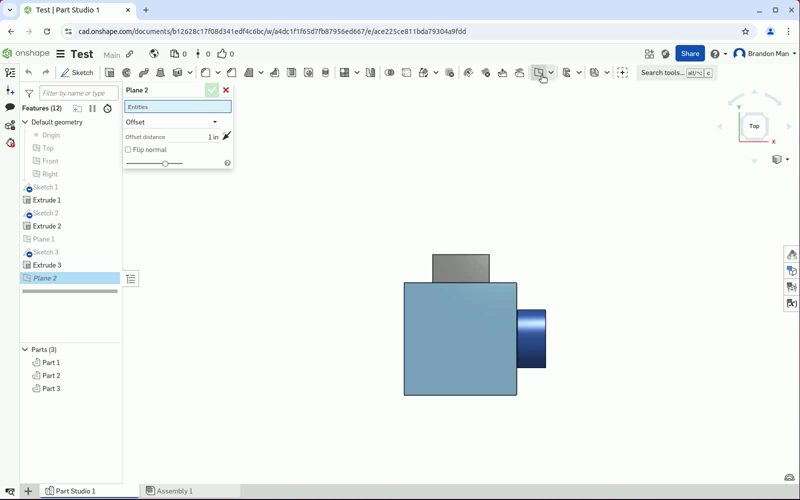
mouse_move(73, 150)
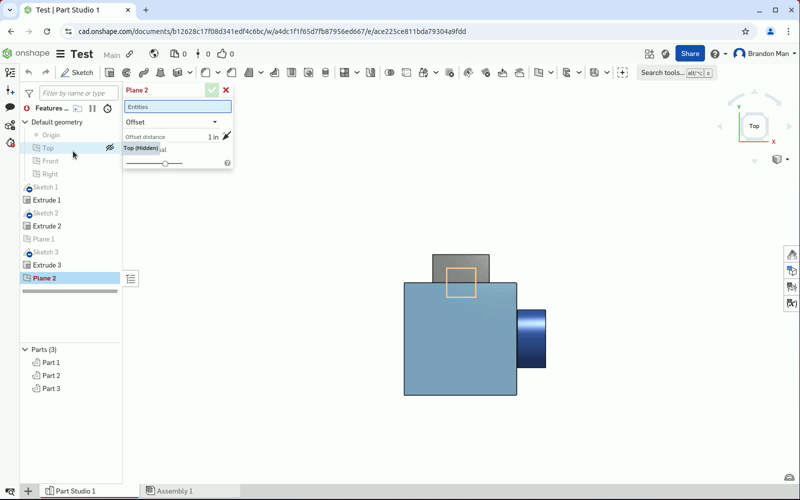
click(73, 150)
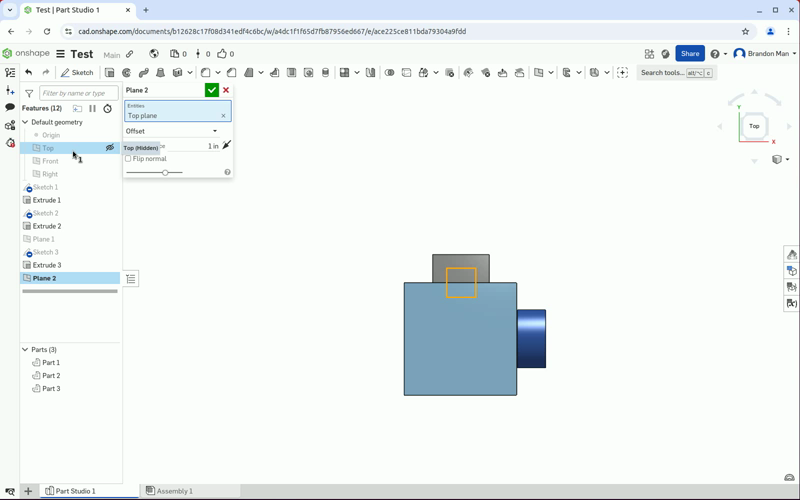
key(tab, 2)
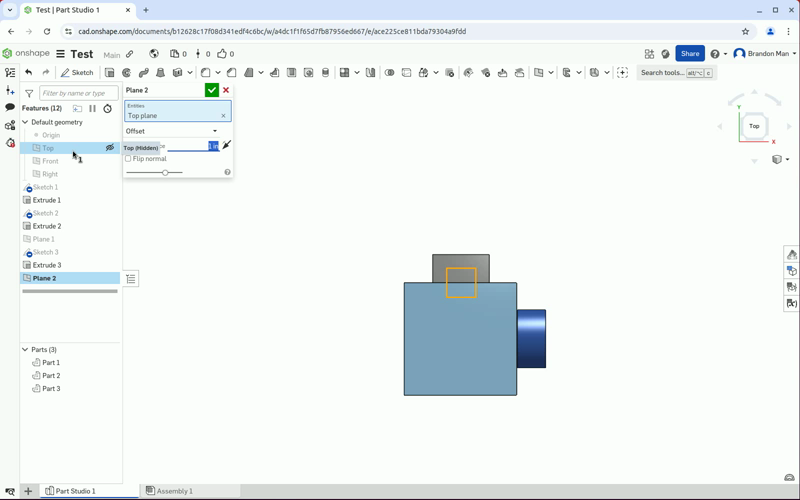
text(12.263)
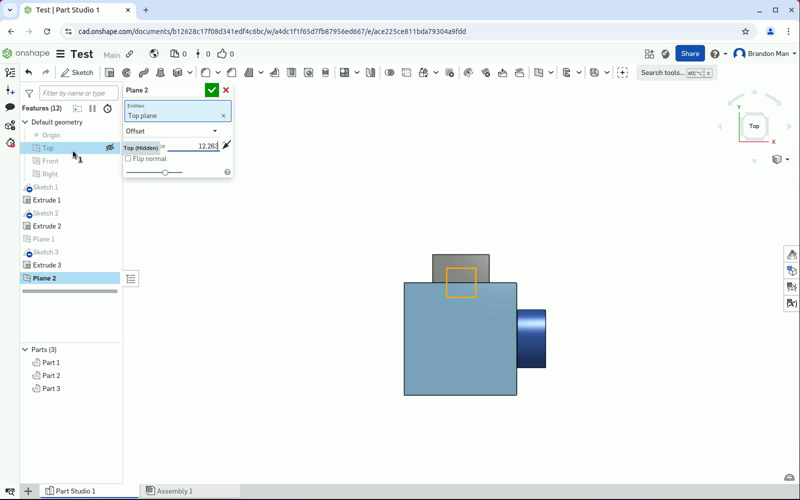
key(enter, 2)
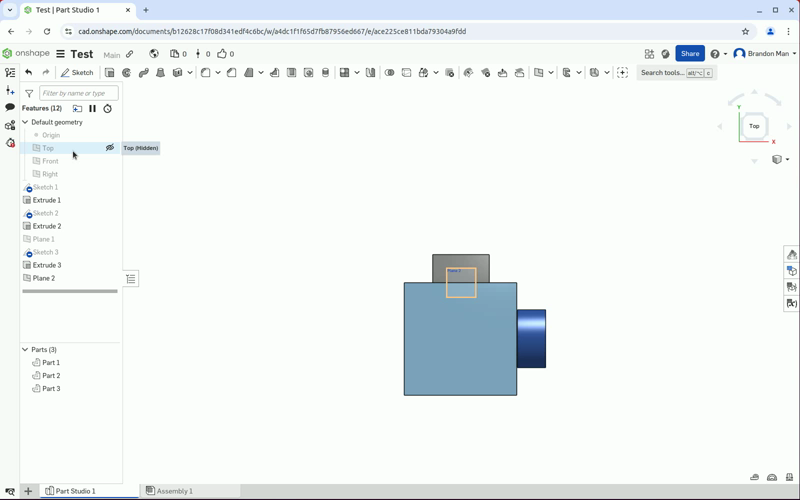
key(shift+s)
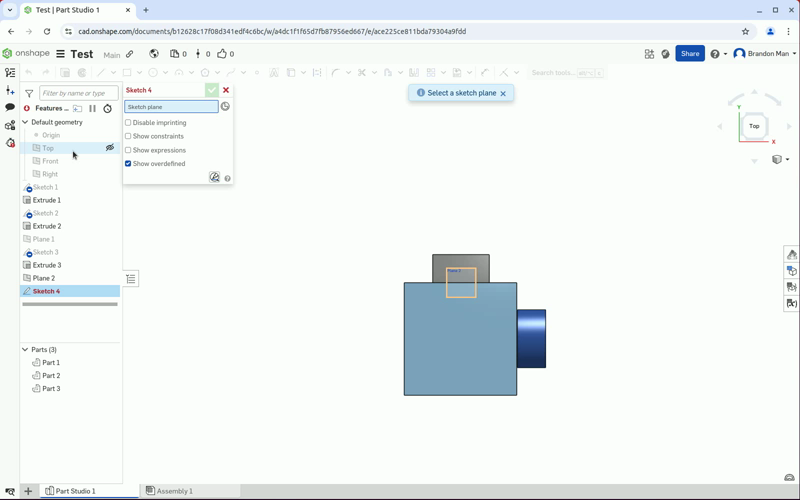
mouse_move(73, 280)
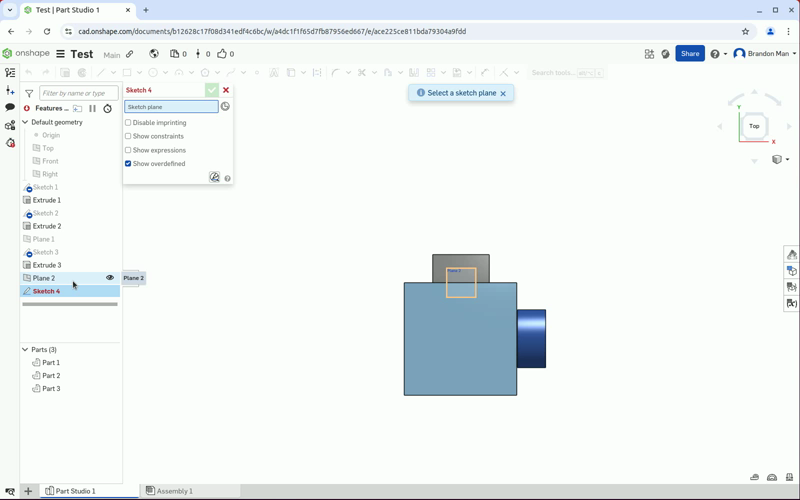
click(73, 280)
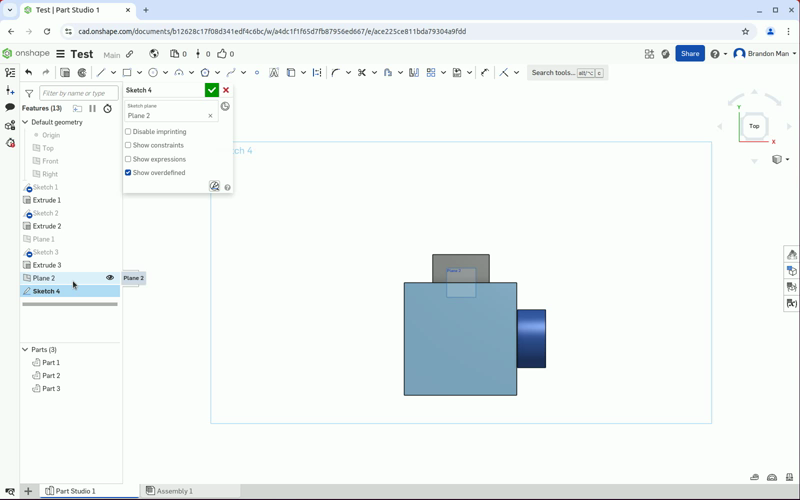
mouse_move(73, 352)
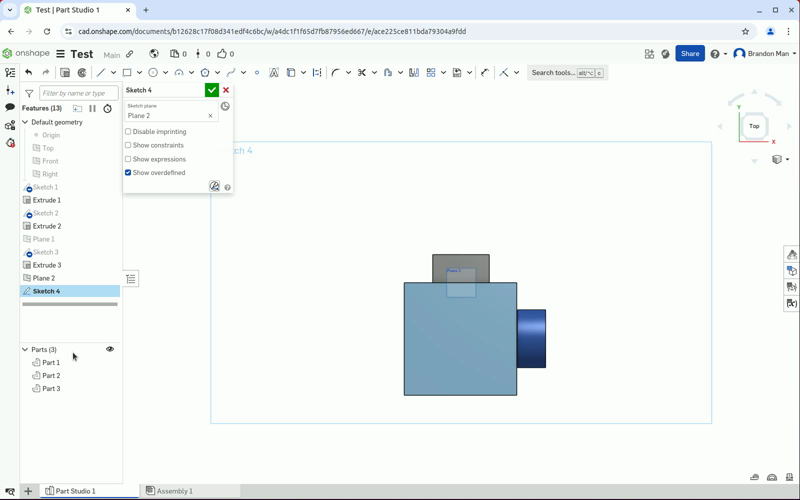
key(y)
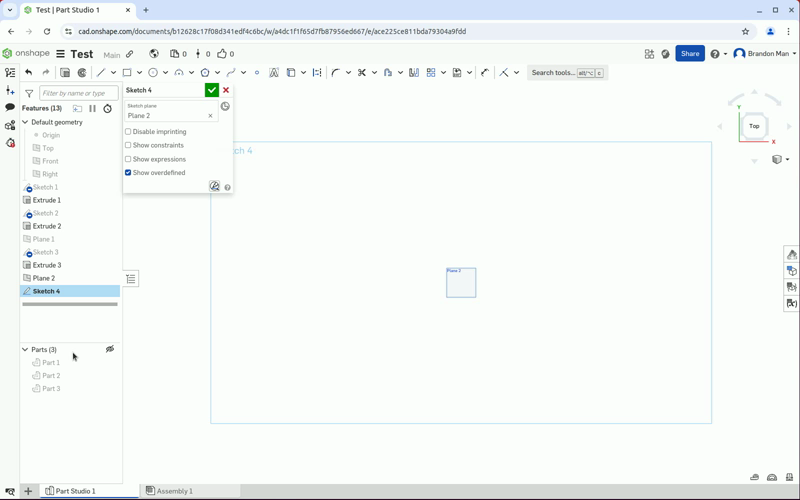
key(c)
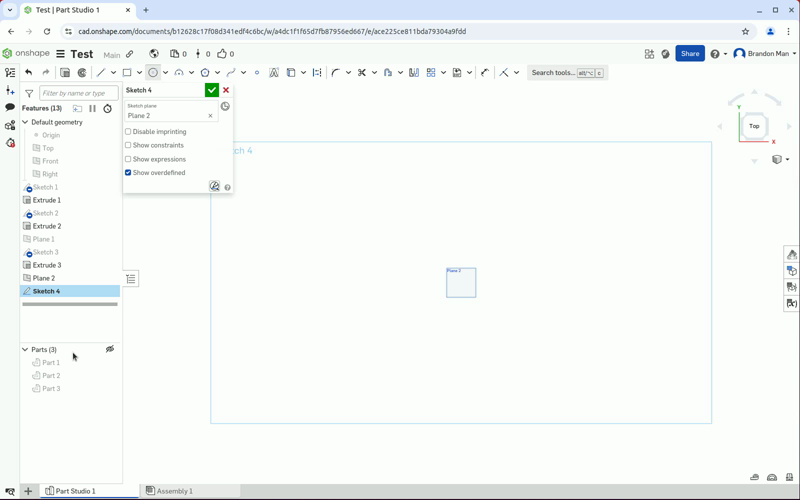
key_down(shift)
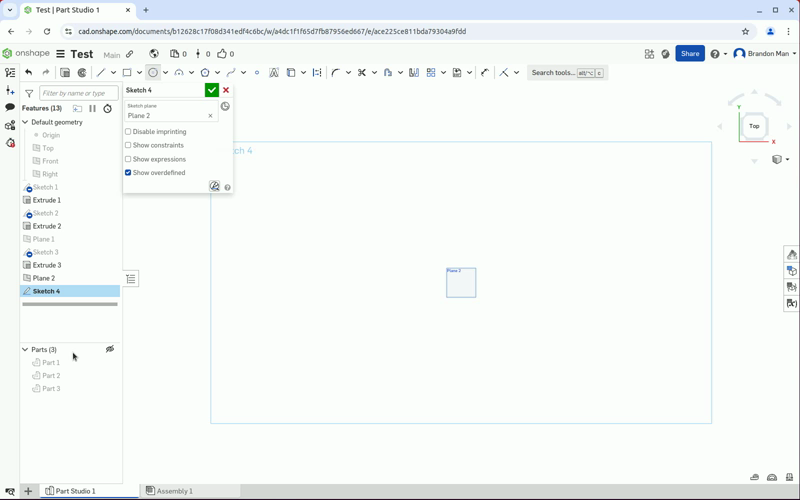
mouse_move(461, 339)
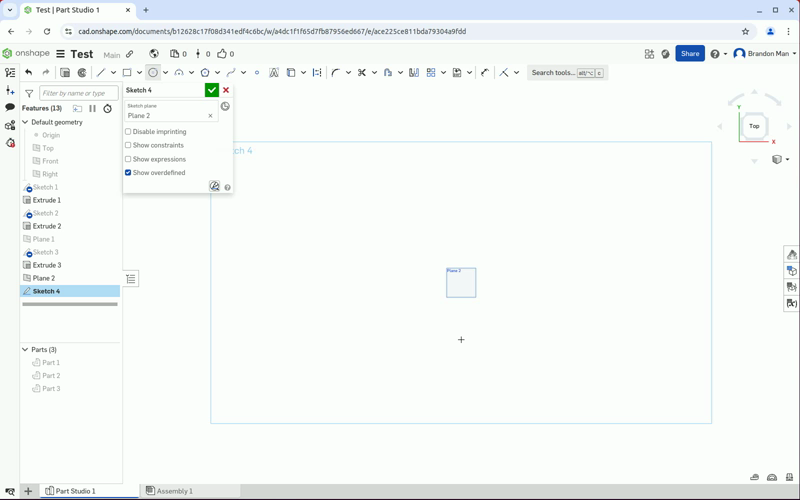
click(461, 339)
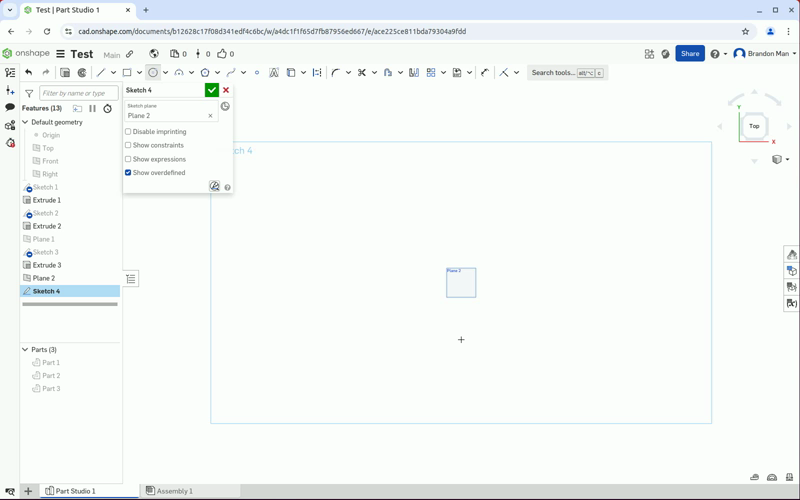
key_up(shift)
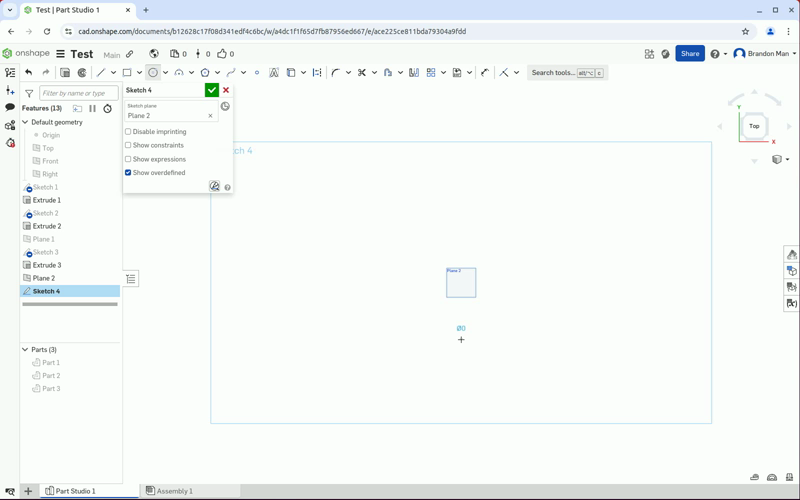
mouse_move(490, 339)
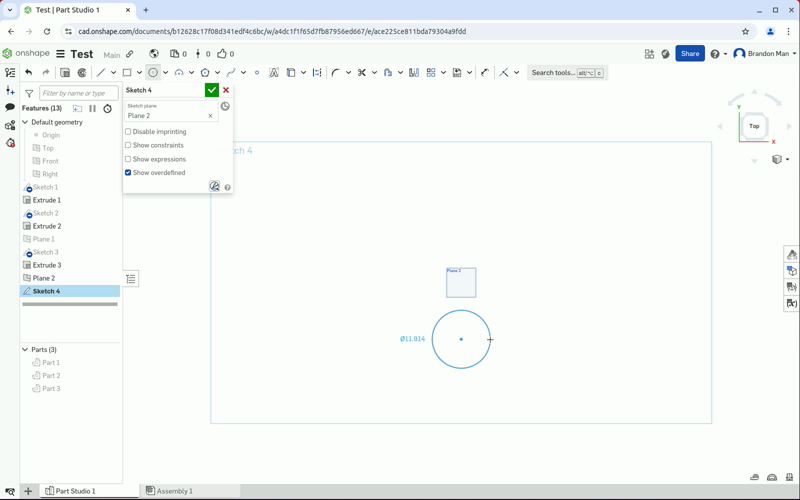
click(490, 339)
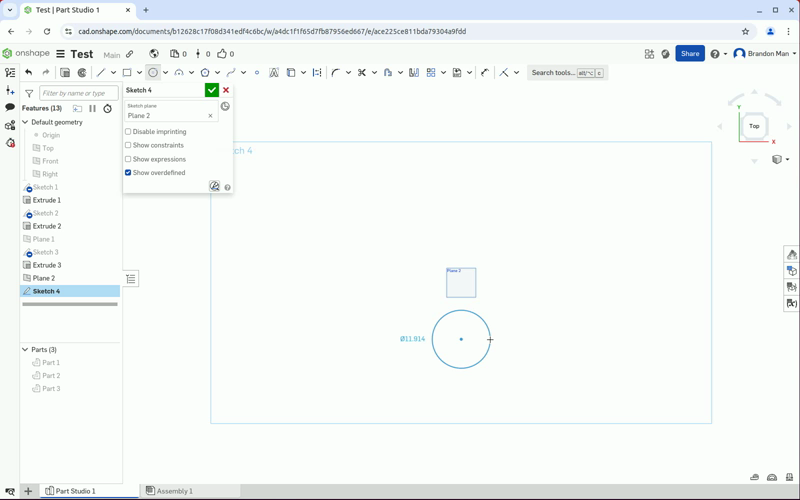
key(esc)
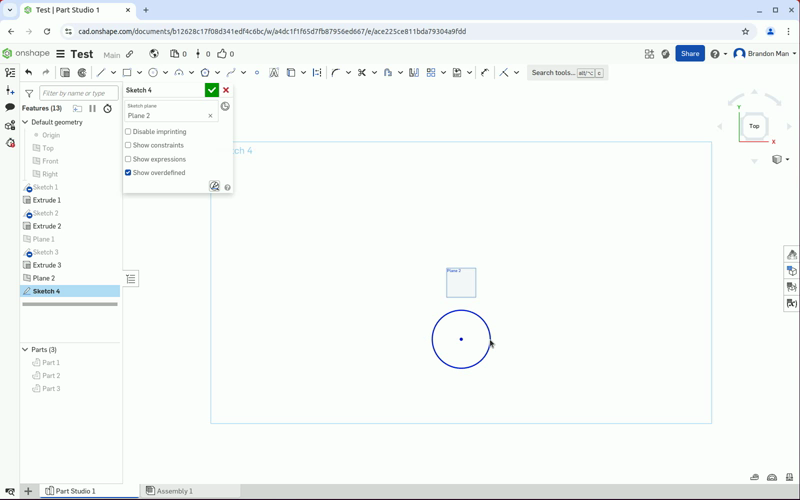
mouse_move(451, 333)
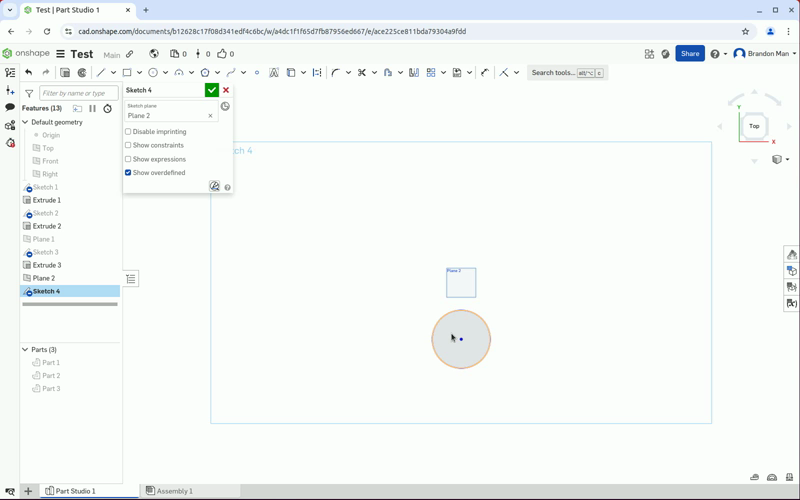
click(451, 333)
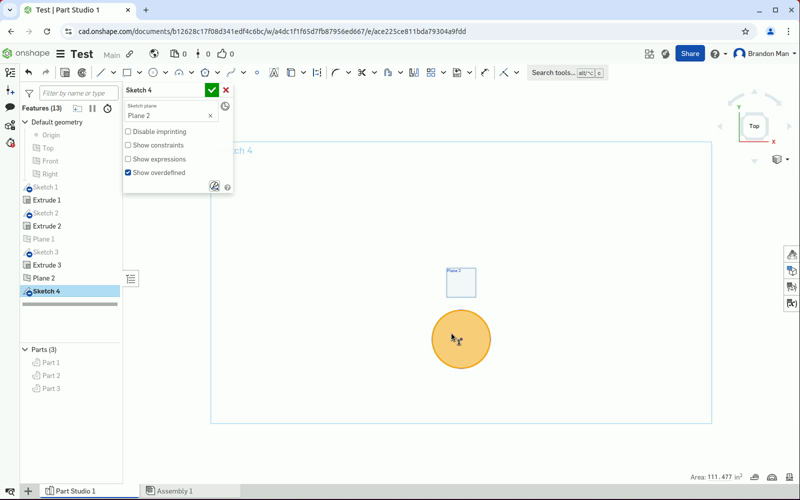
mouse_move(73, 352)
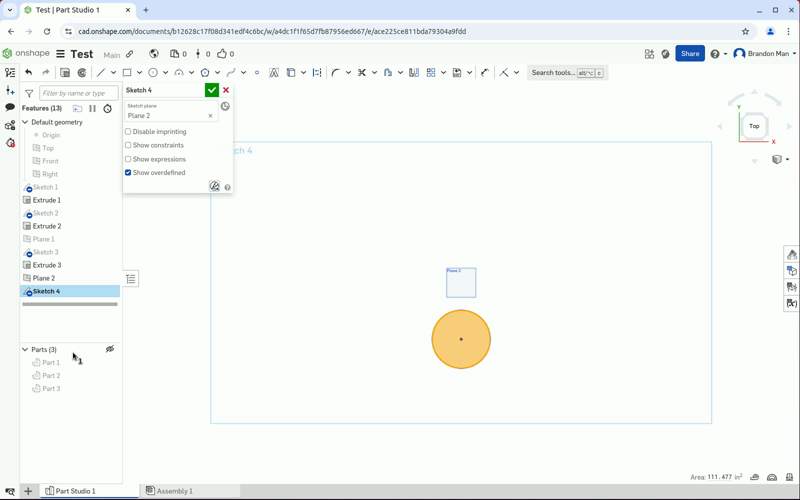
key(shift+y)
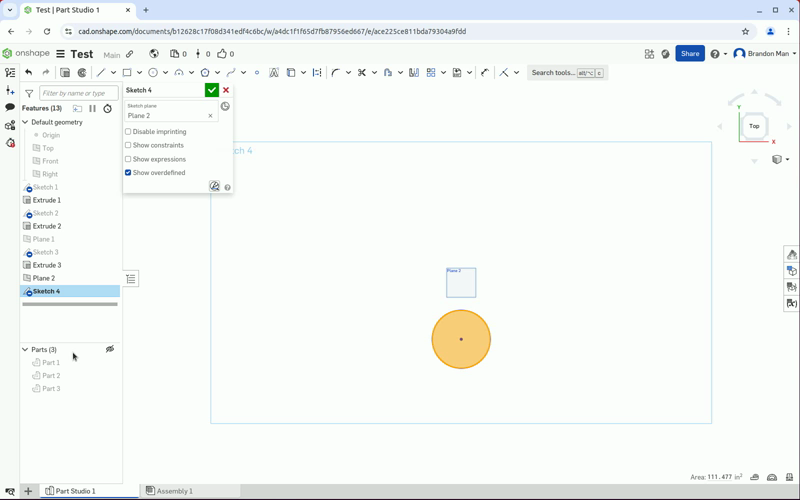
key(shift+e)
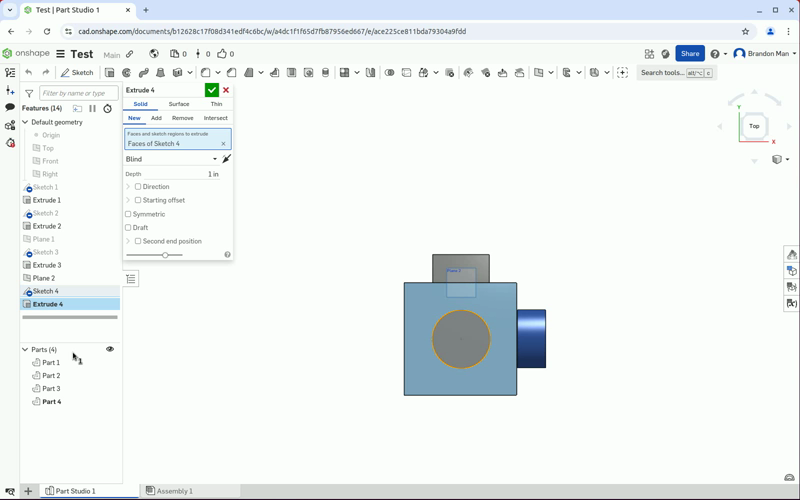
mouse_move(143, 106)
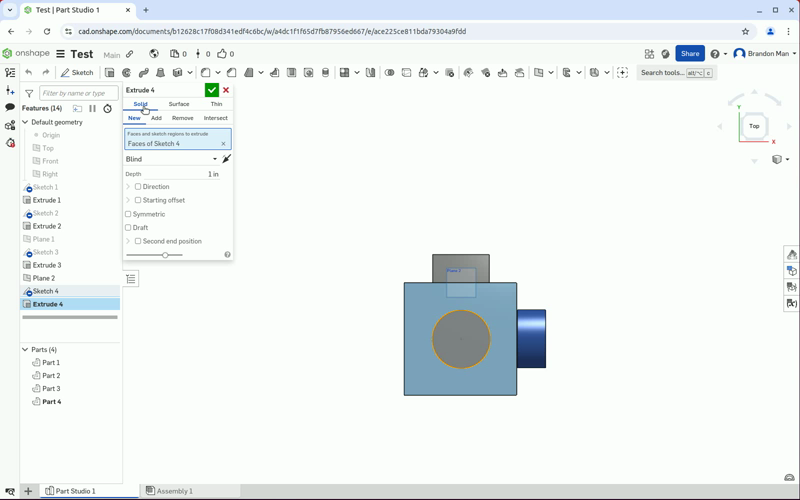
click(143, 106)
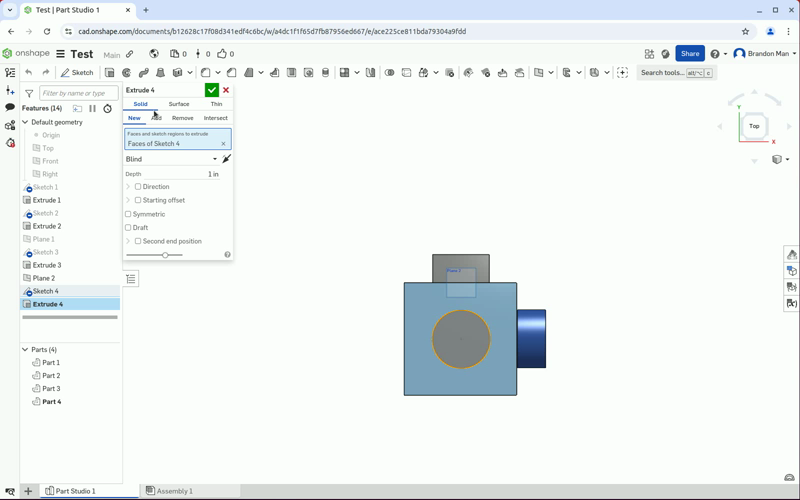
mouse_move(186, 120)
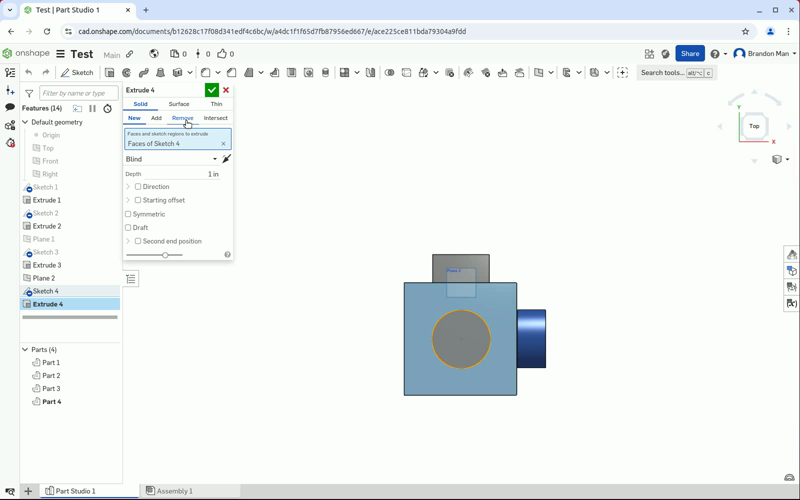
click(186, 120)
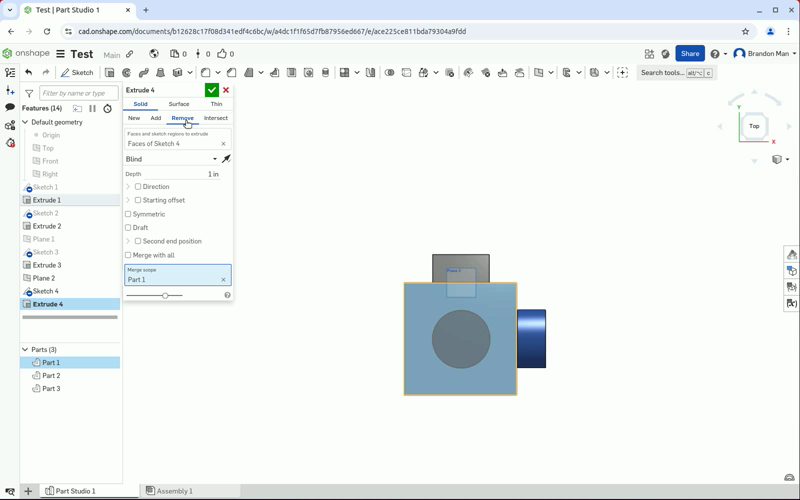
key(tab, 4)
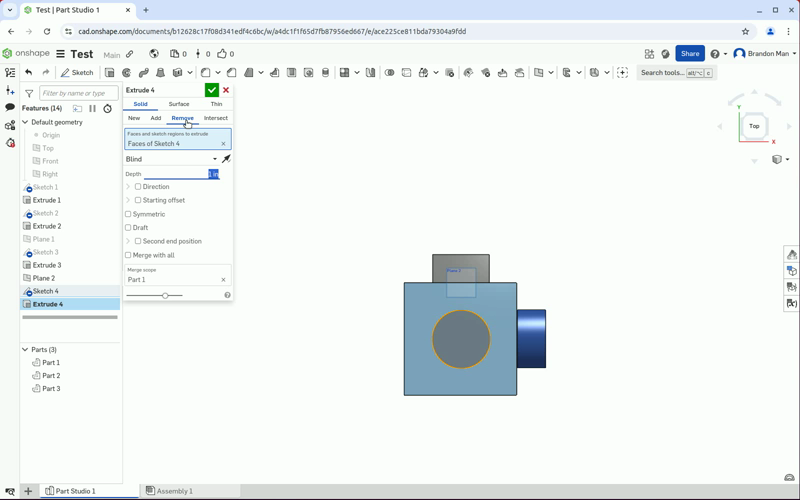
text(23.108)
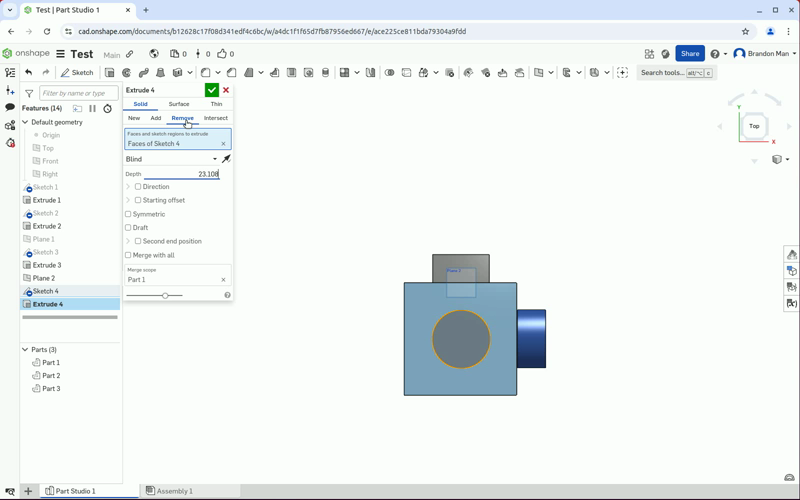
key(tab, 6)
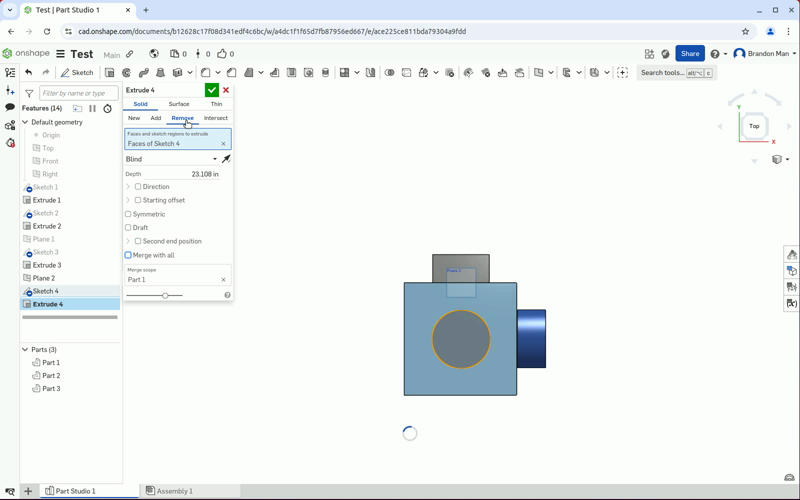
key(space)
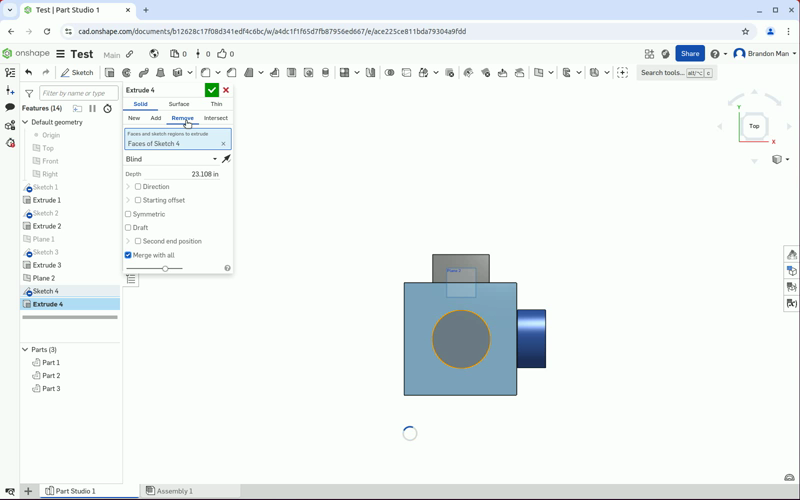
key(enter)
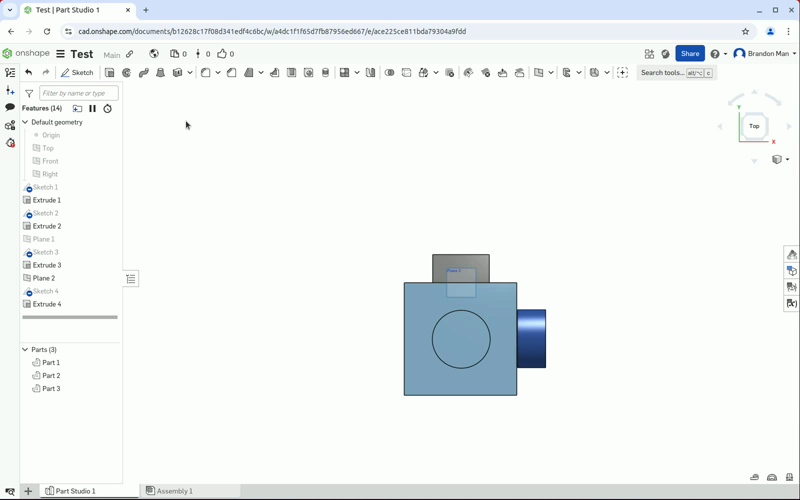
key(shift+h)
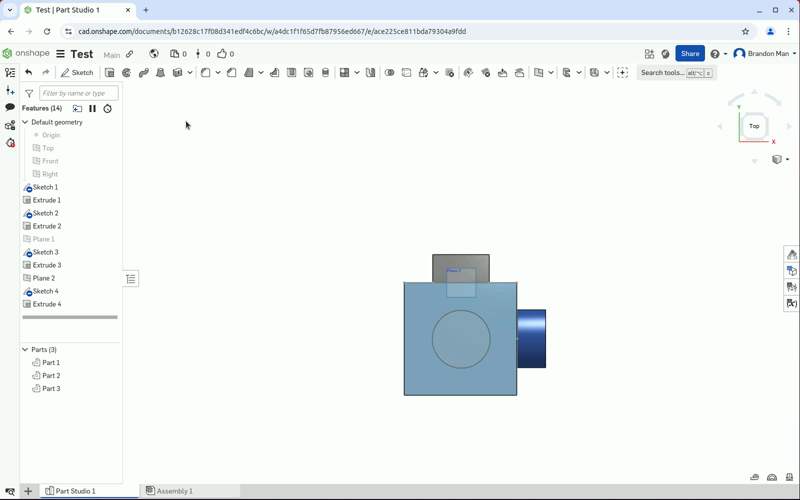
key(shift+h)
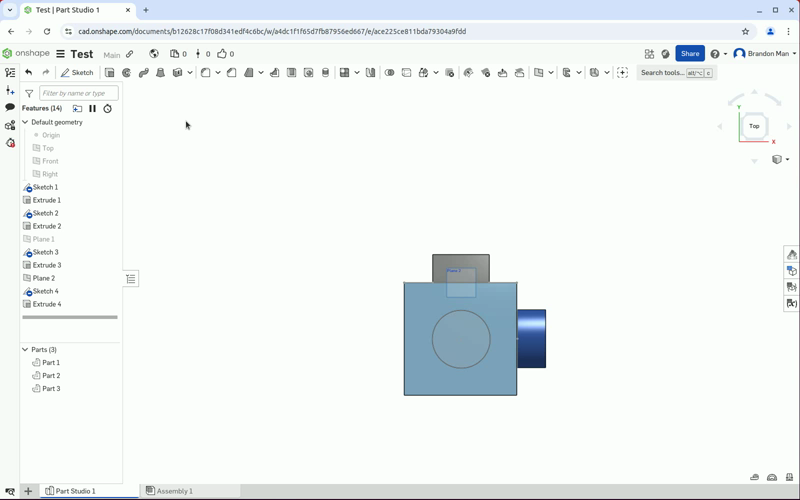
key(shift+7)
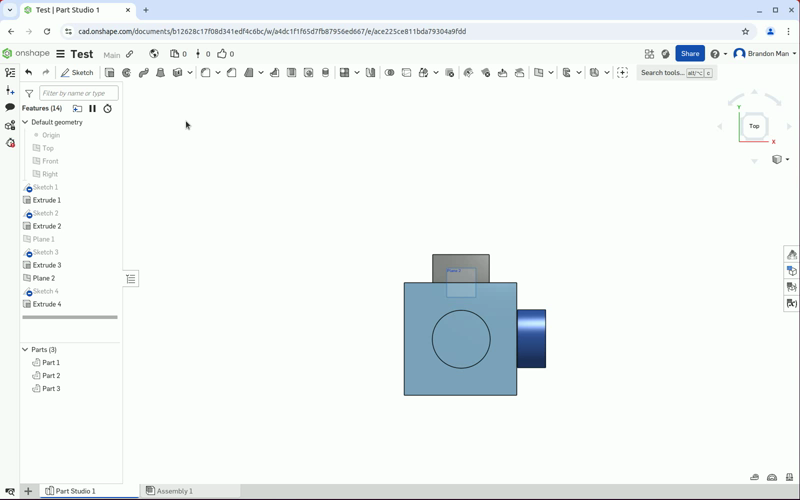
key(up, 3)
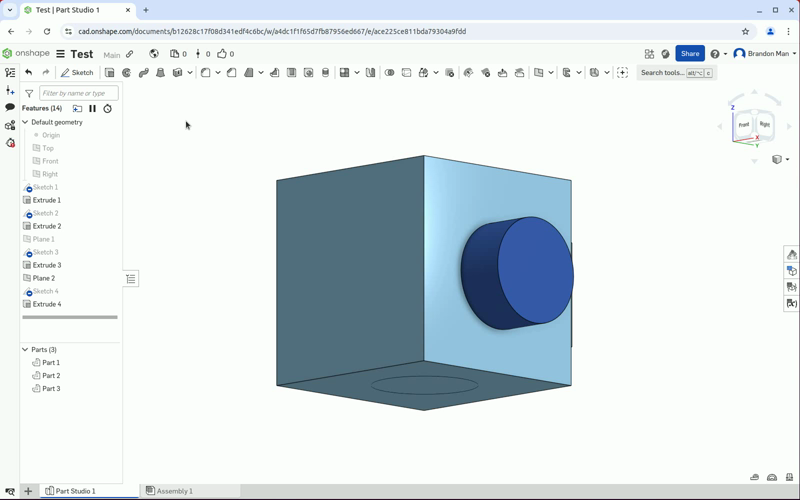
key(left, 3)
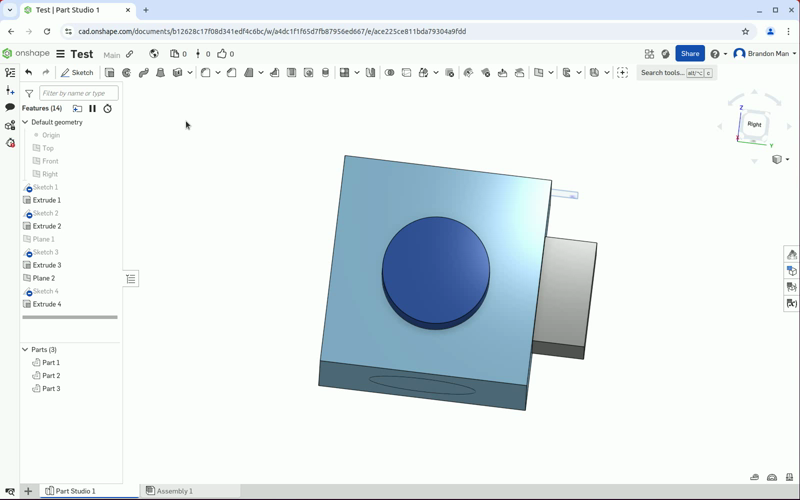
key(right, 3)
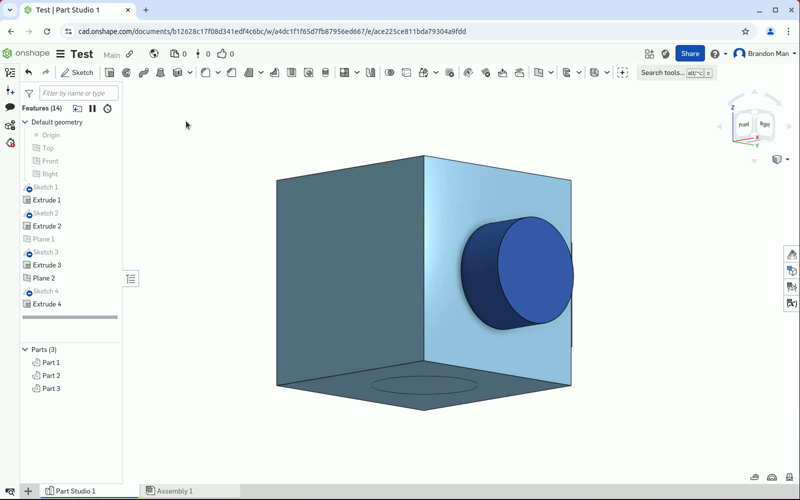
key(down, 3)
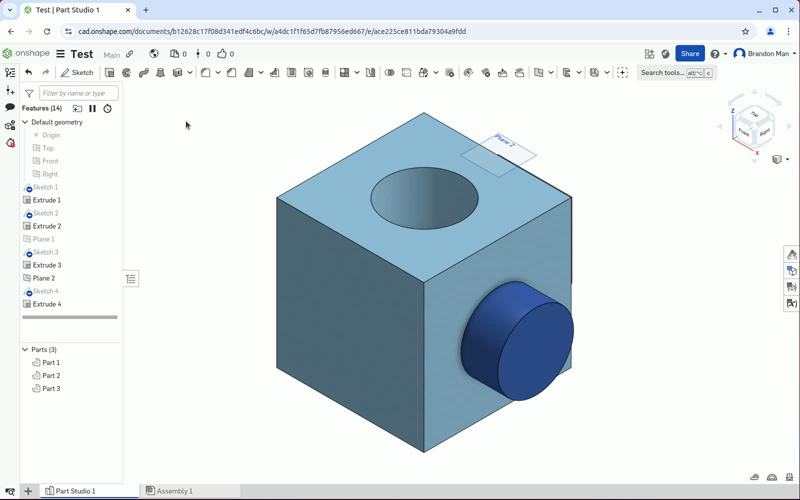
mouse_move(73, 189)
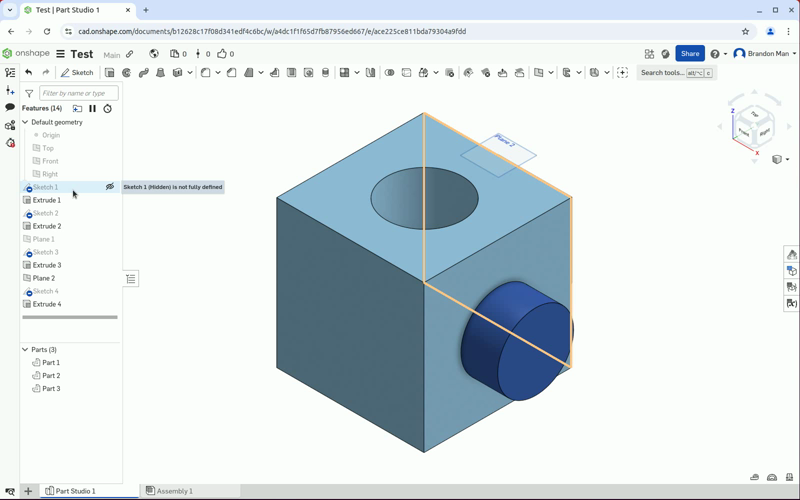
click(73, 189)